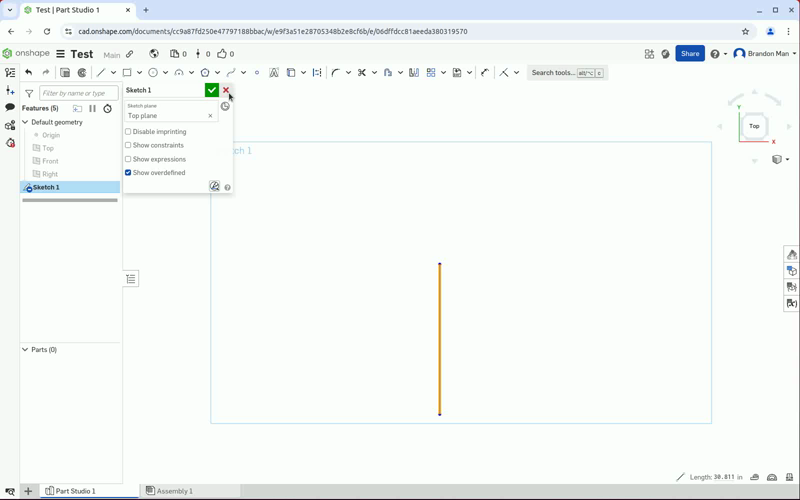
key(shift+h)
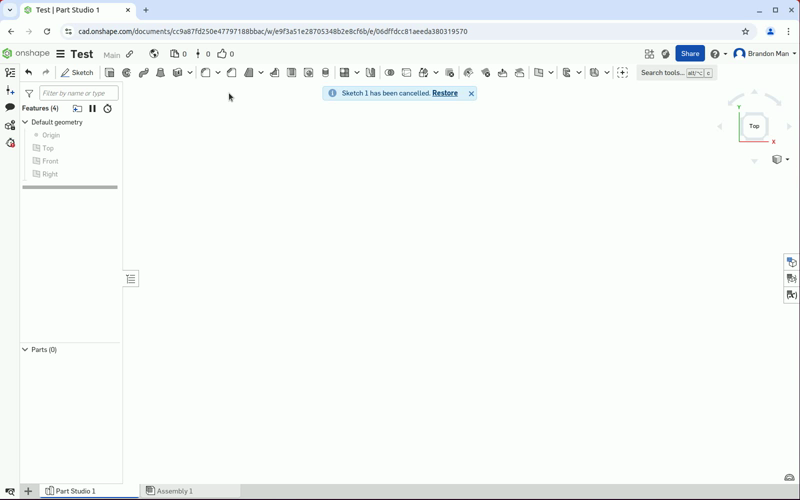
mouse_move(73, 352)
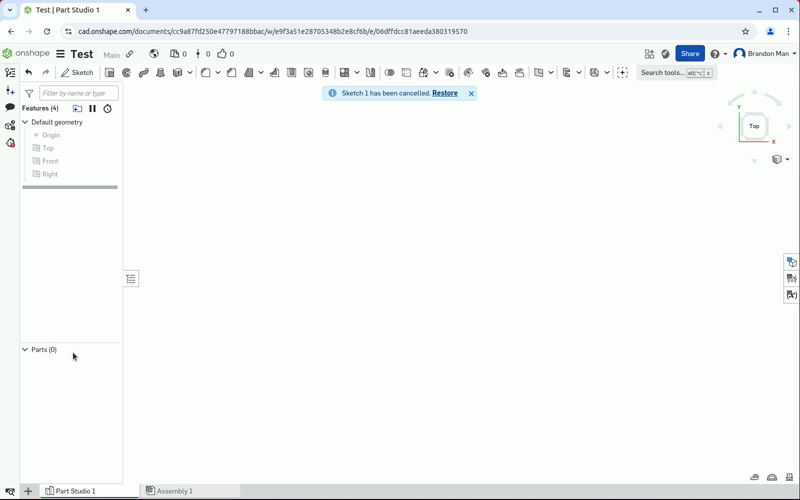
key(y)
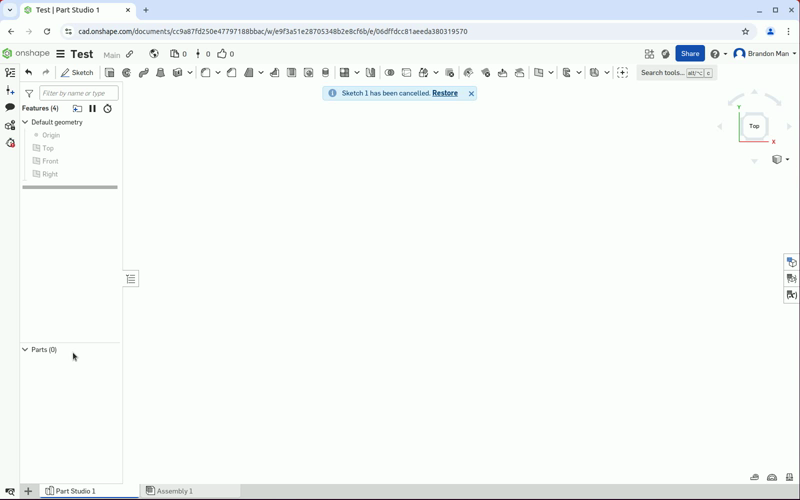
key(shift+p)
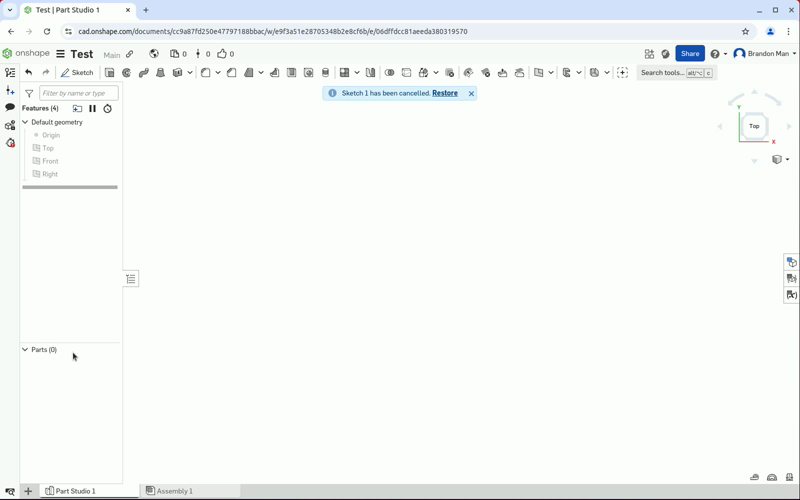
key(space)
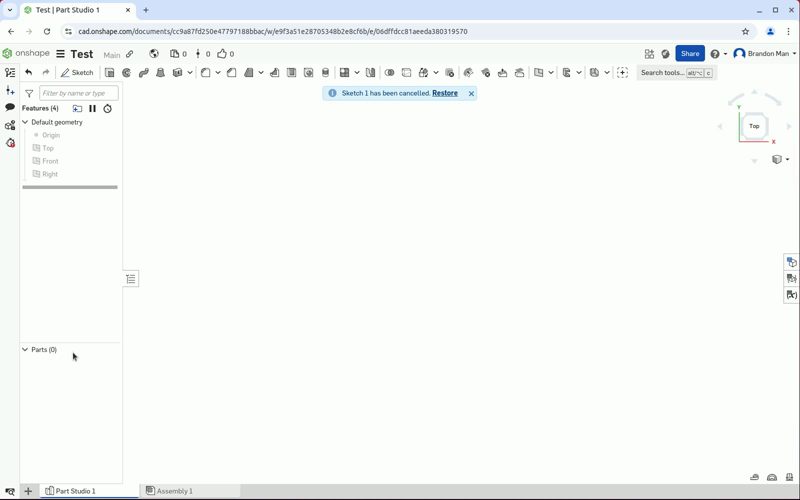
key_down(shift)
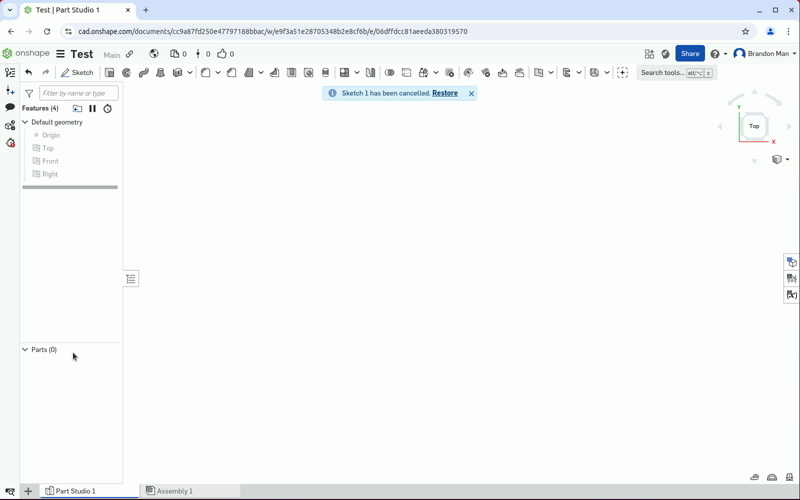
key(up)
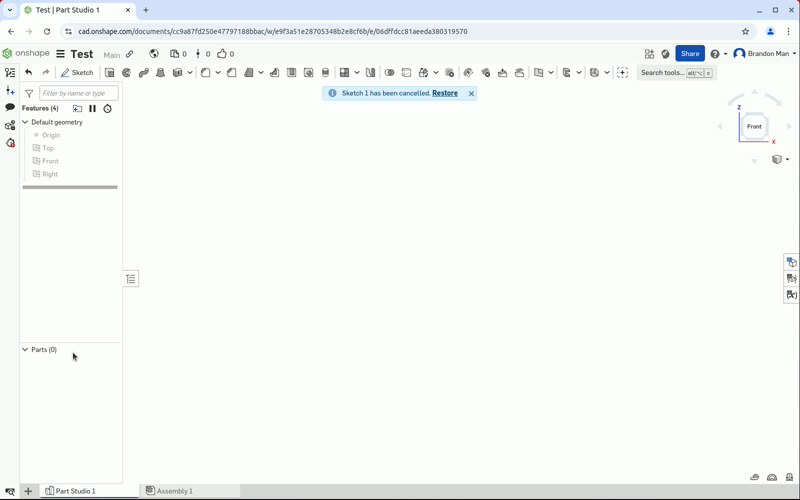
key_up(shift)
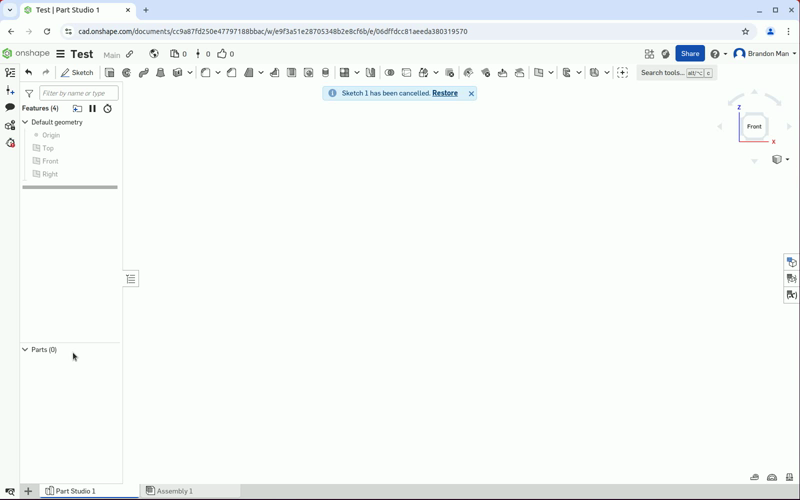
mouse_move(73, 352)
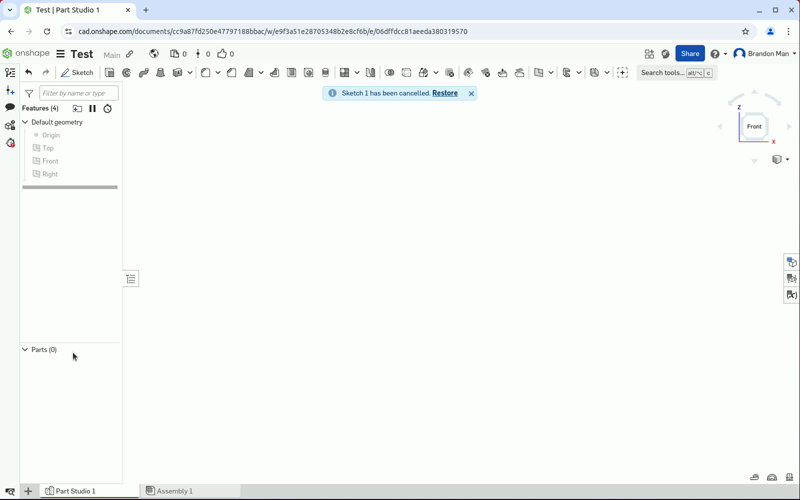
key(shift+y)
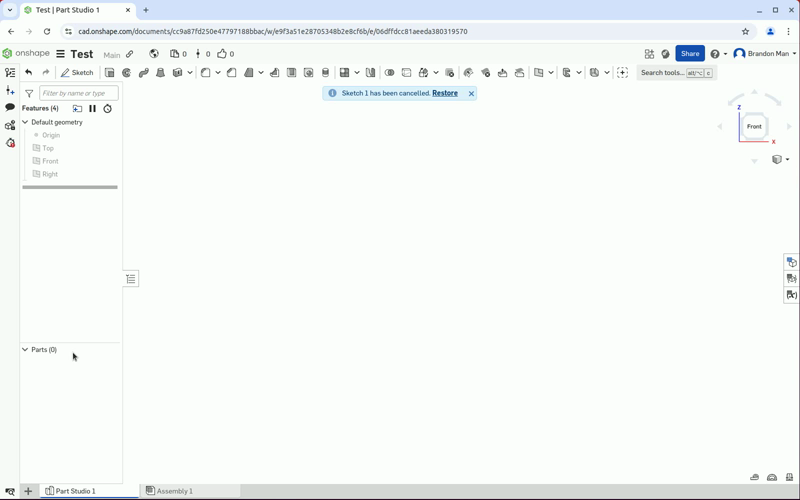
key(shift+s)
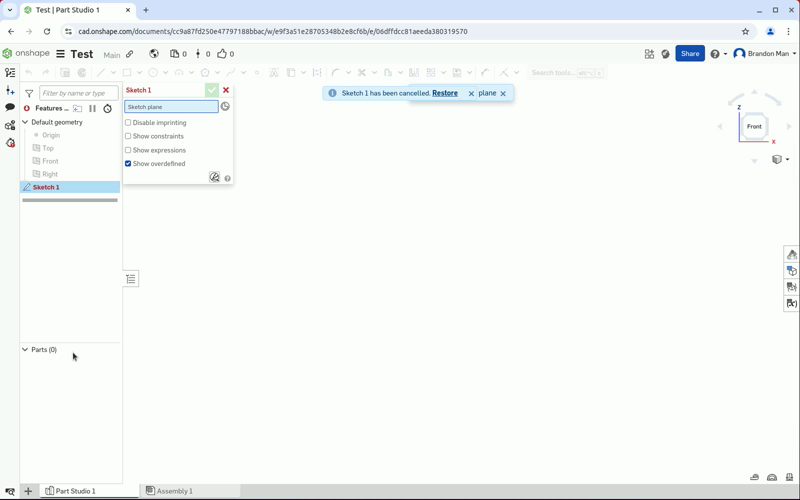
mouse_move(73, 163)
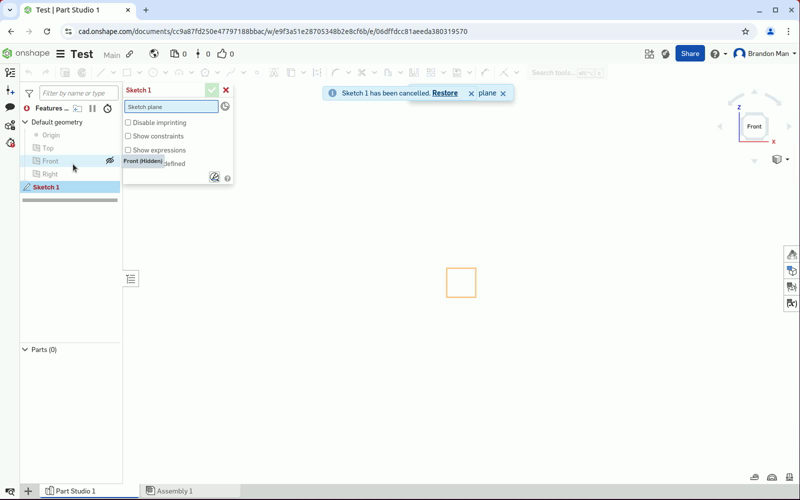
click(73, 163)
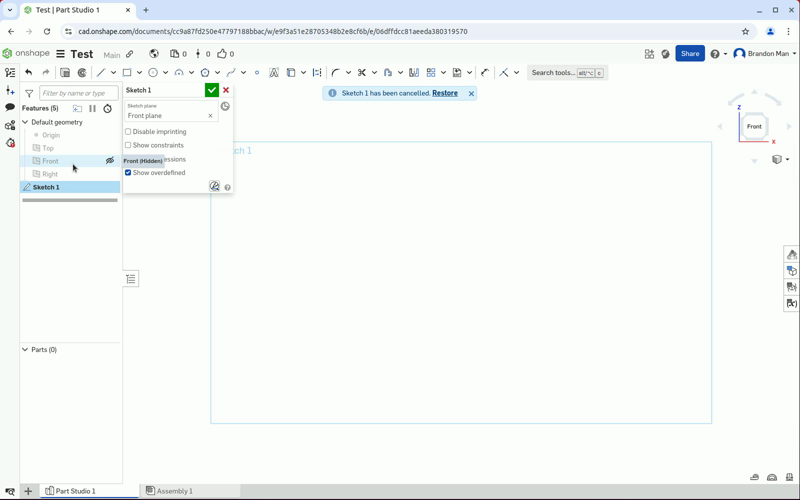
mouse_move(73, 352)
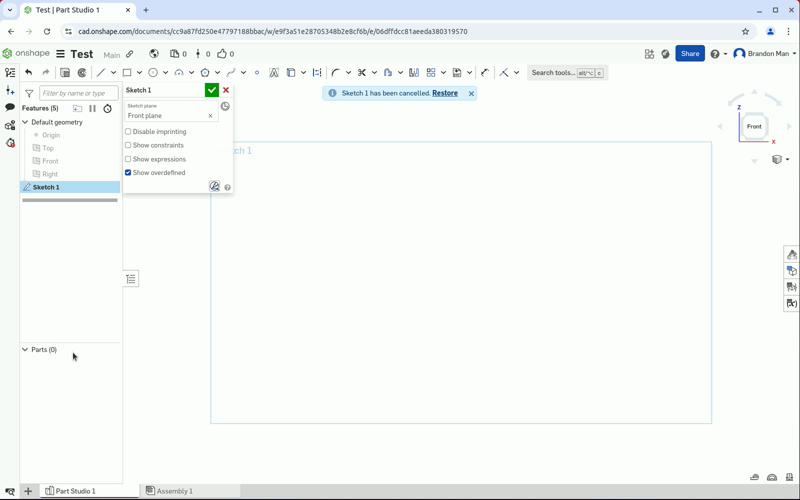
key(y)
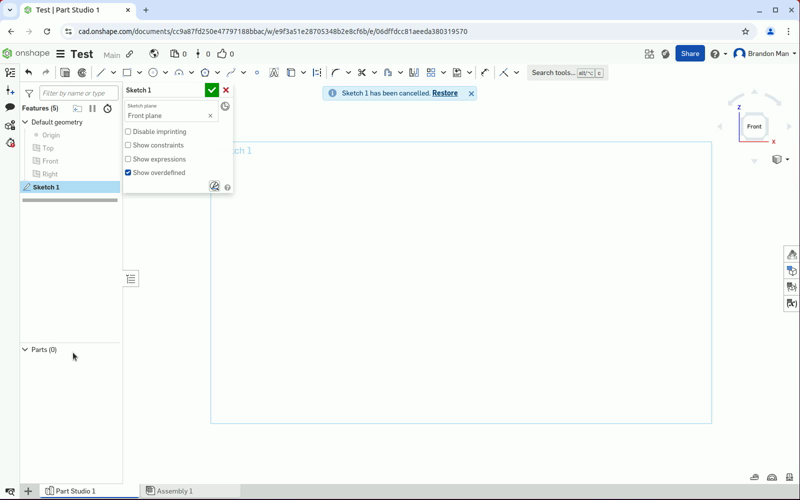
key(l)
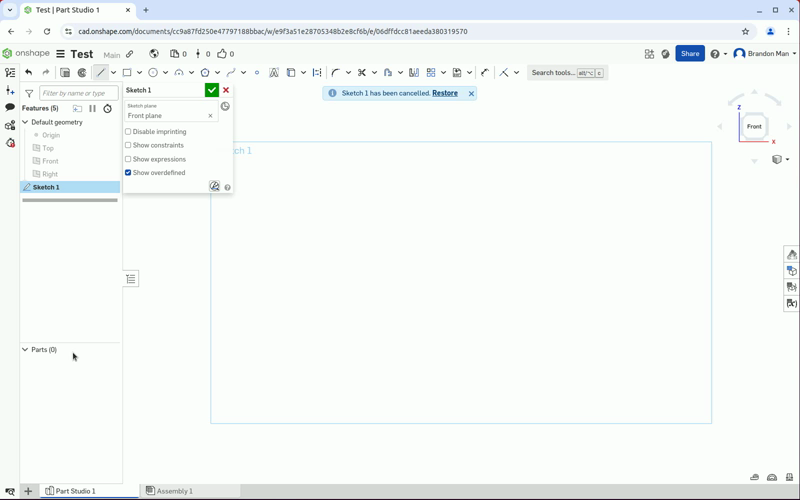
key_down(shift)
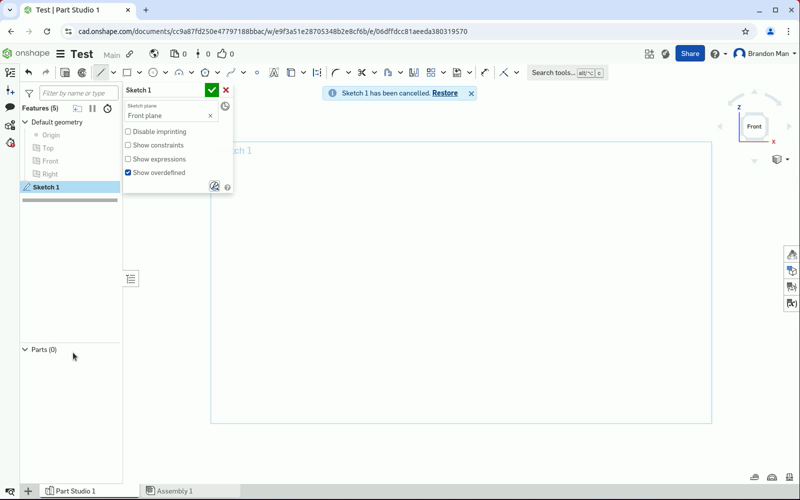
mouse_move(378, 342)
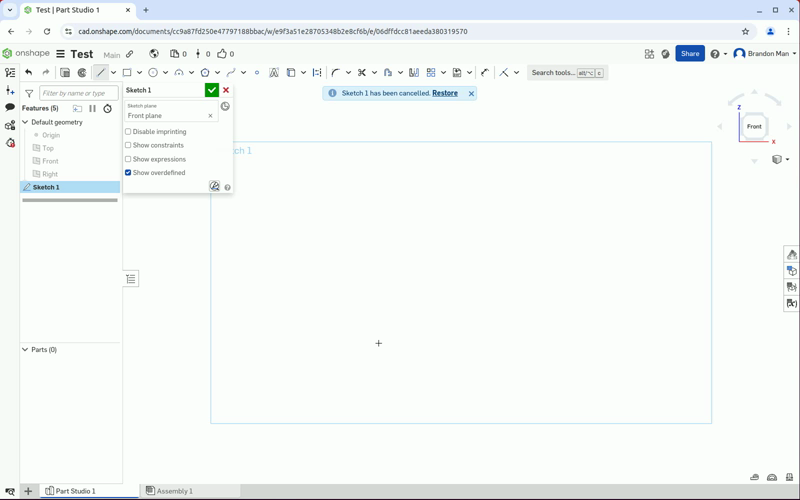
click(378, 342)
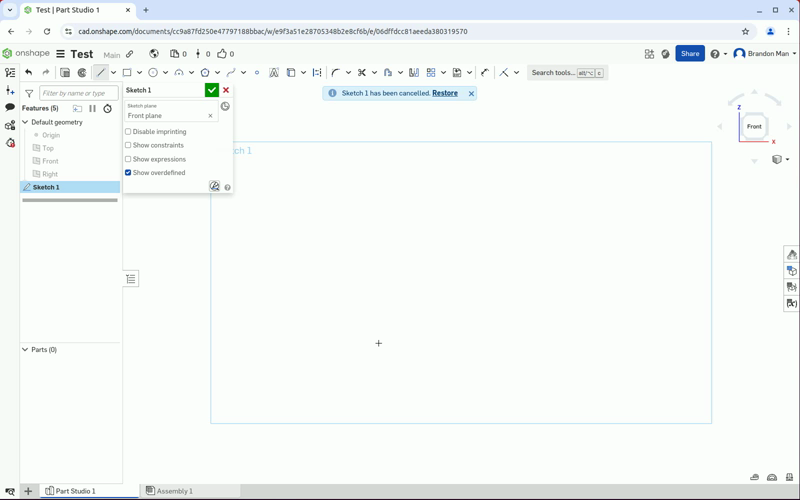
key_up(shift)
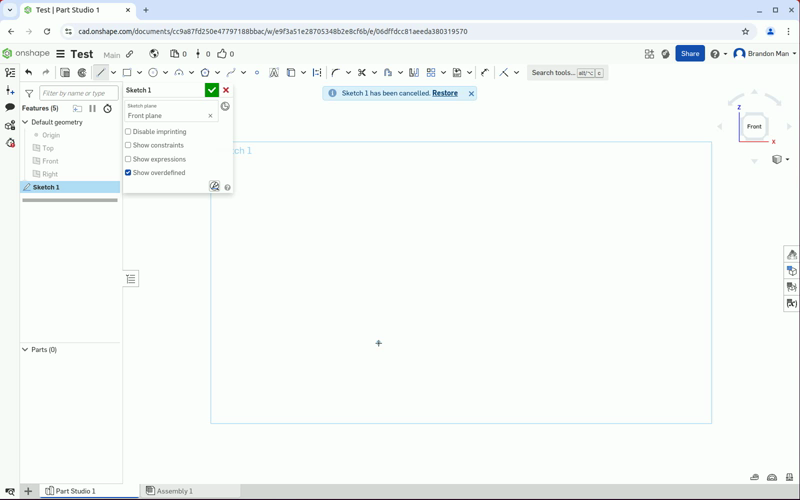
key_down(shift)
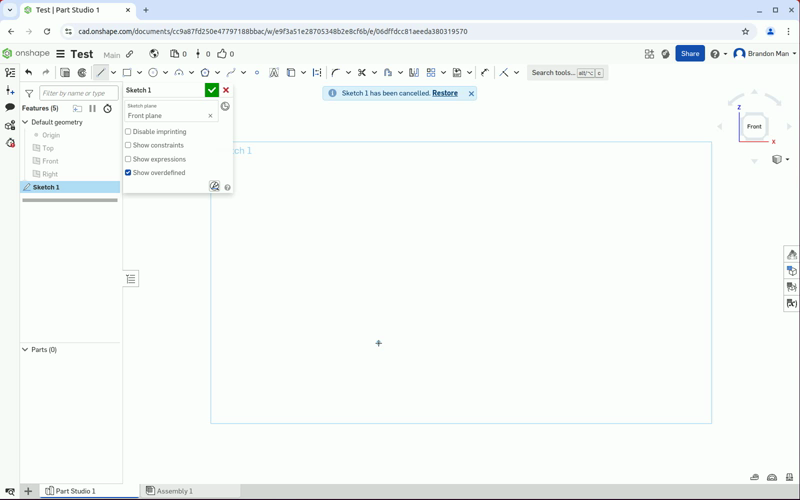
mouse_move(408, 342)
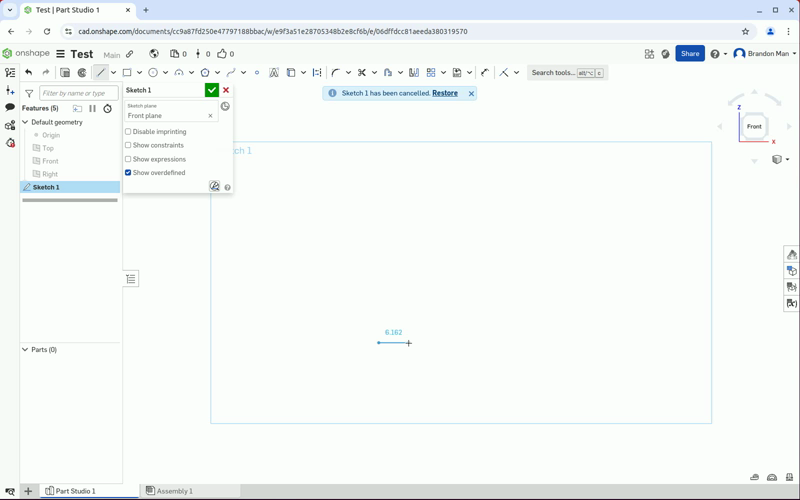
mouse_move(388, 342)
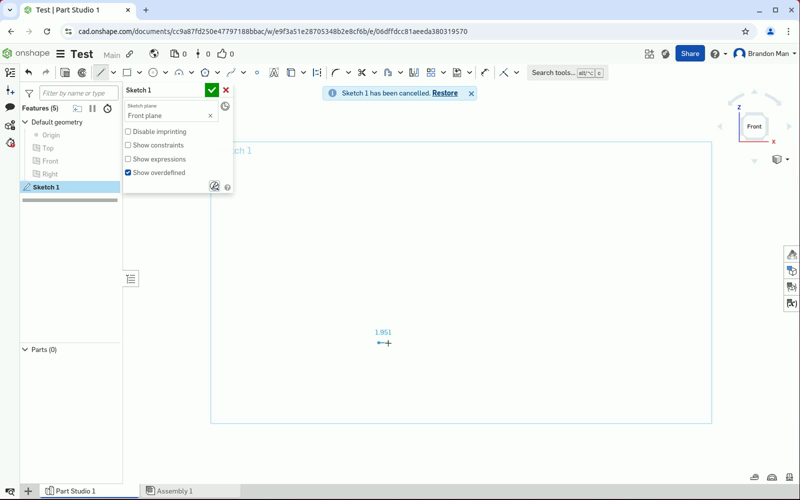
click(388, 342)
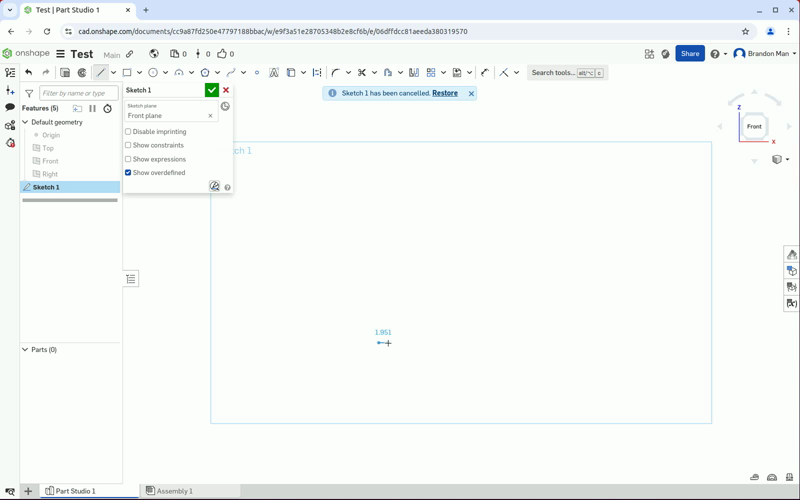
key_up(shift)
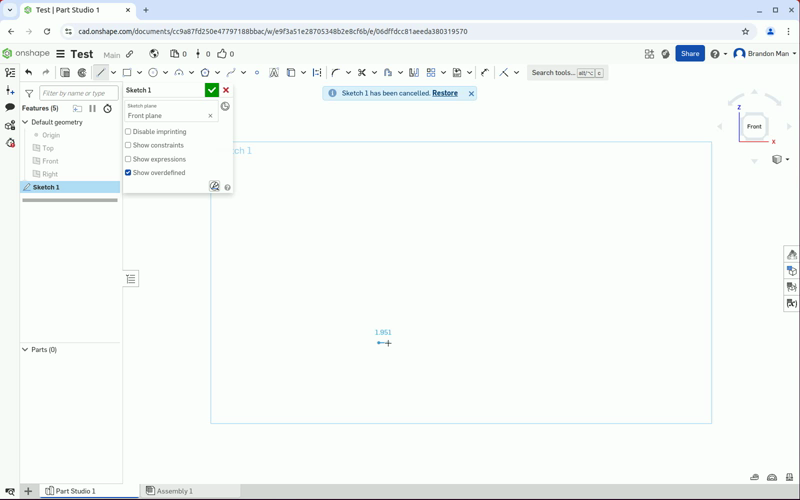
key_down(shift)
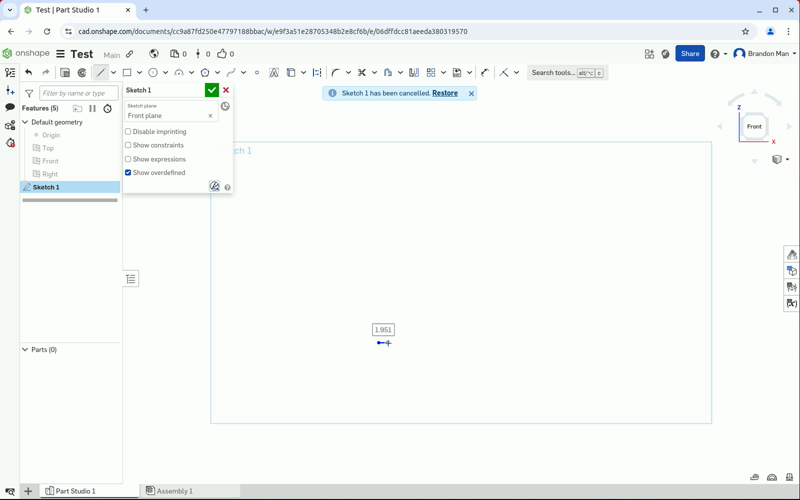
mouse_move(388, 248)
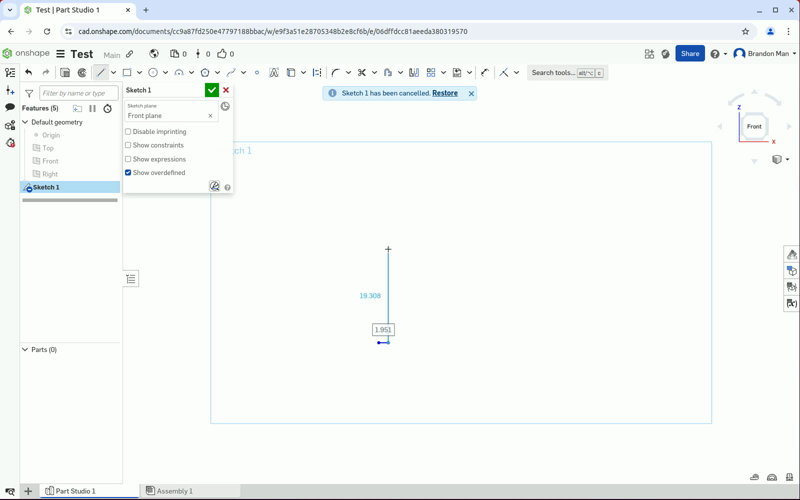
click(388, 248)
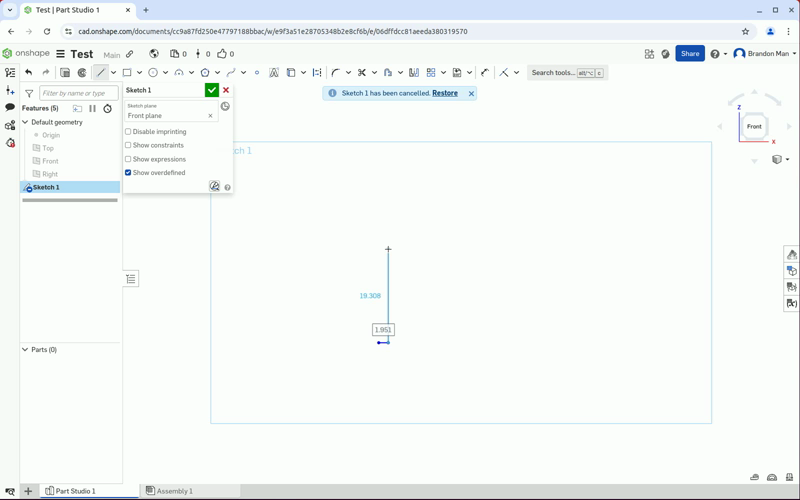
key_up(shift)
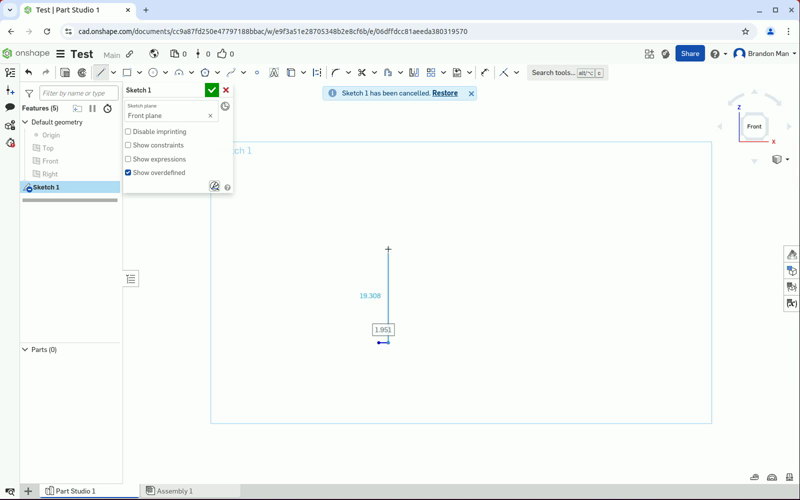
key_down(shift)
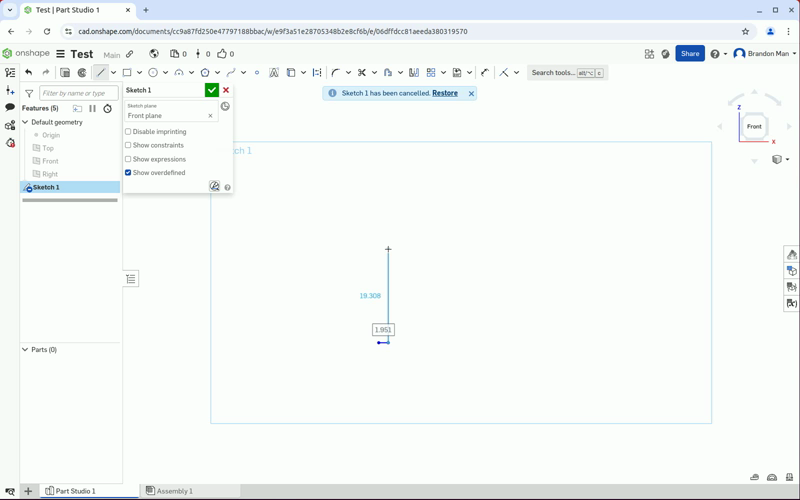
mouse_move(418, 248)
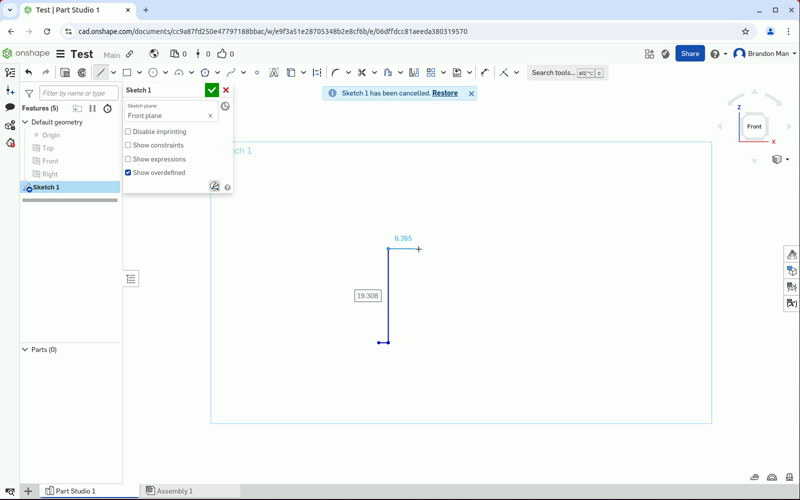
mouse_move(378, 248)
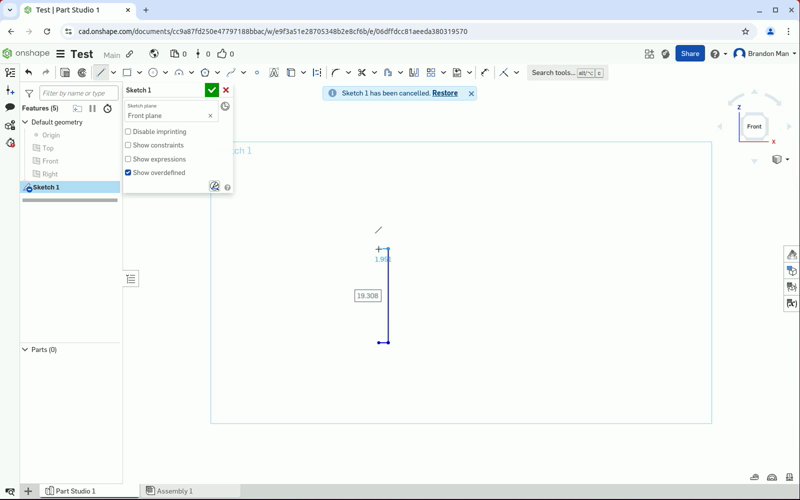
click(378, 248)
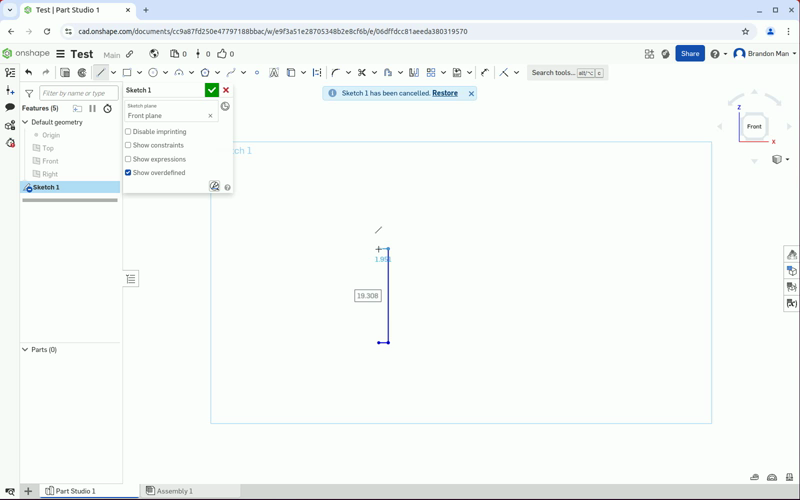
key_up(shift)
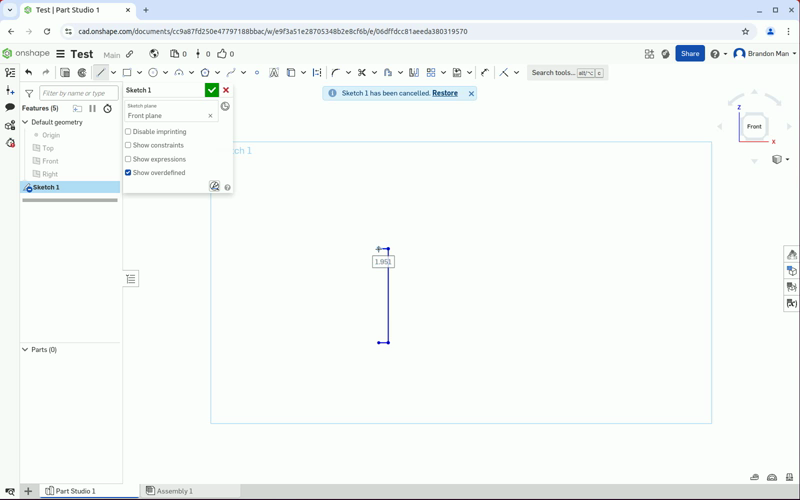
key_down(shift)
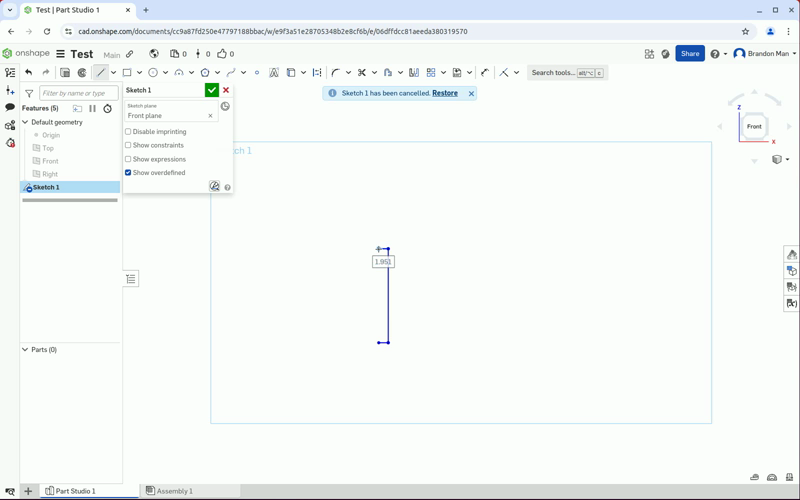
mouse_move(408, 248)
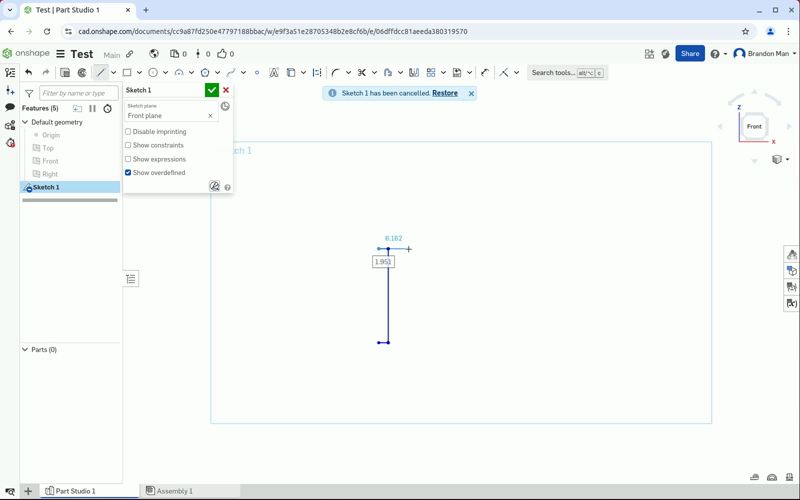
mouse_move(378, 283)
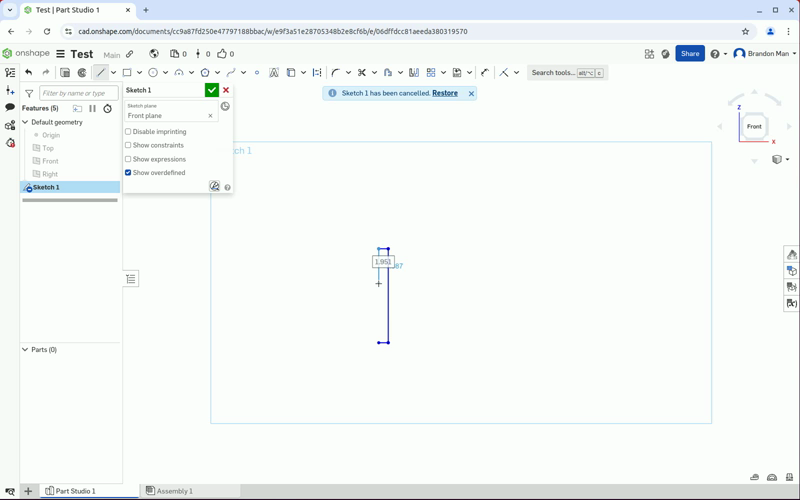
click(378, 283)
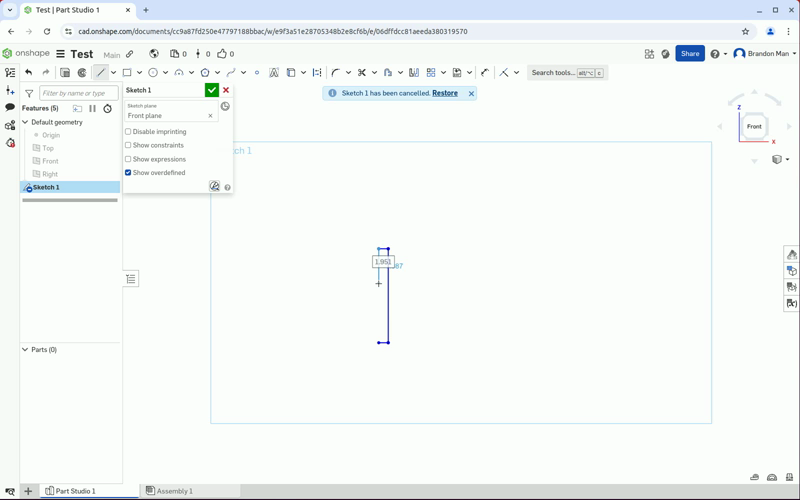
key_up(shift)
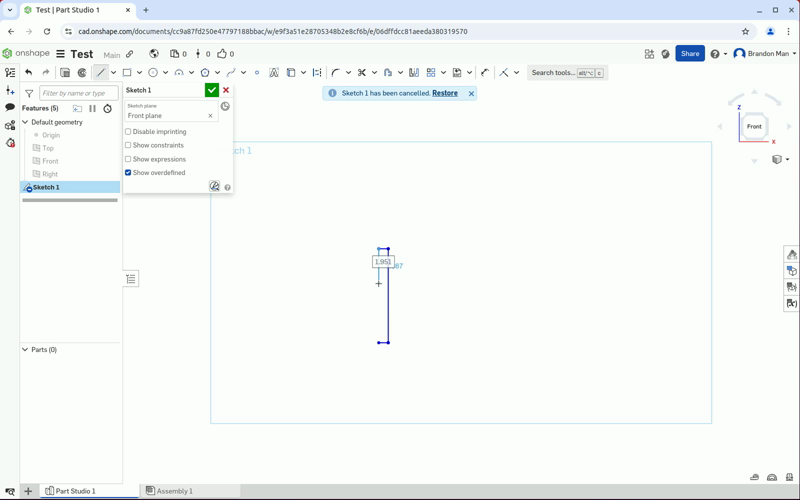
key_down(shift)
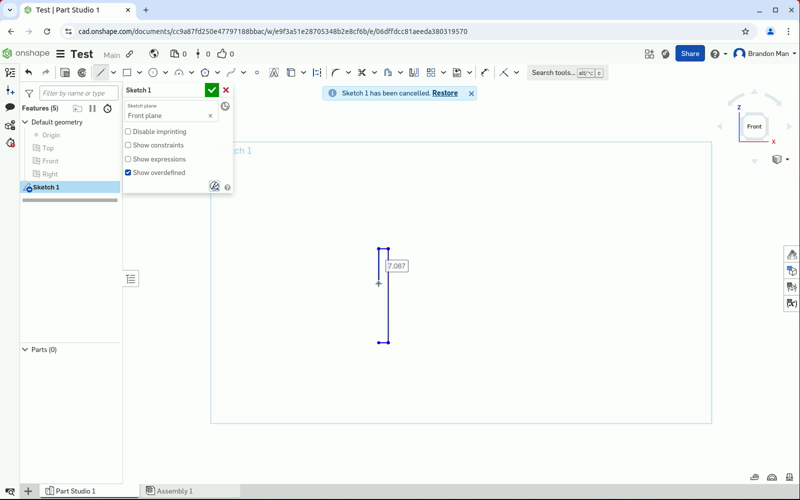
mouse_move(408, 283)
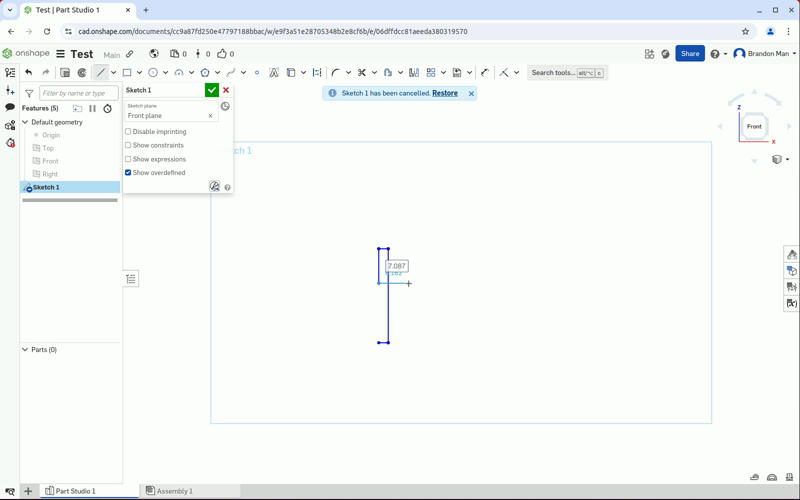
mouse_move(378, 319)
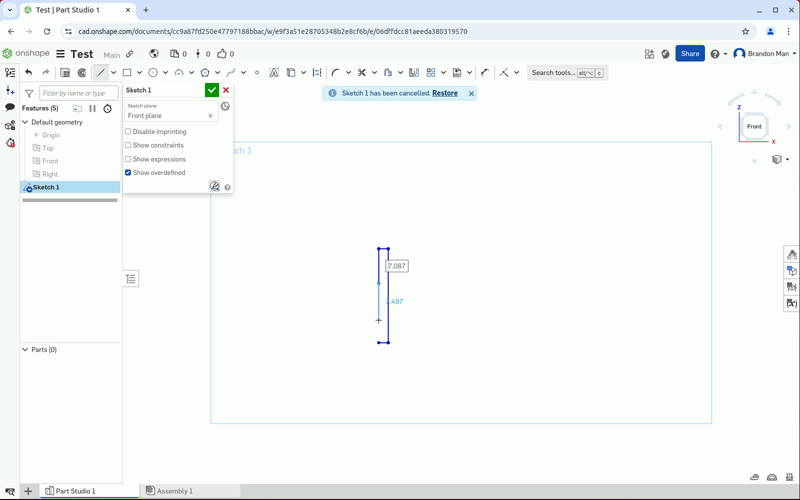
click(378, 319)
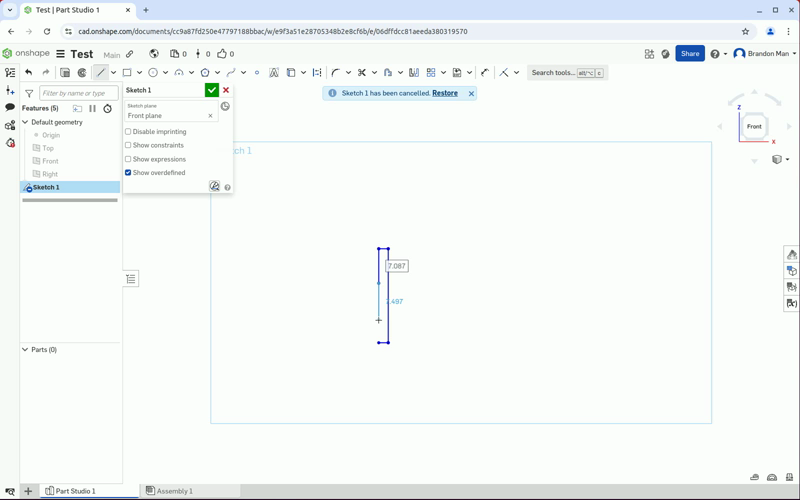
key_up(shift)
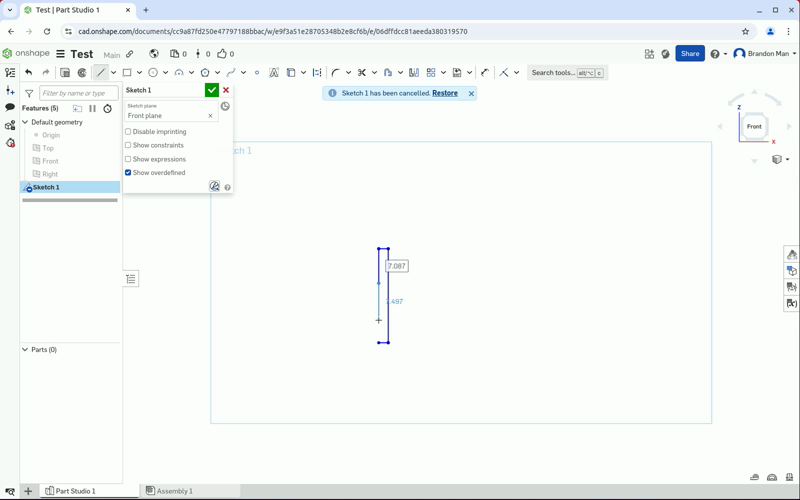
mouse_move(408, 319)
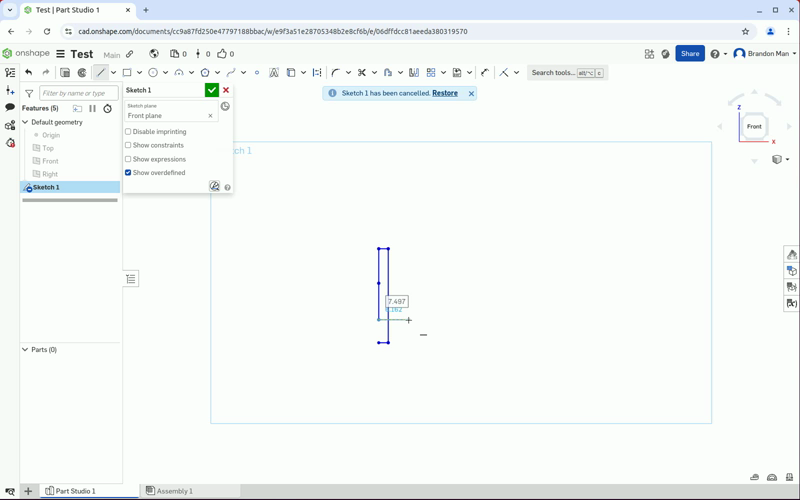
key_down(shift)
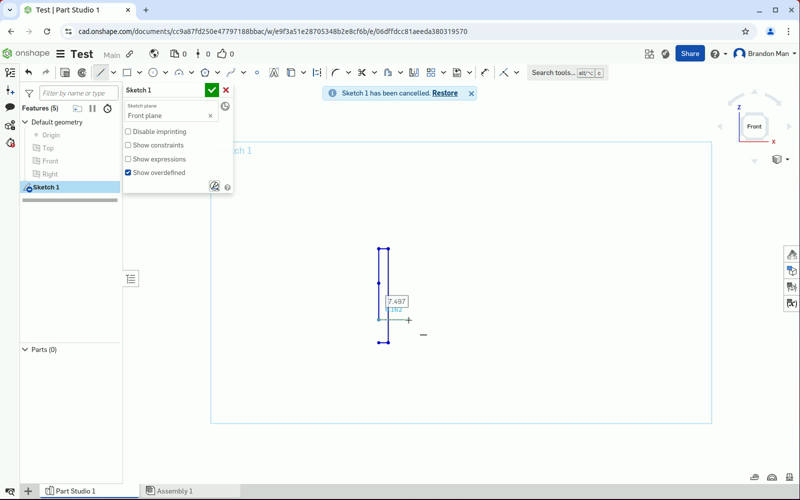
mouse_move(378, 342)
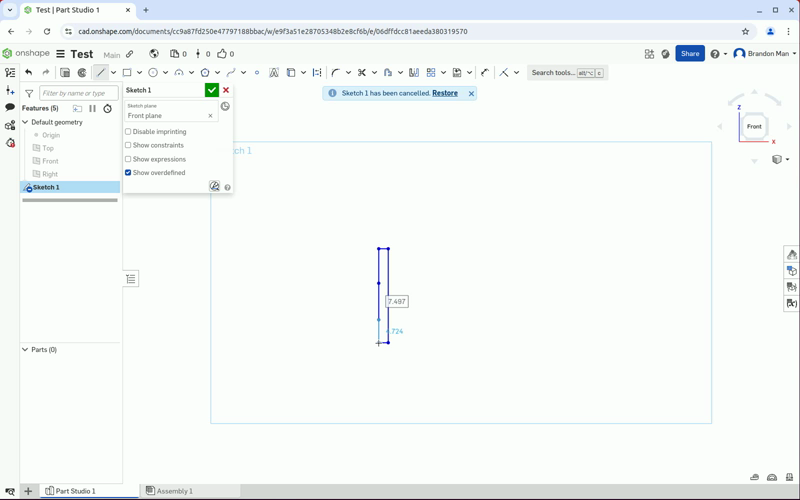
key_up(shift)
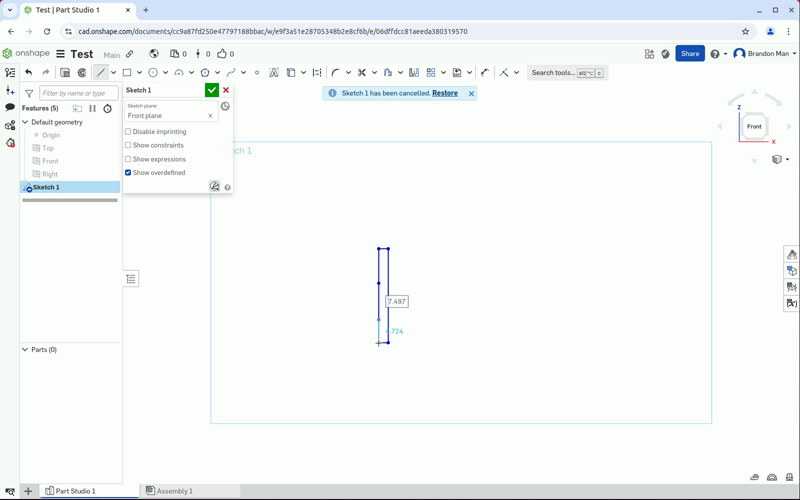
click(378, 342)
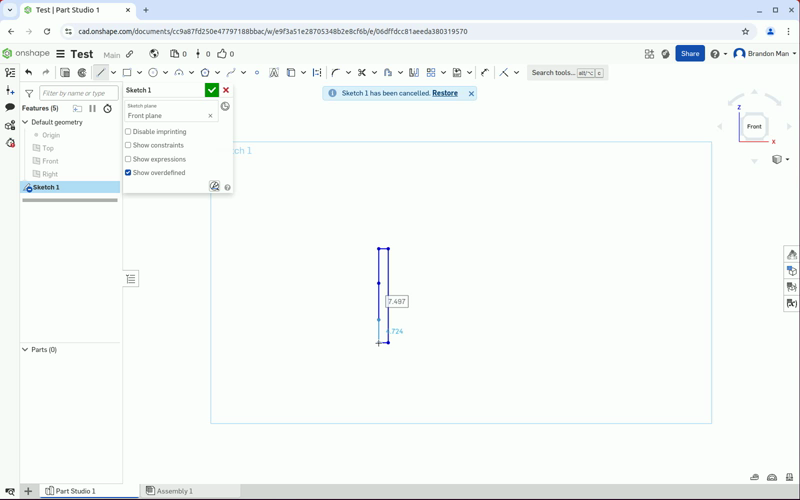
key(esc)
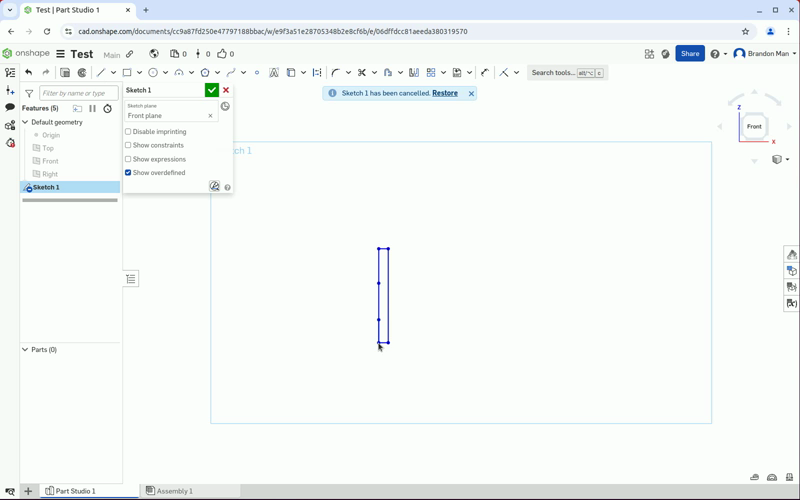
mouse_move(384, 281)
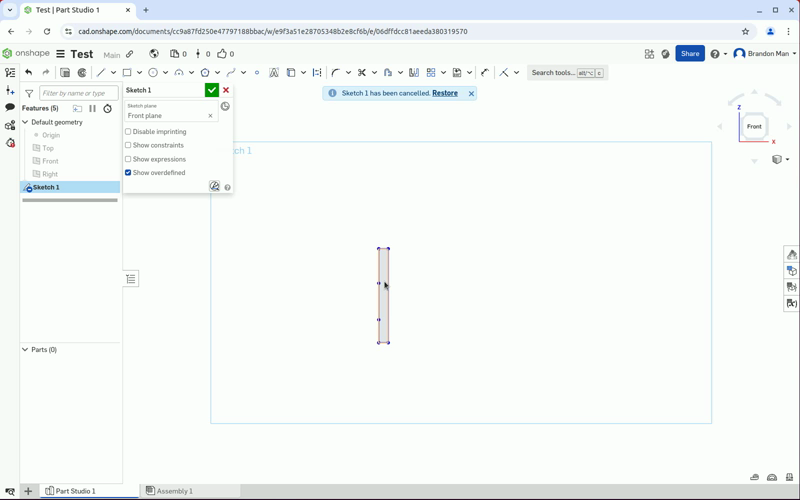
scroll(6)
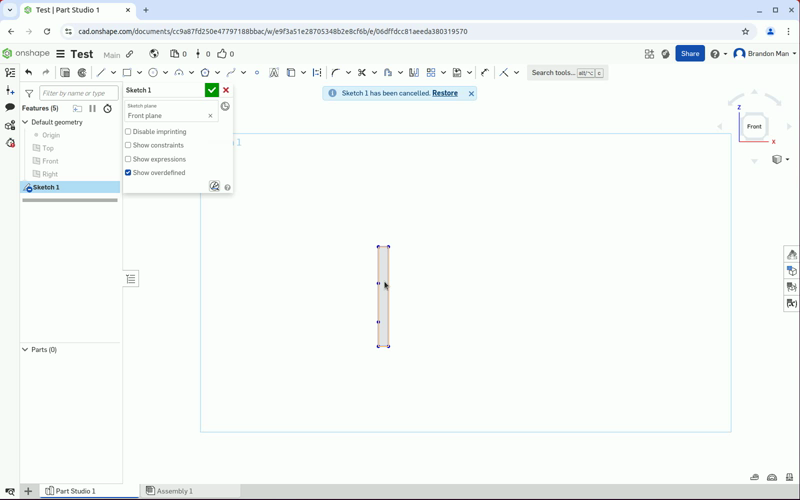
scroll(6)
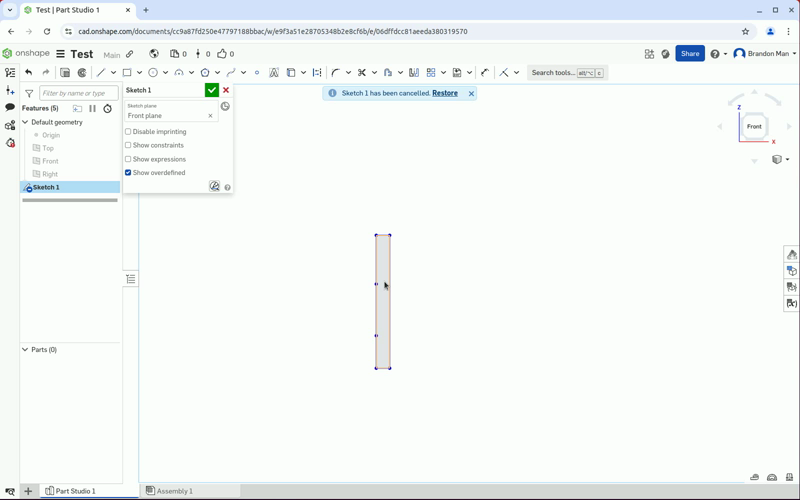
scroll(6)
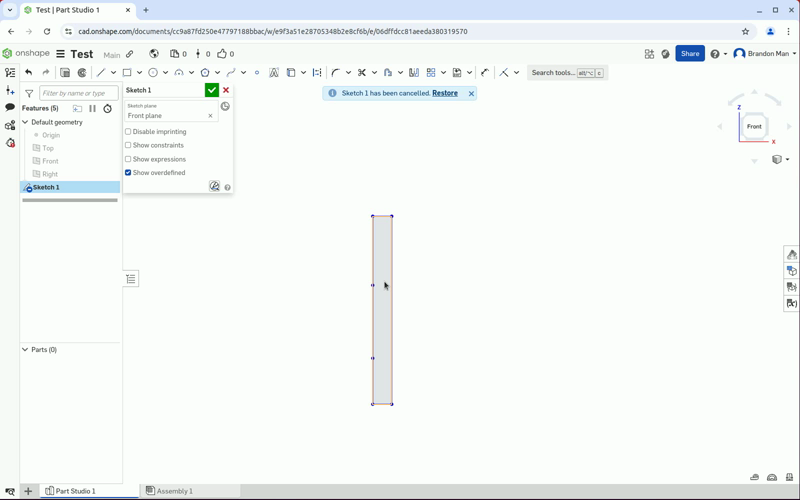
scroll(6)
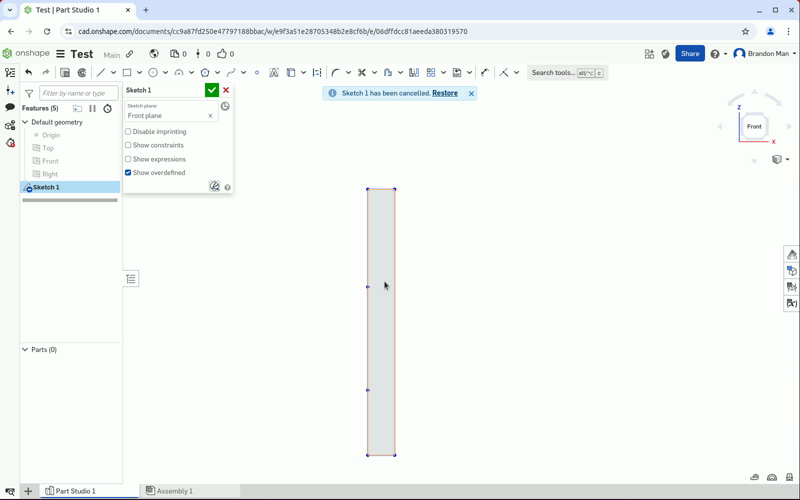
scroll(6)
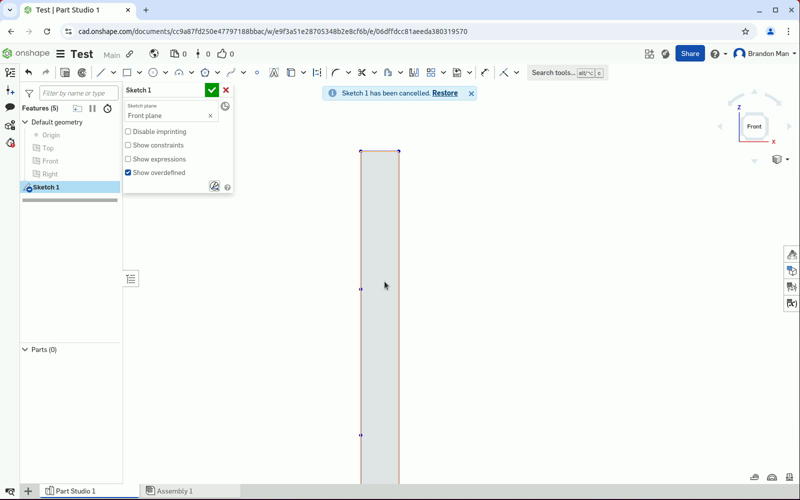
scroll(6)
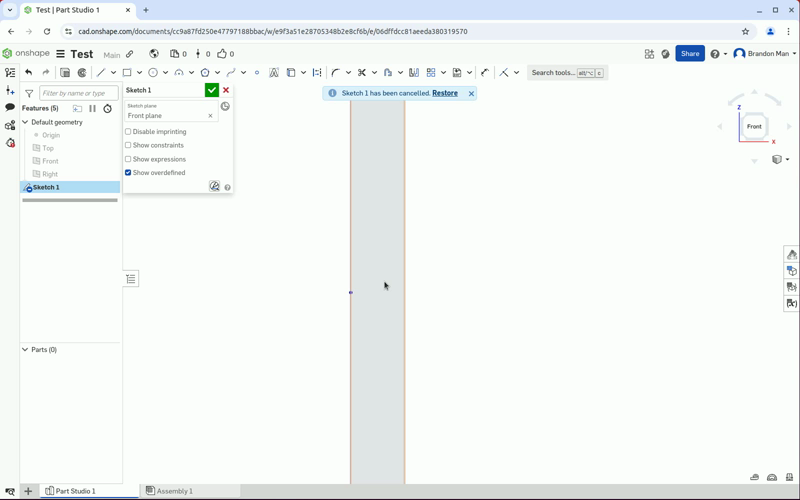
scroll(6)
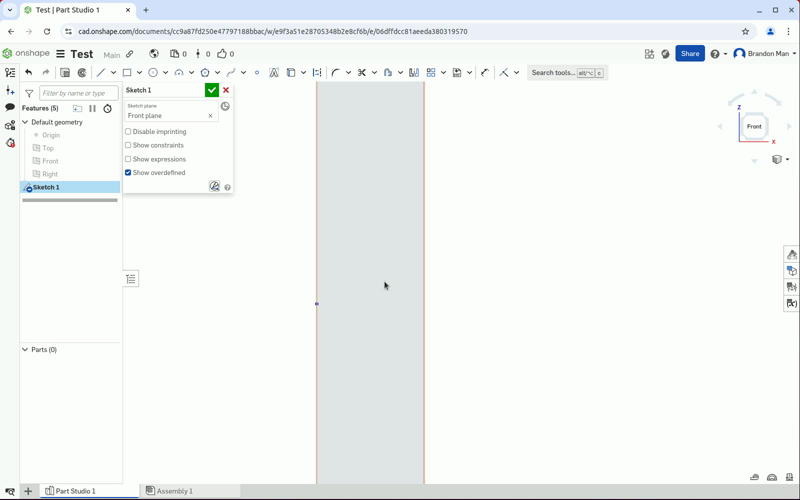
click(384, 281)
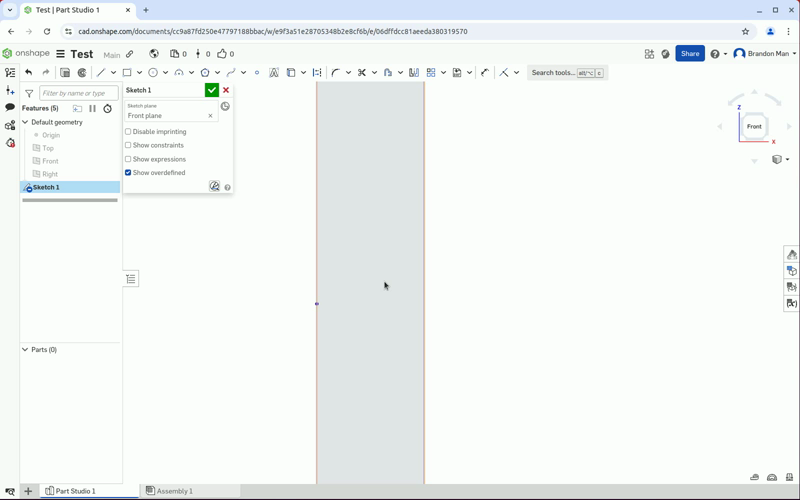
scroll(-6)
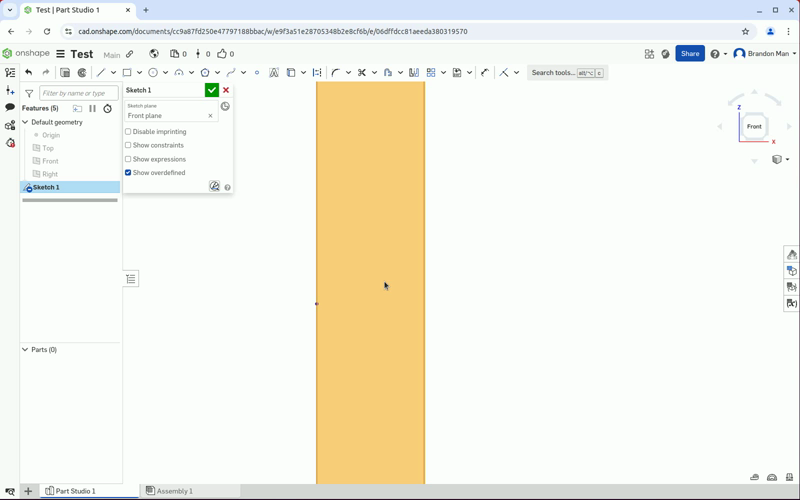
scroll(-6)
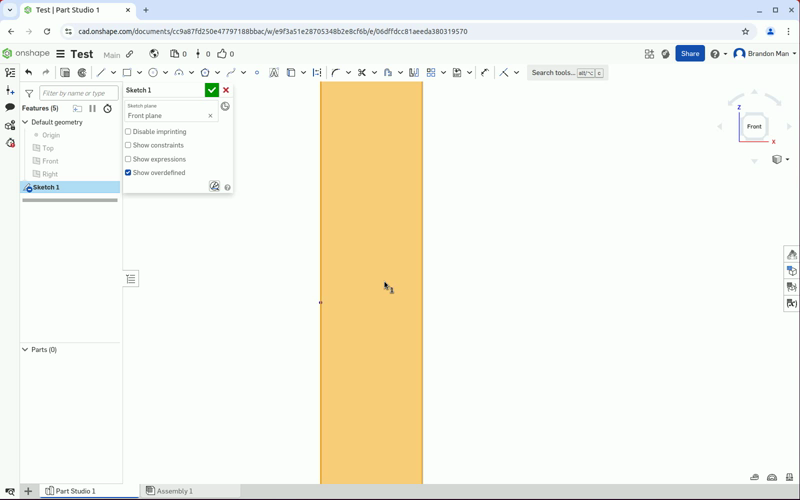
scroll(-6)
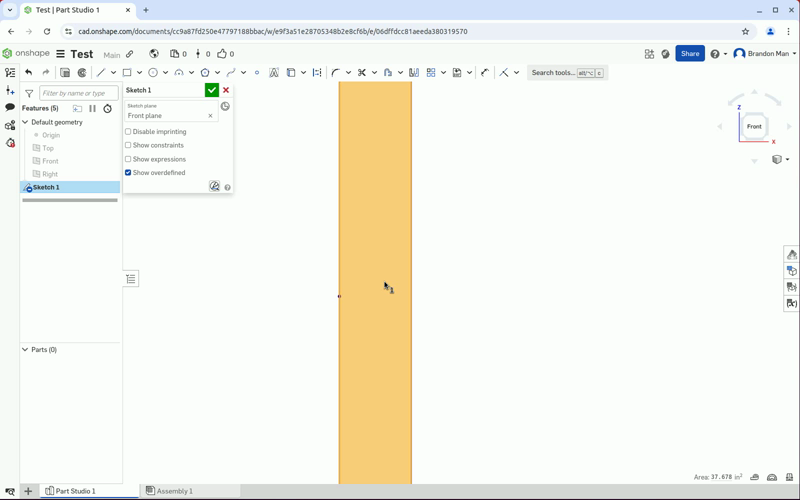
scroll(-6)
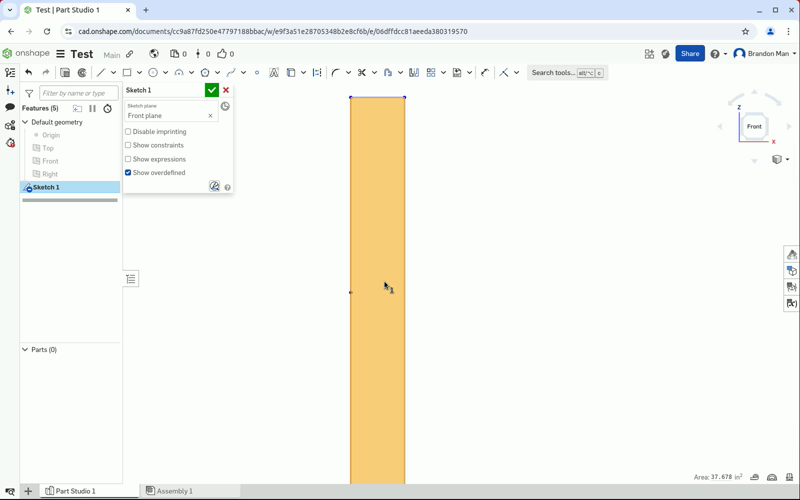
scroll(-6)
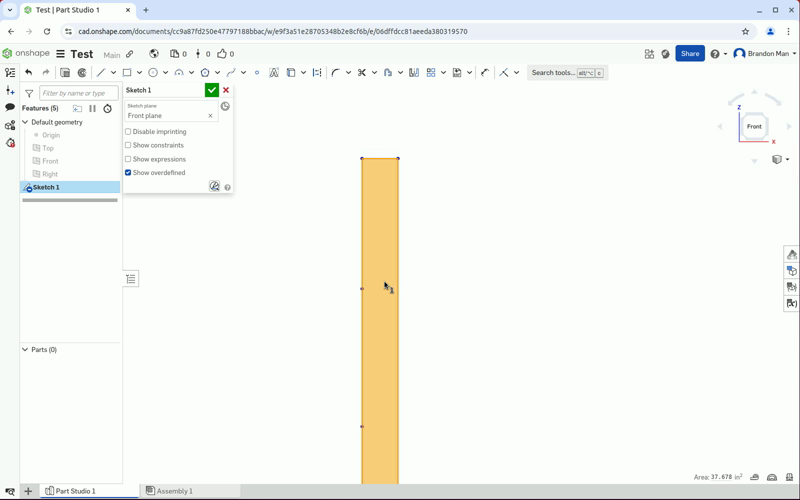
scroll(-6)
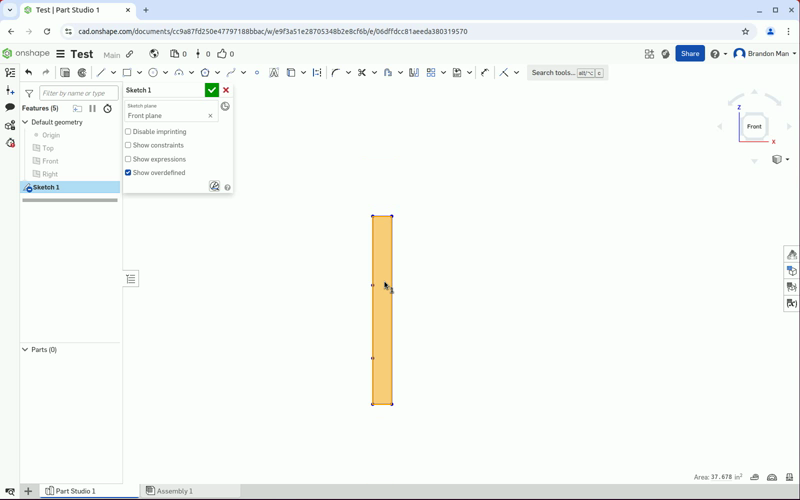
scroll(-6)
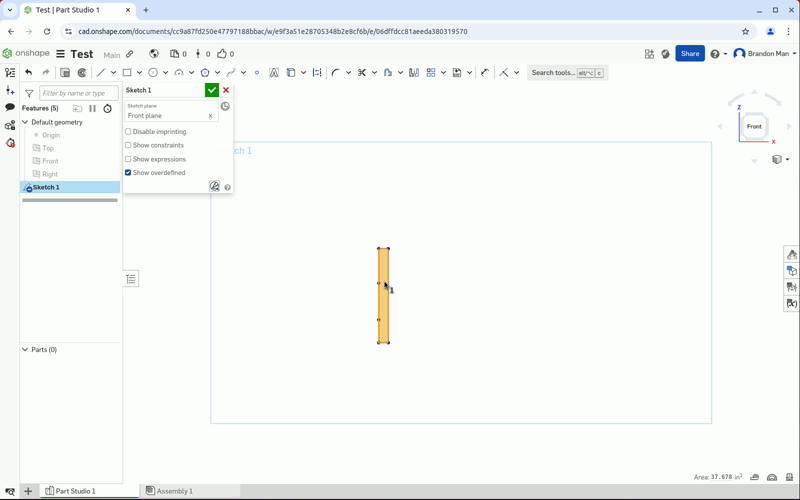
mouse_move(73, 352)
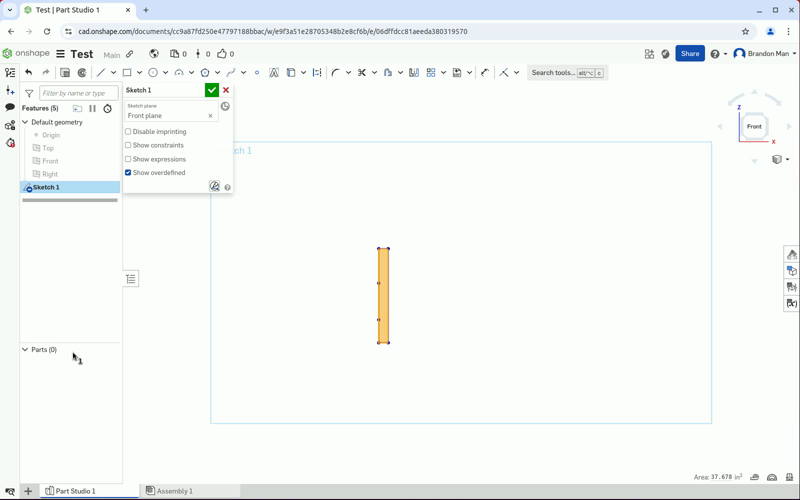
key(shift+y)
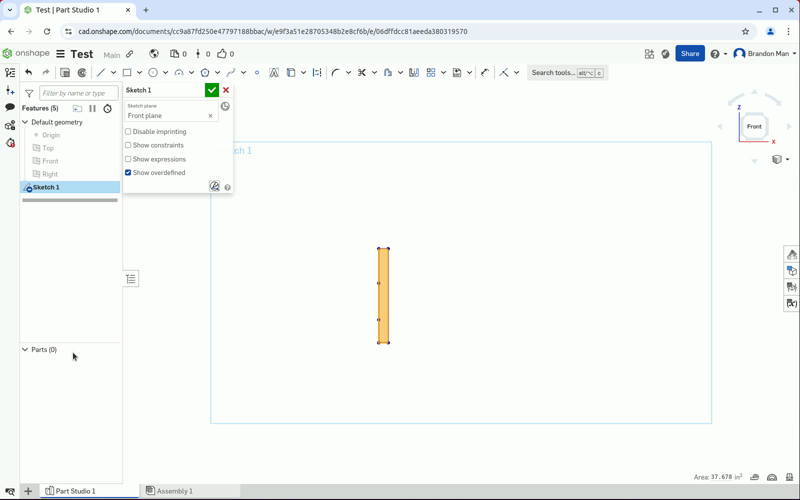
key(shift+e)
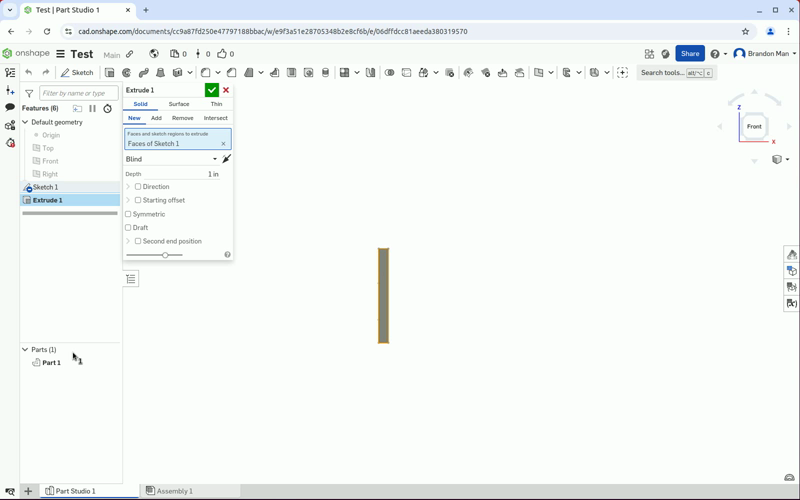
mouse_move(143, 106)
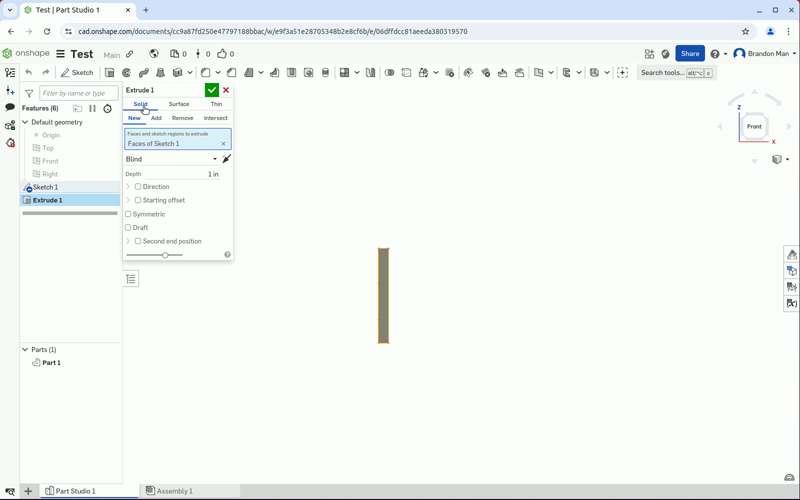
click(143, 106)
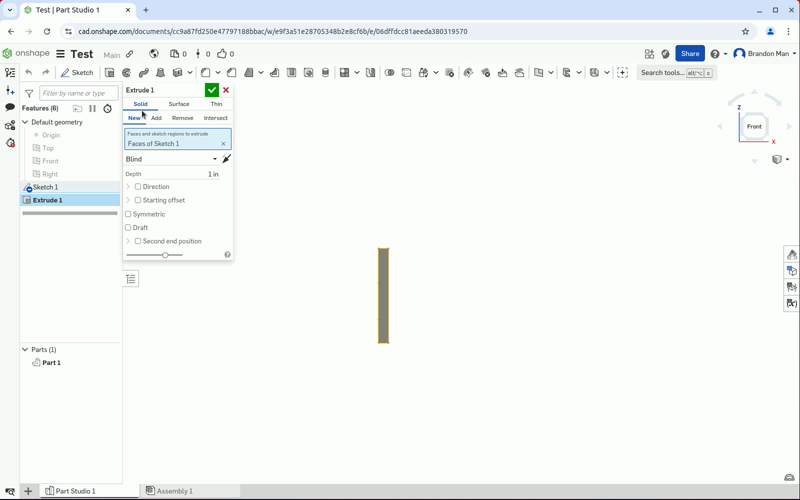
mouse_move(137, 120)
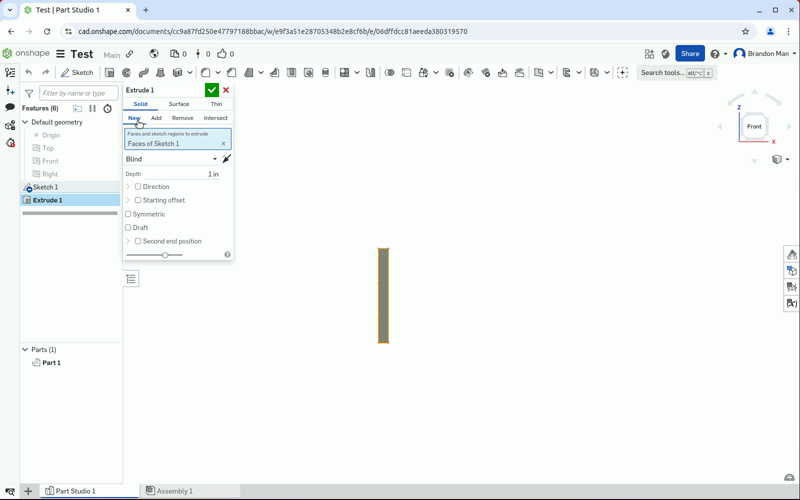
click(137, 120)
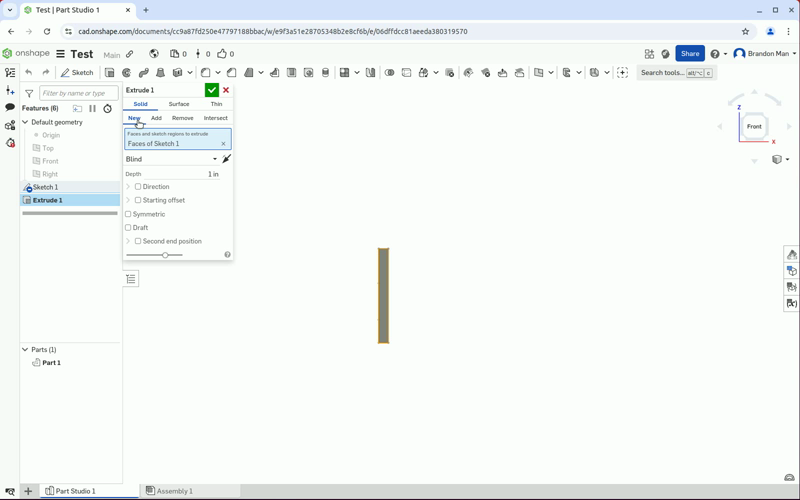
key(tab, 4)
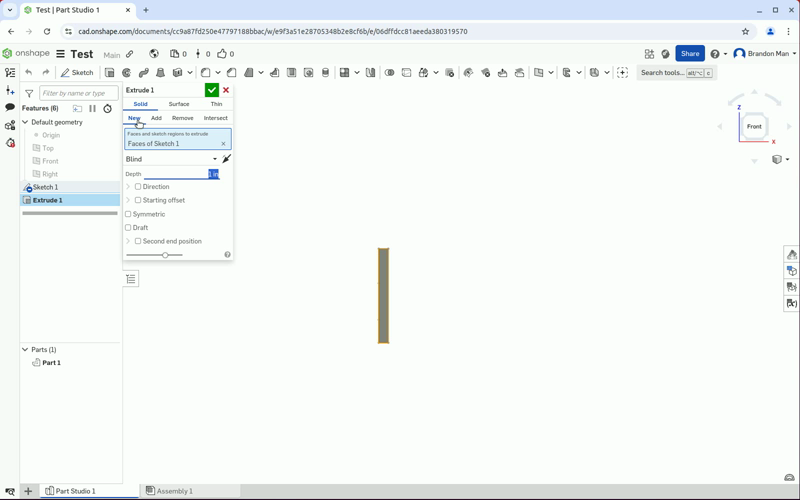
text(5.296)
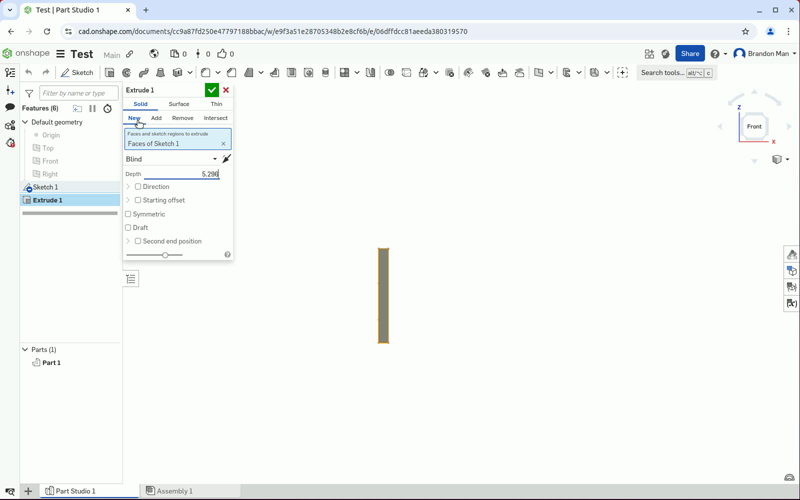
key(enter)
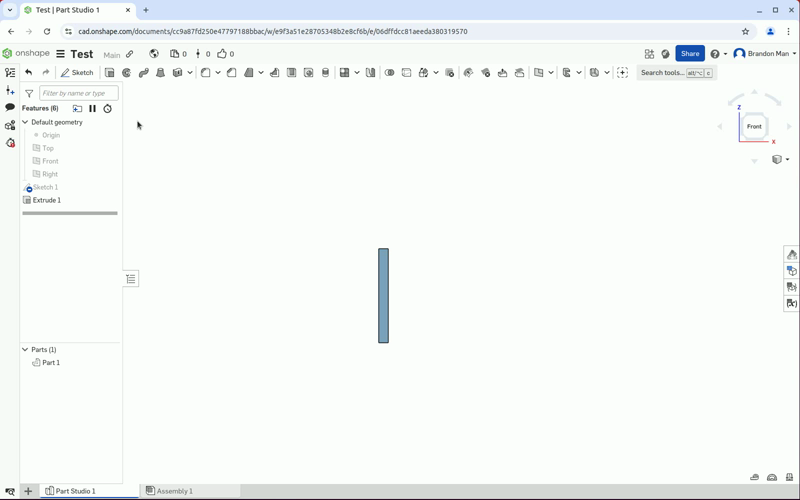
key(shift+h)
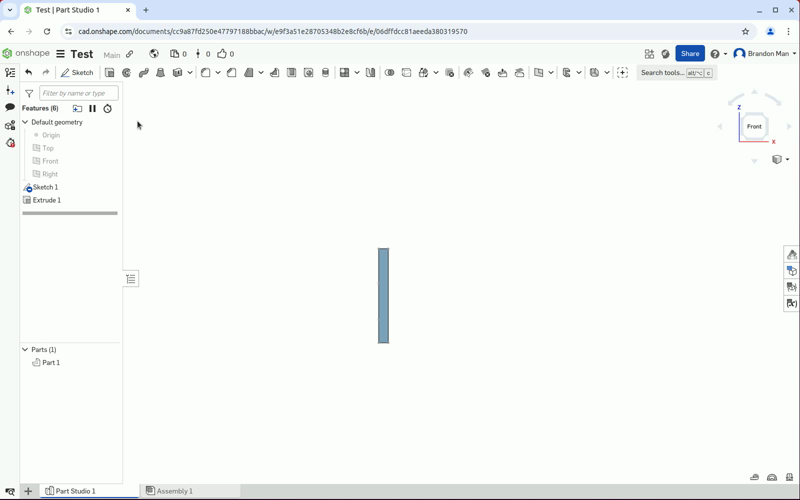
key(shift+h)
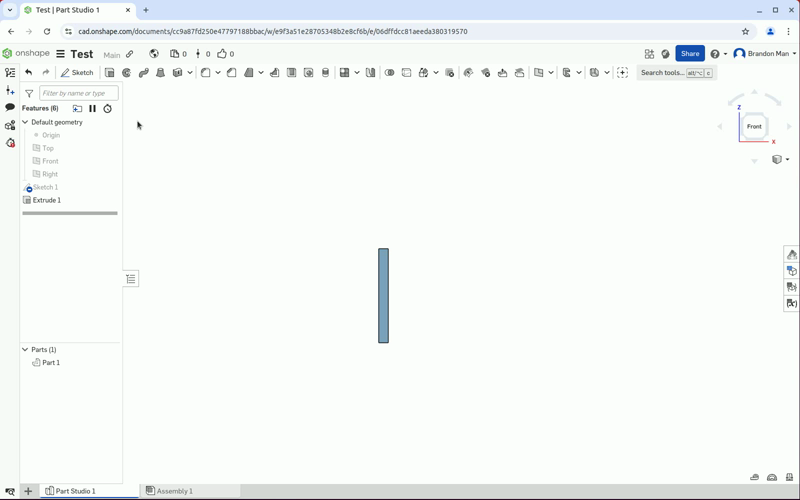
mouse_move(73, 189)
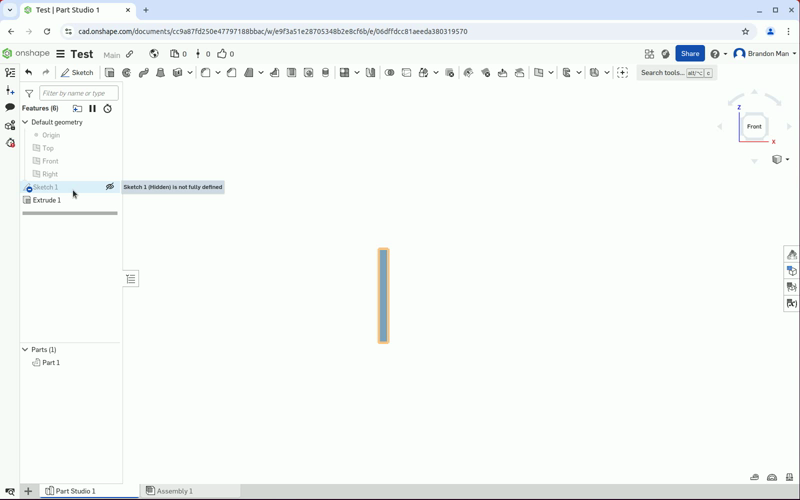
click(73, 189)
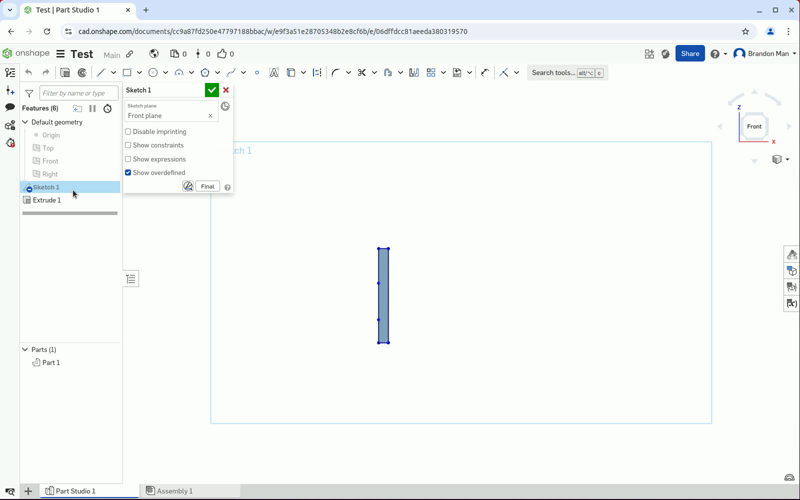
mouse_move(229, 92)
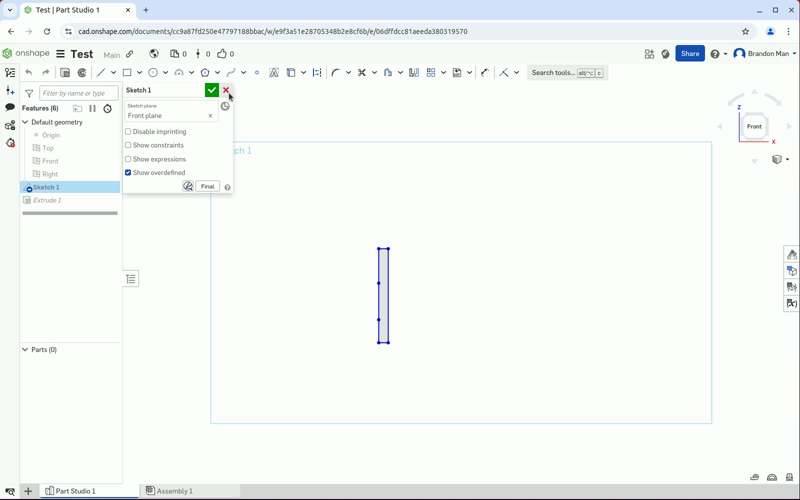
click(229, 92)
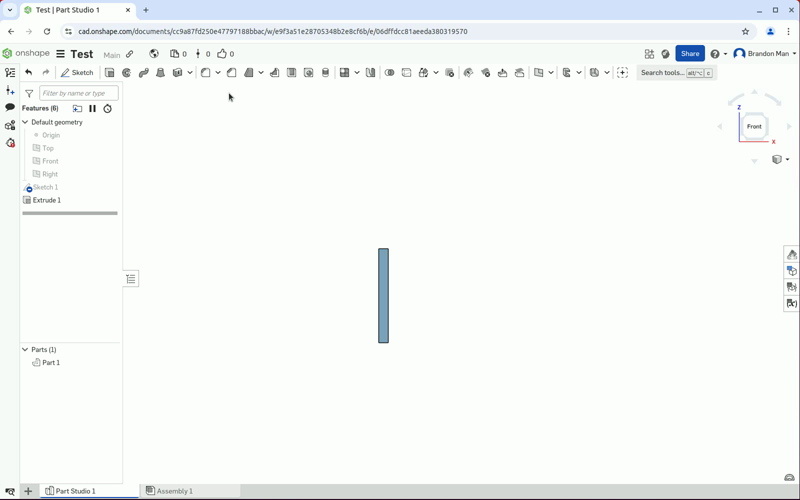
mouse_move(73, 352)
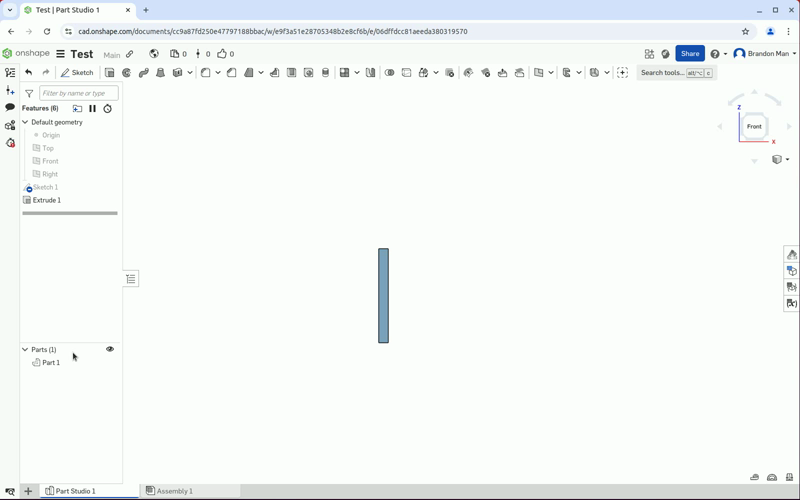
key(y)
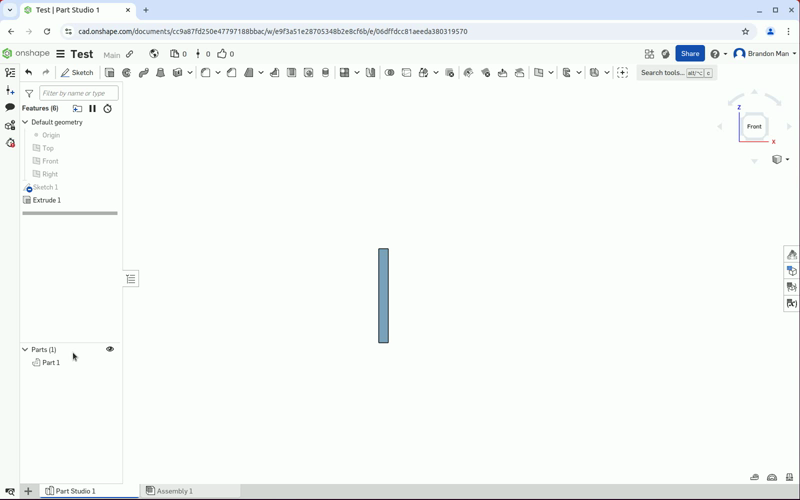
key(shift+p)
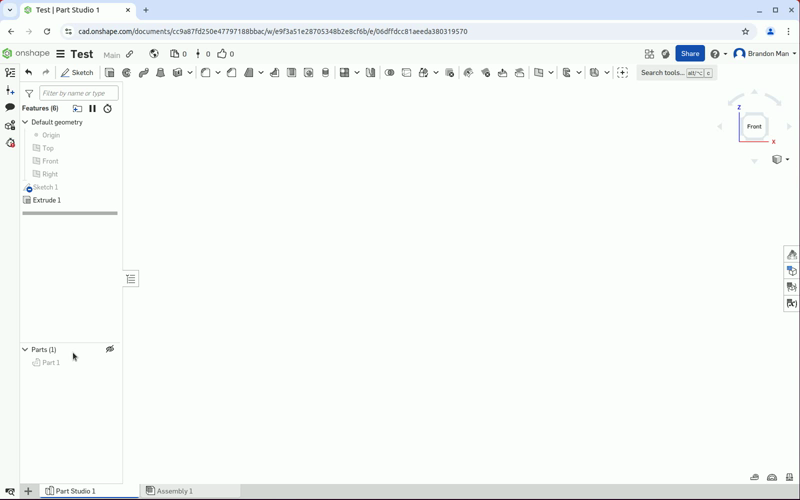
key(space)
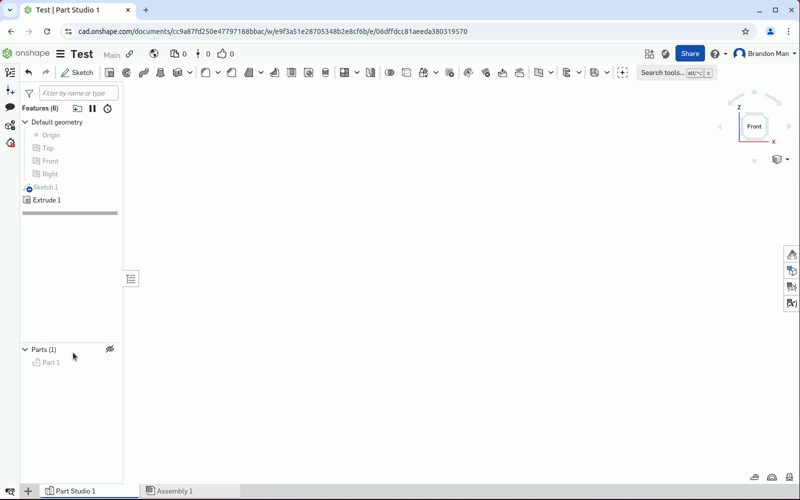
key_down(shift)
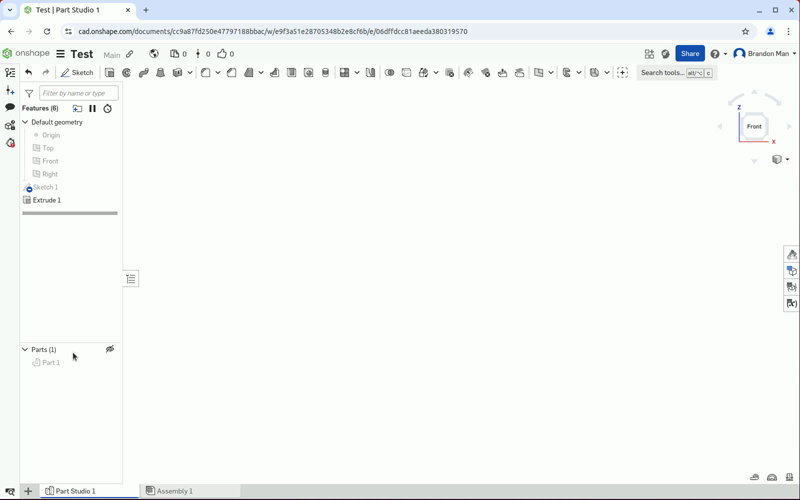
key(left)
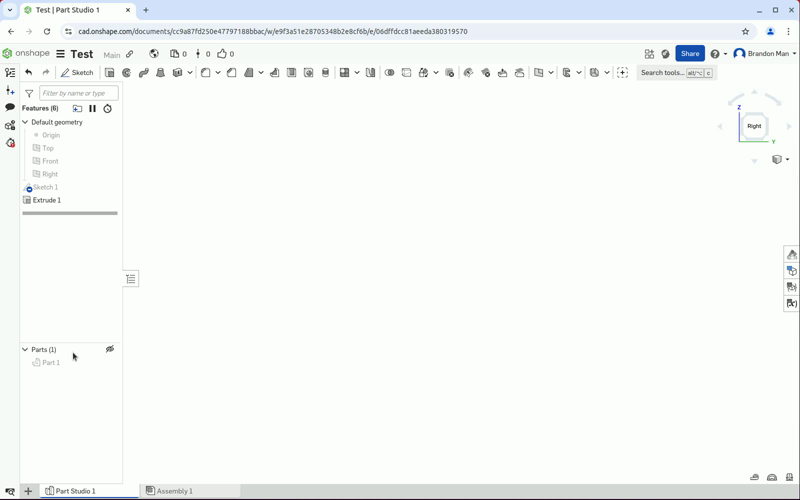
key_up(shift)
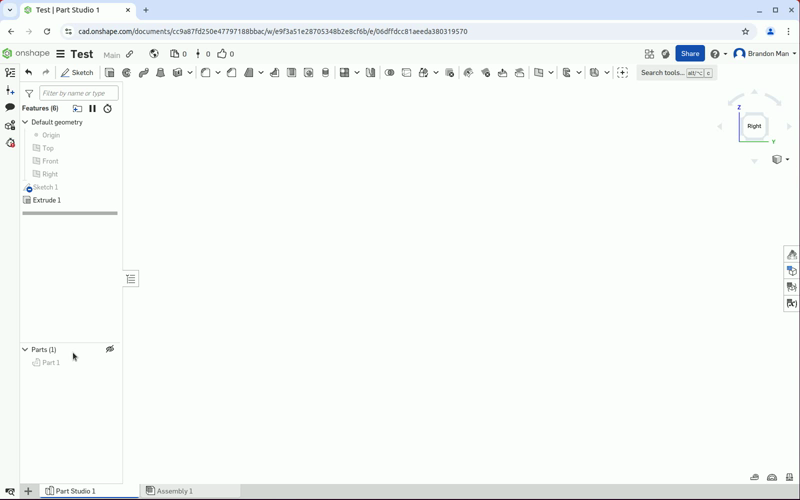
mouse_move(73, 352)
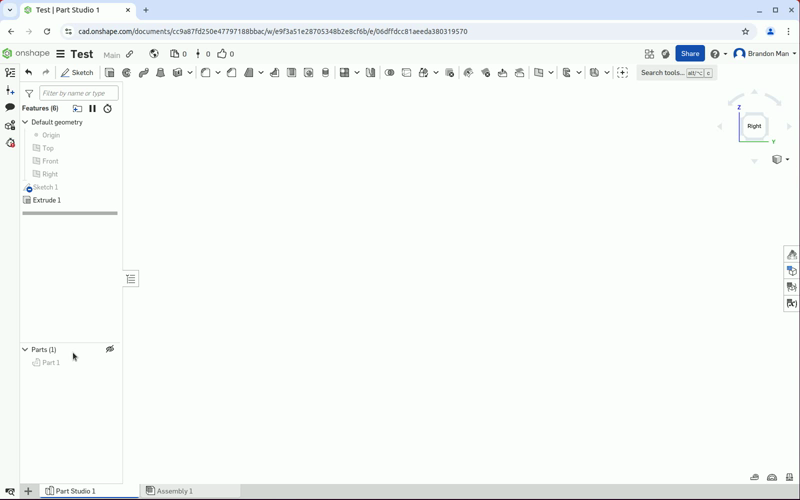
key(shift+y)
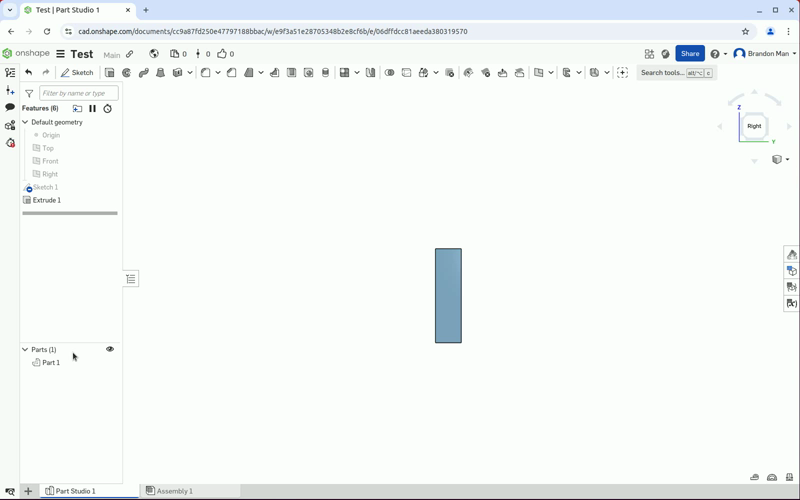
mouse_move(541, 75)
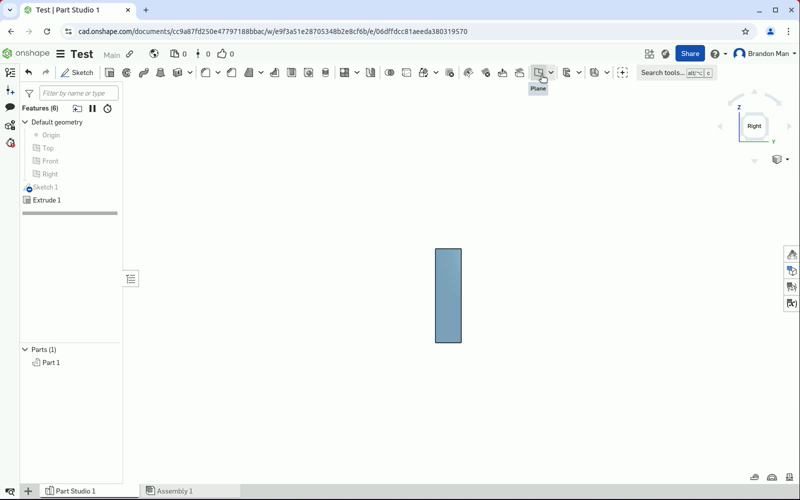
click(541, 75)
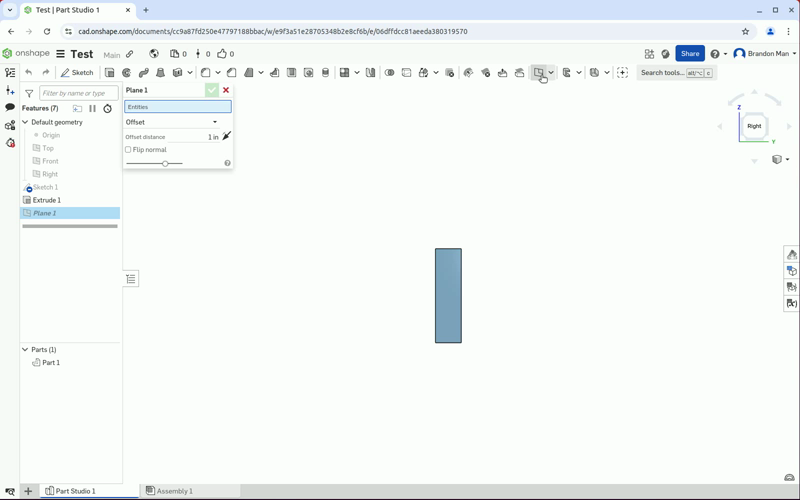
mouse_move(73, 176)
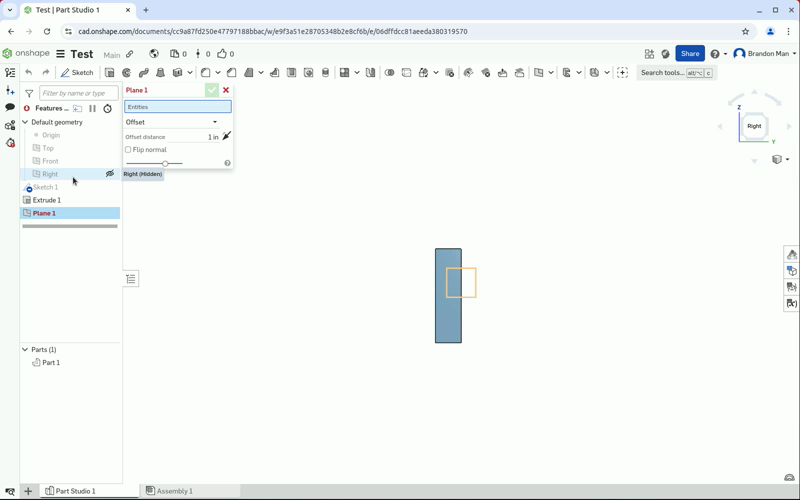
click(73, 176)
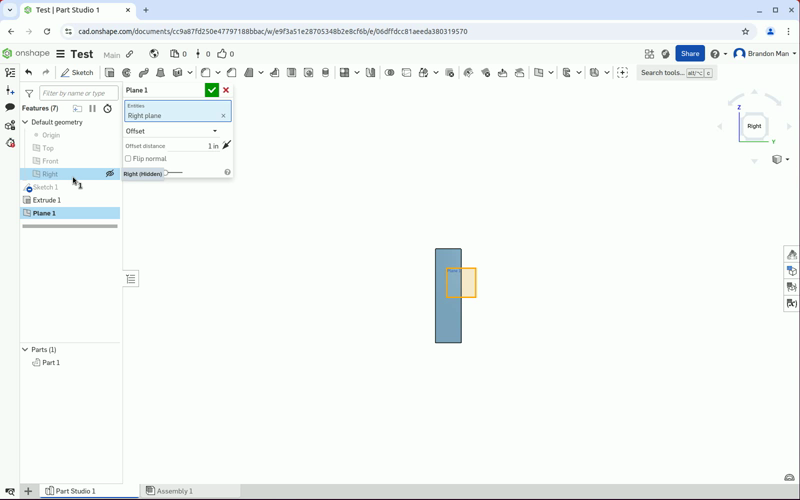
key(tab, 2)
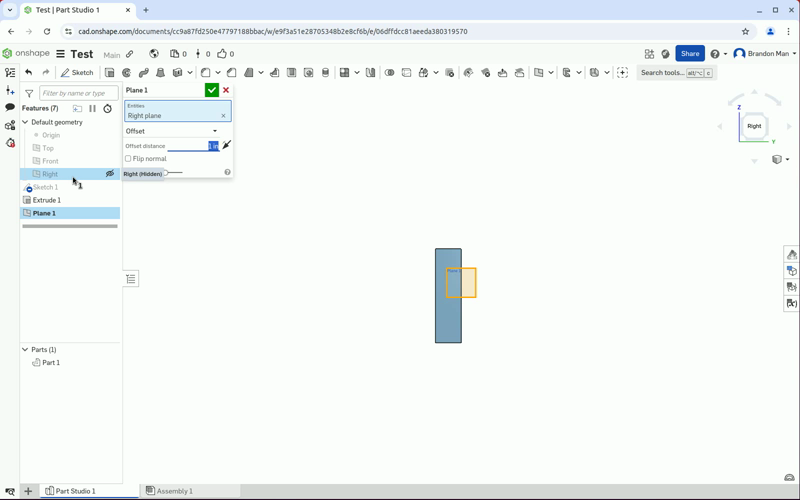
text(16.854)
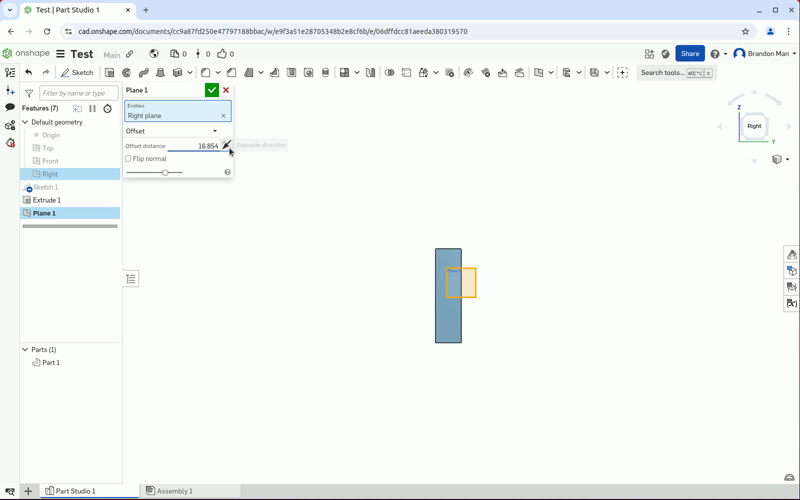
mouse_move(229, 147)
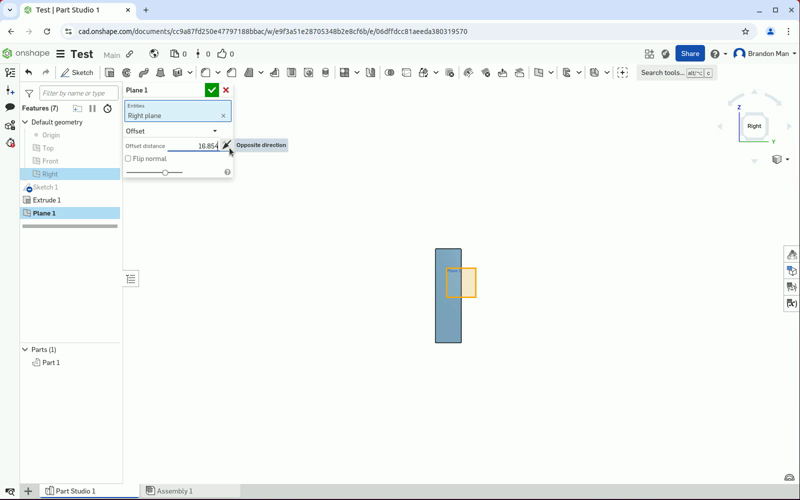
click(229, 147)
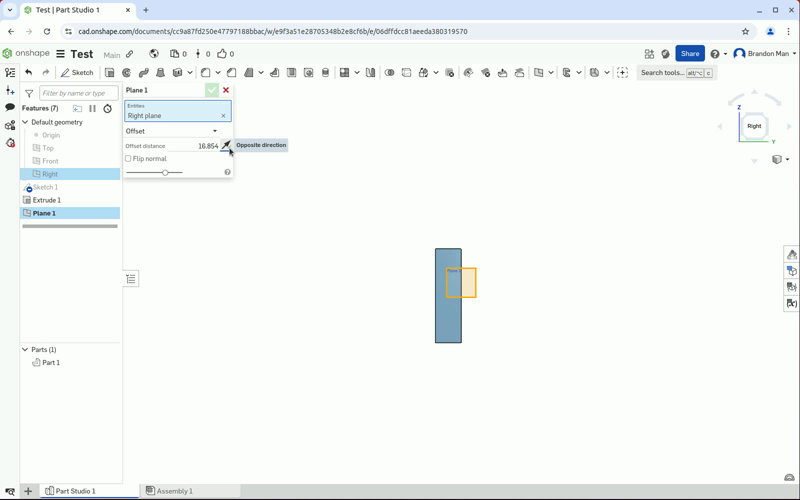
key(enter, 2)
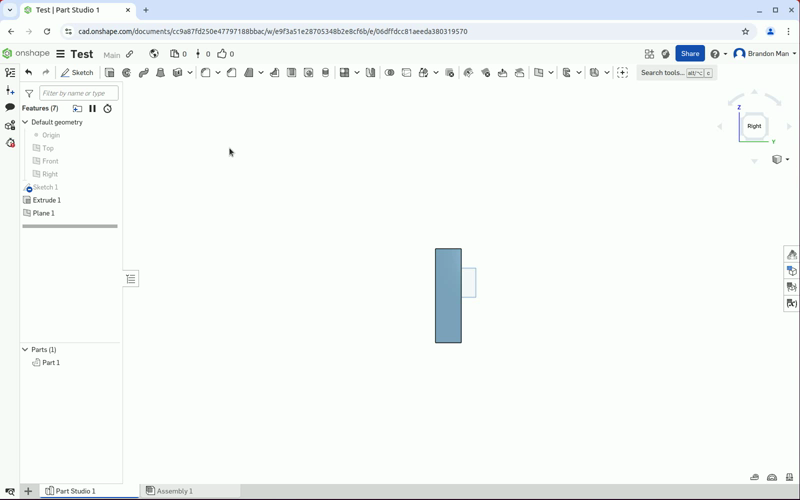
key(shift+s)
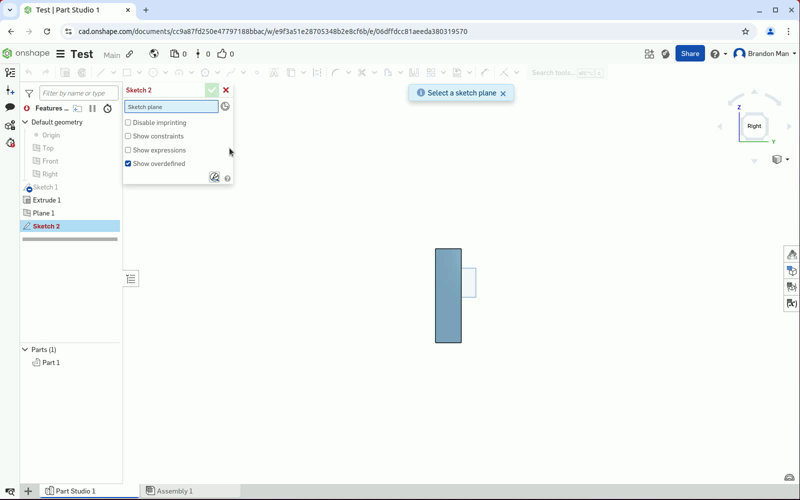
mouse_move(73, 215)
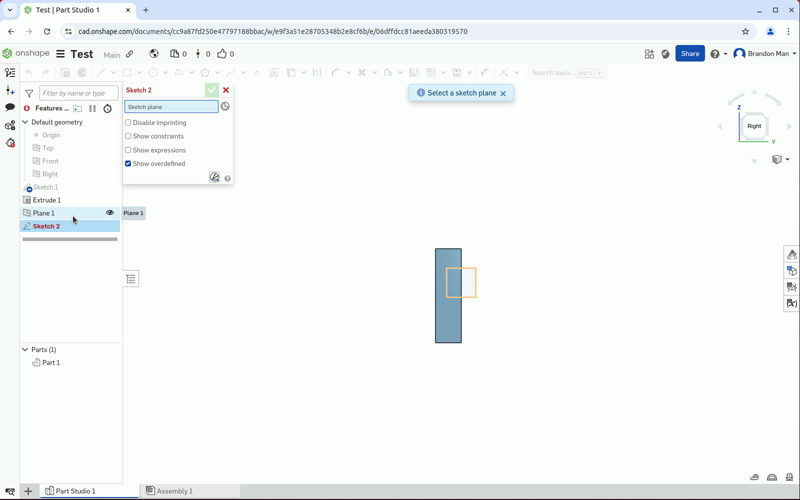
click(73, 215)
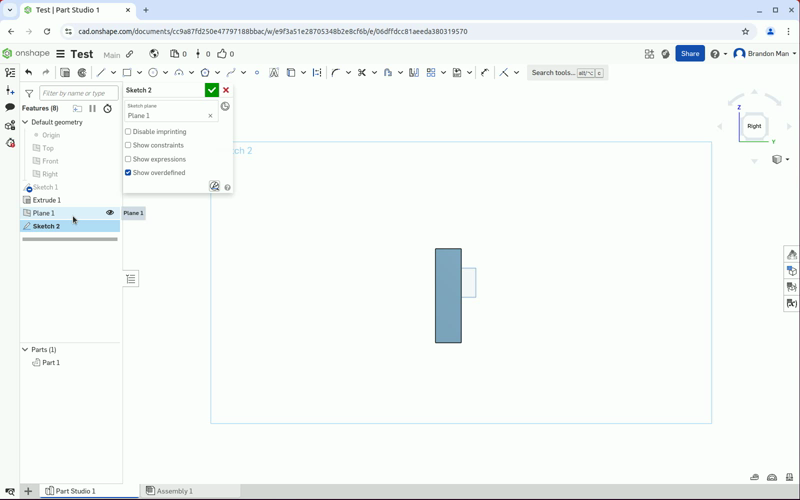
mouse_move(73, 352)
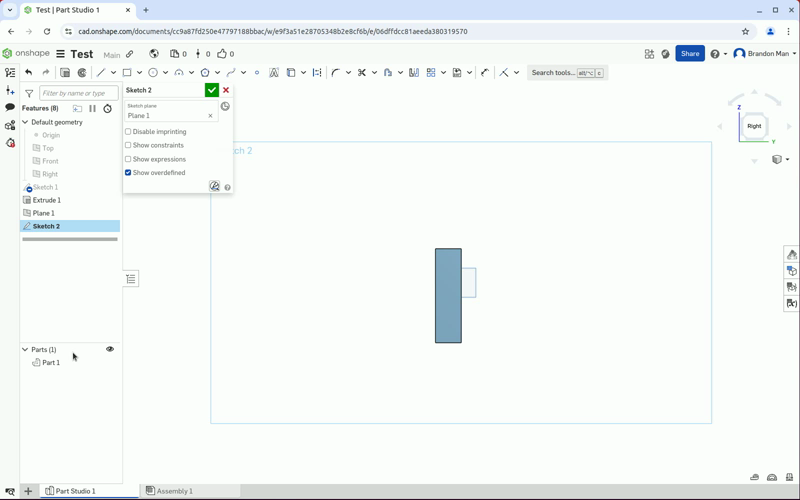
key(y)
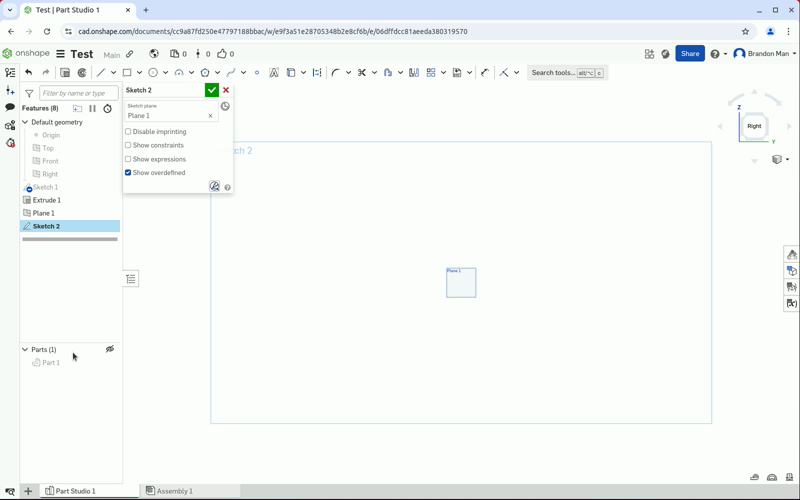
key(l)
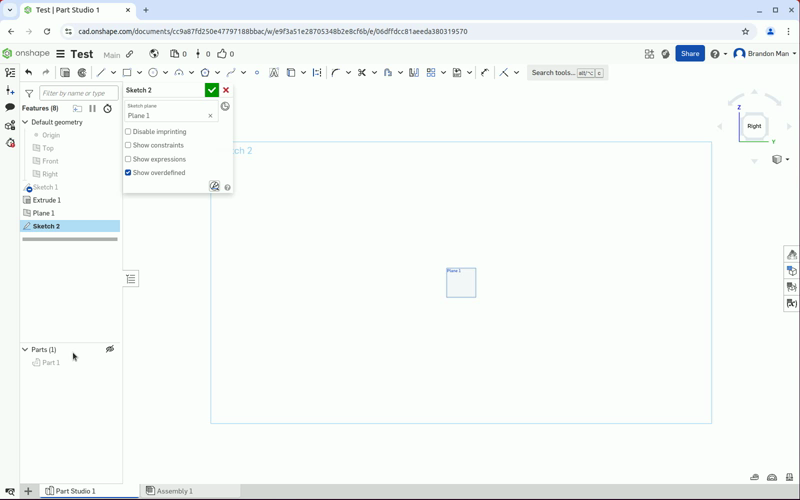
key_down(shift)
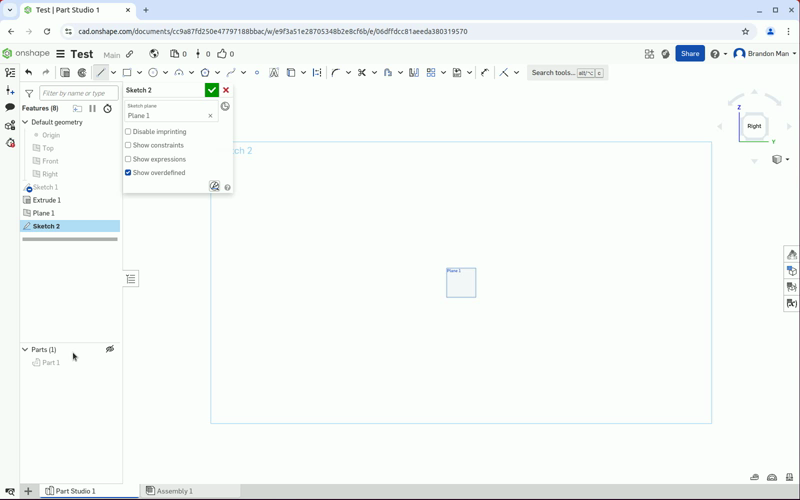
mouse_move(434, 301)
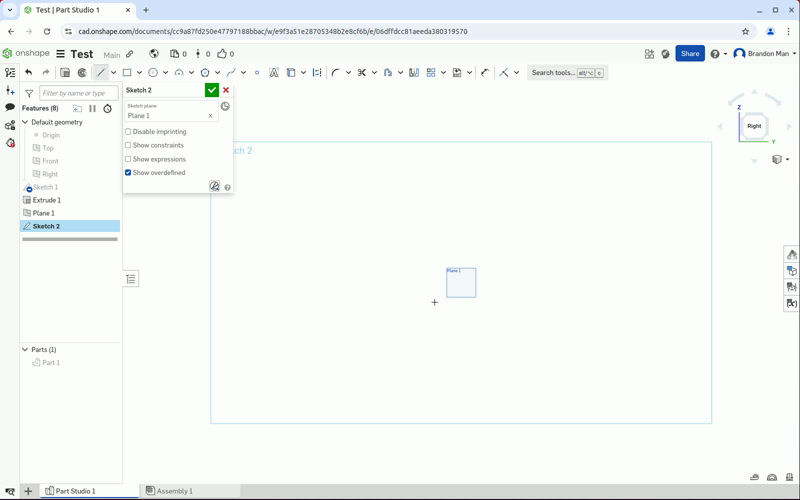
click(434, 301)
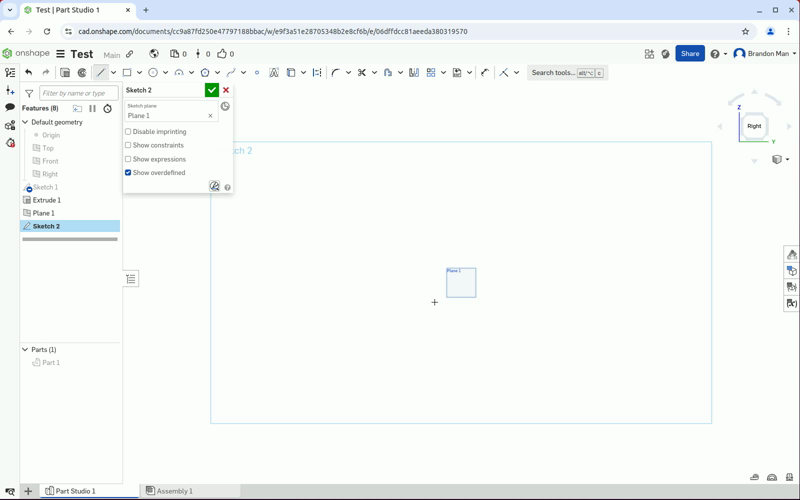
key_up(shift)
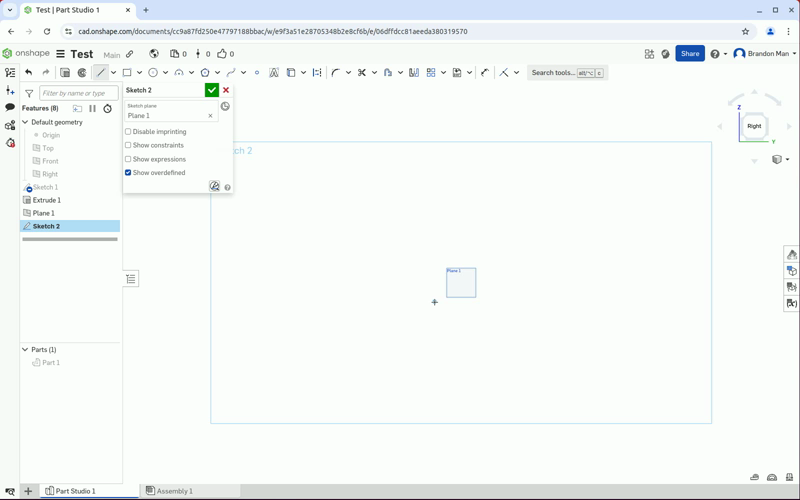
key_down(shift)
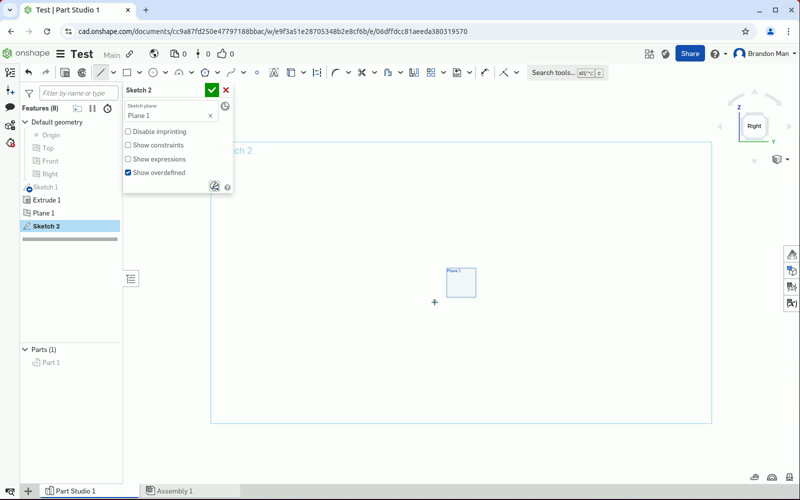
mouse_move(464, 301)
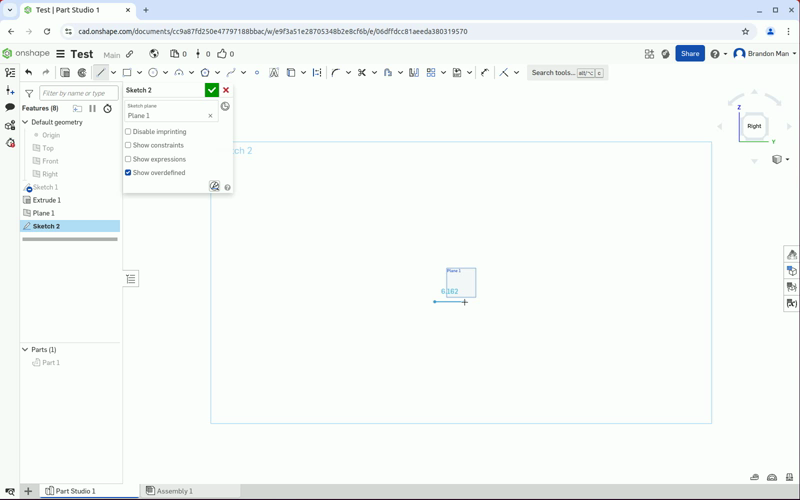
mouse_move(461, 301)
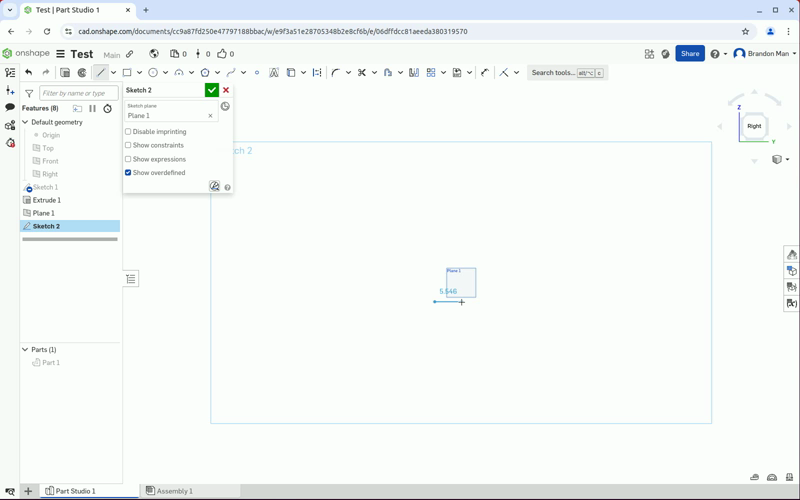
click(461, 301)
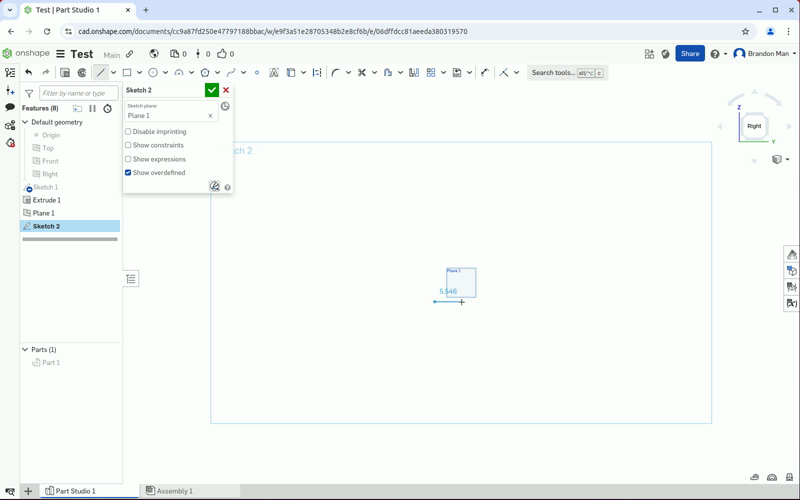
key_up(shift)
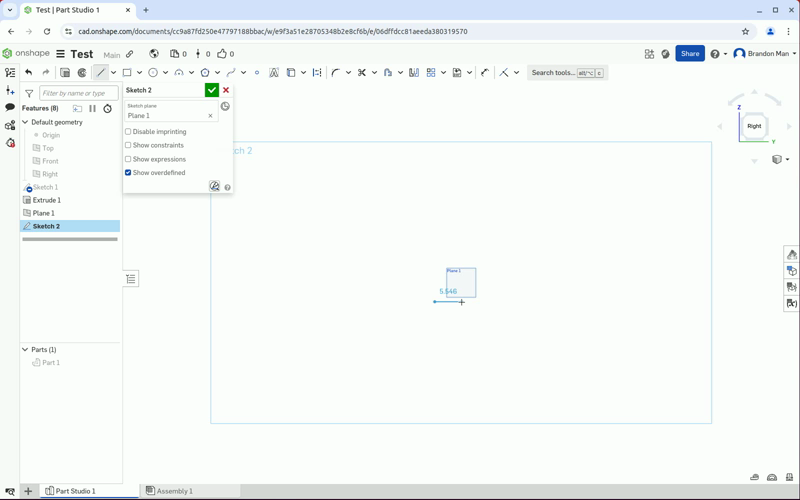
key_down(shift)
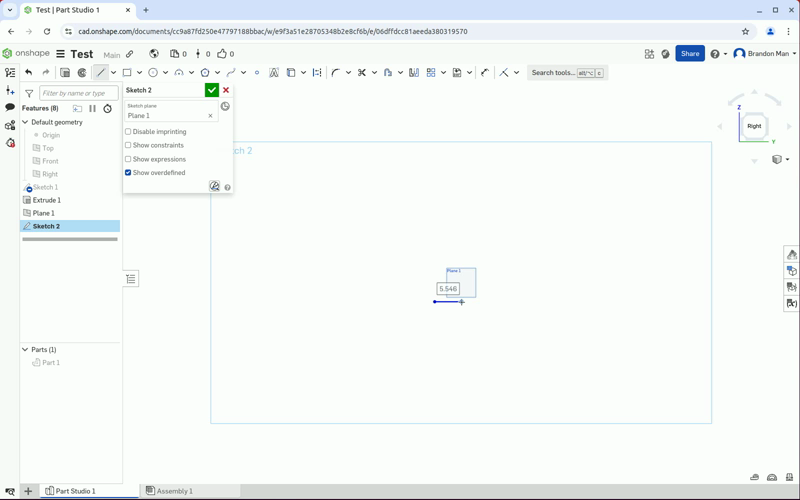
mouse_move(491, 301)
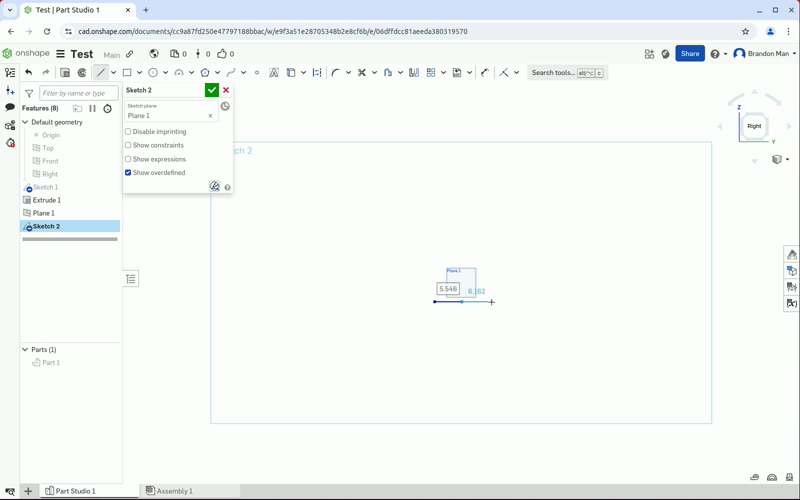
mouse_move(461, 294)
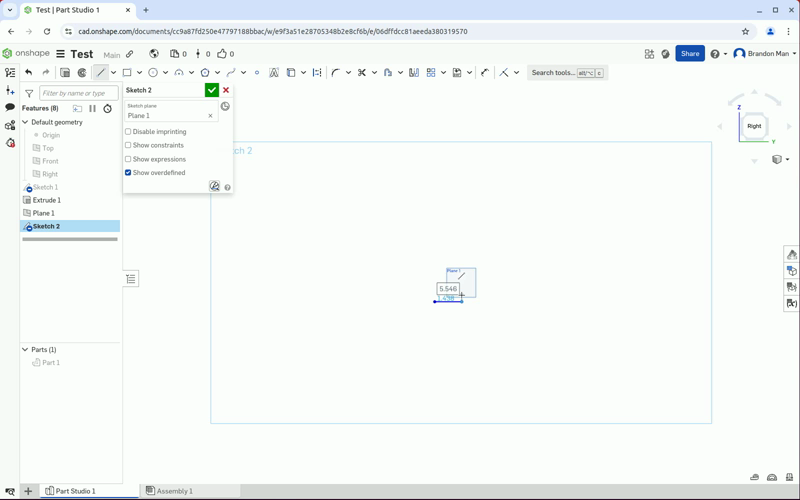
scroll(6)
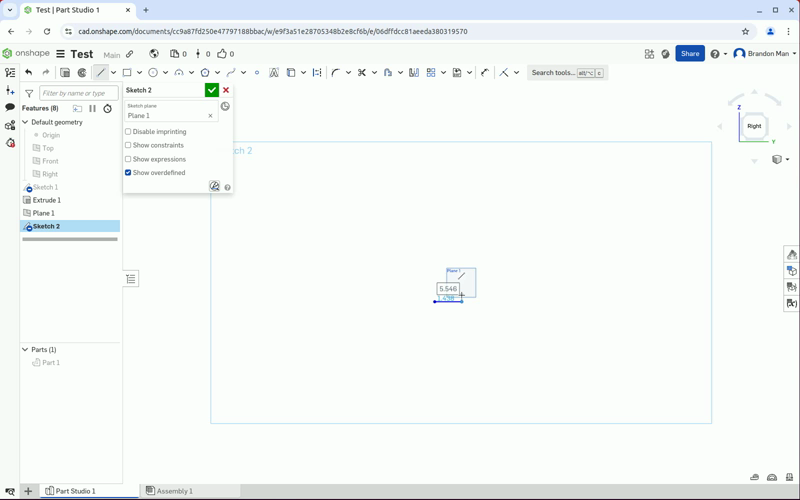
scroll(6)
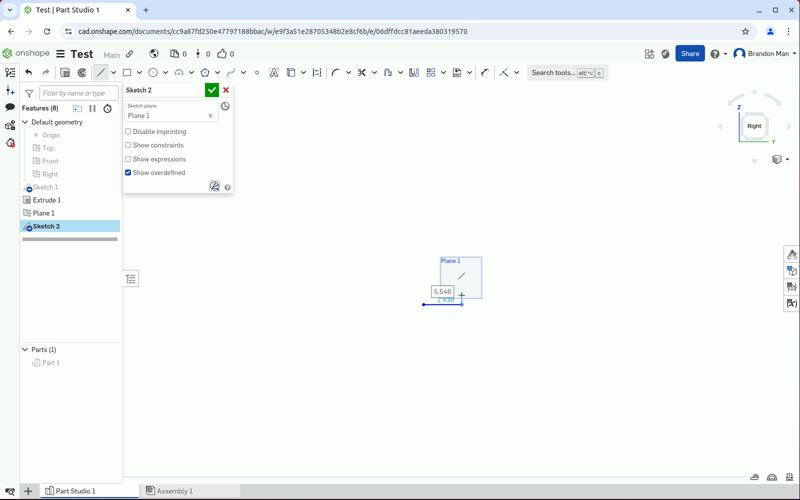
scroll(6)
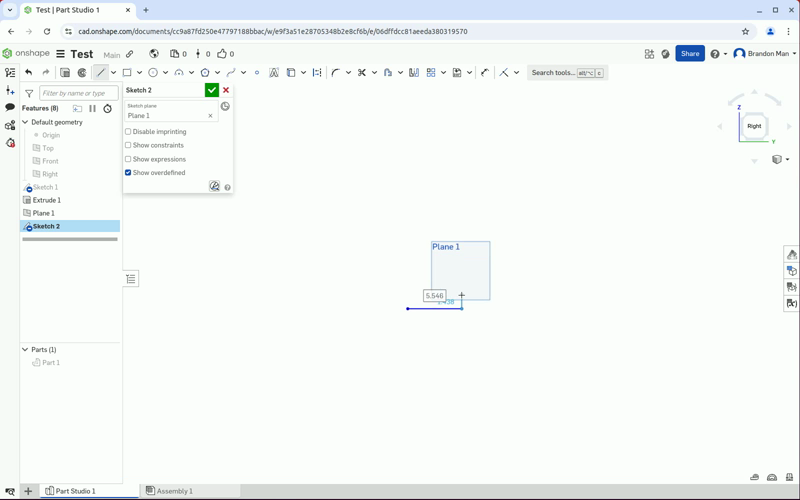
scroll(6)
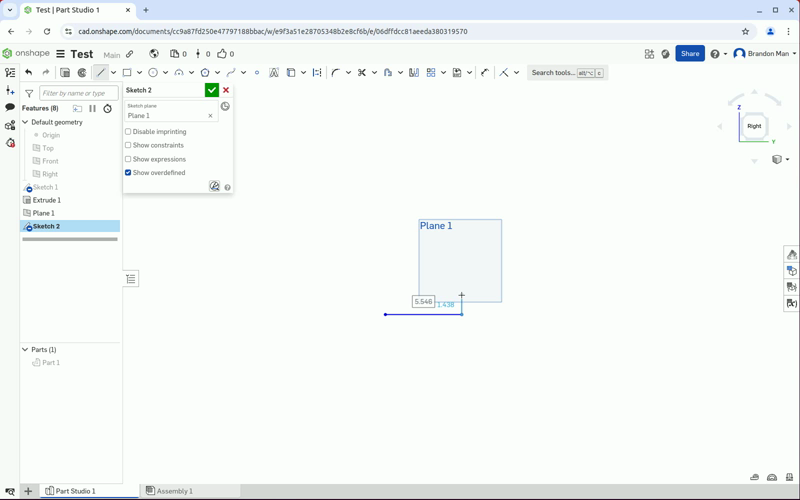
scroll(6)
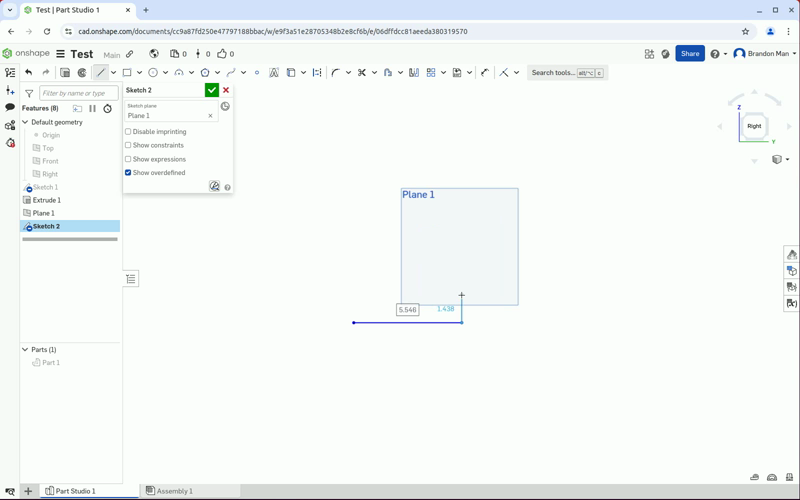
scroll(6)
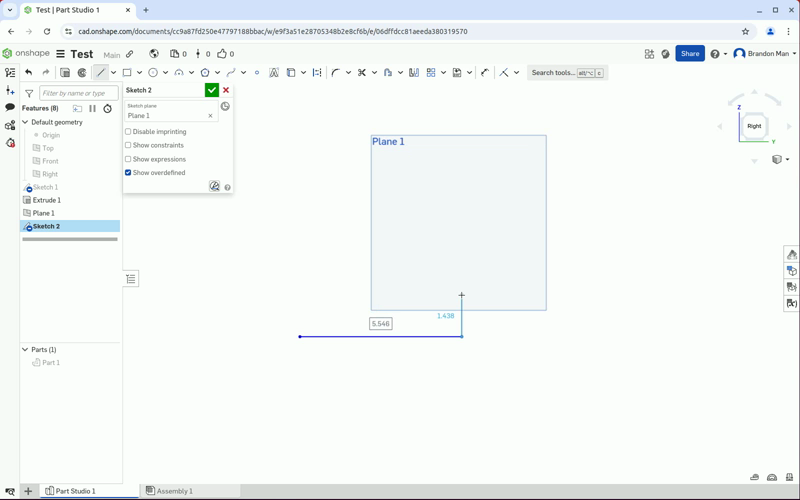
scroll(6)
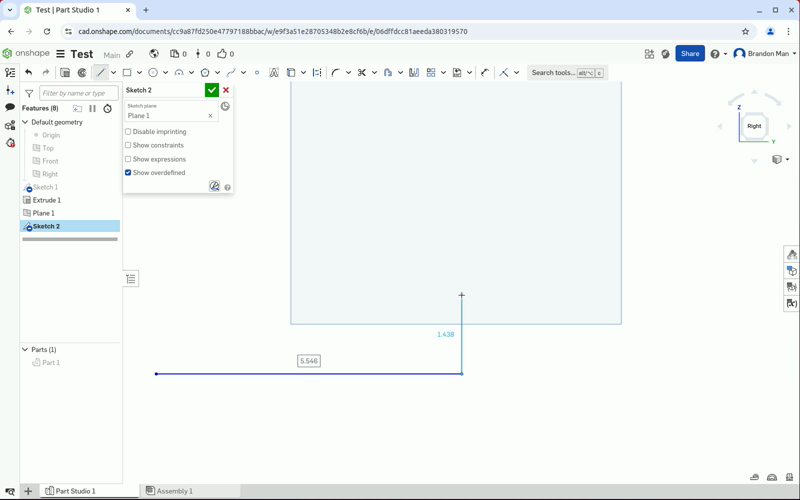
click(461, 294)
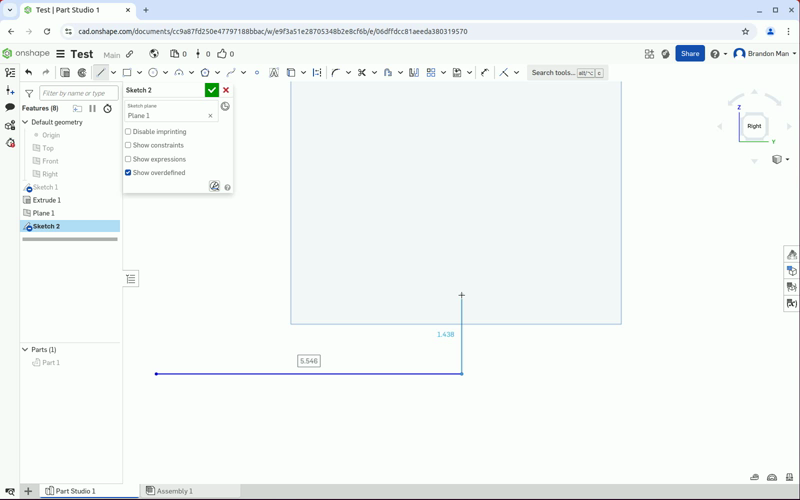
scroll(-6)
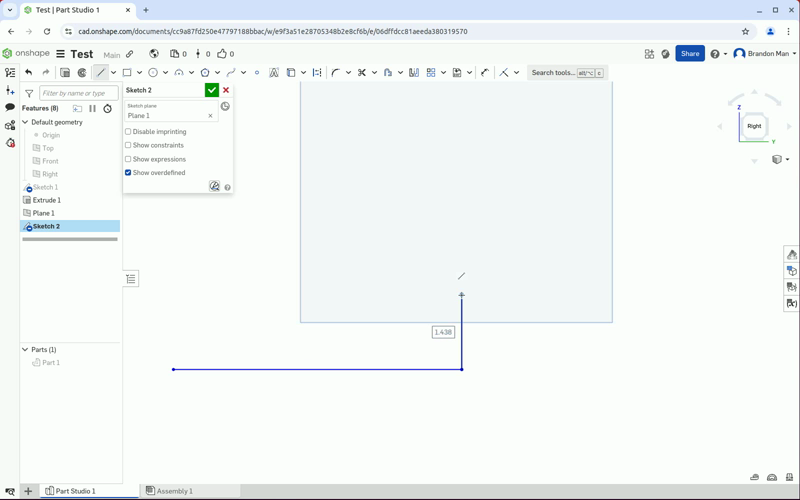
scroll(-6)
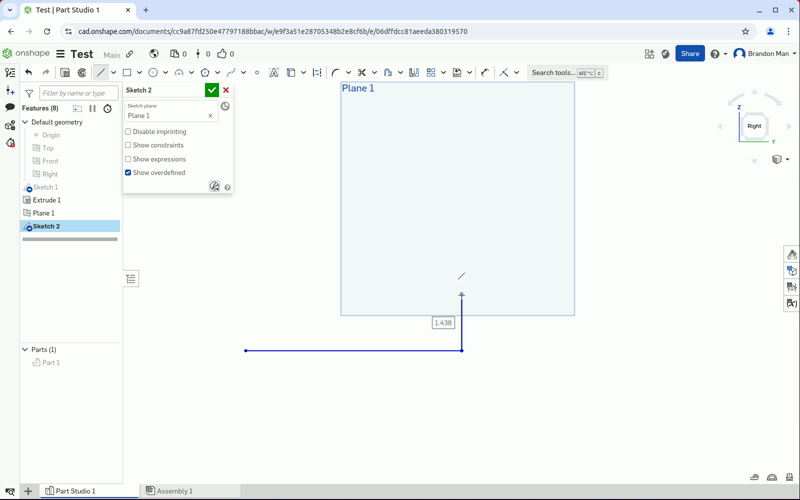
scroll(-6)
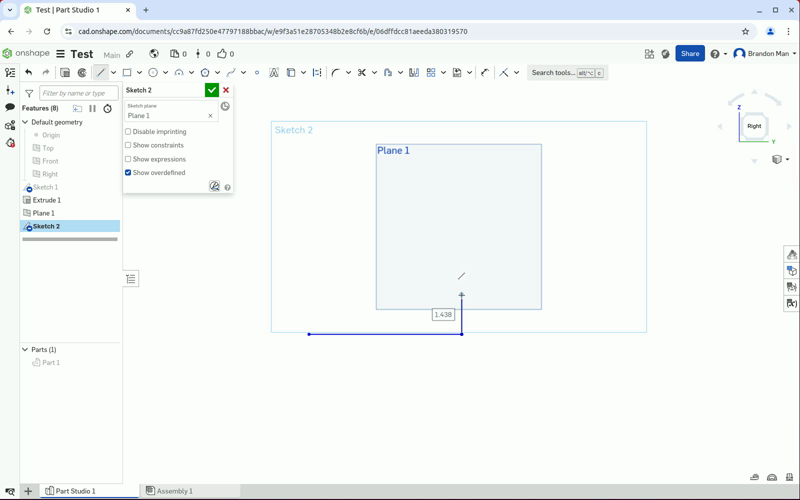
scroll(-6)
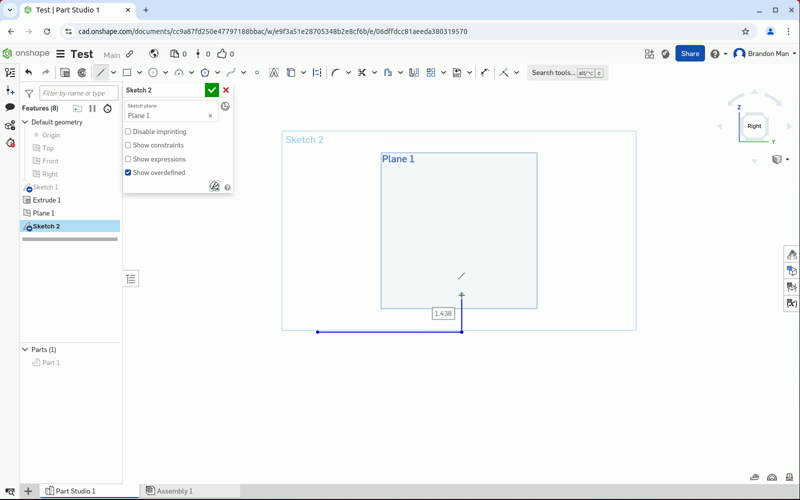
scroll(-6)
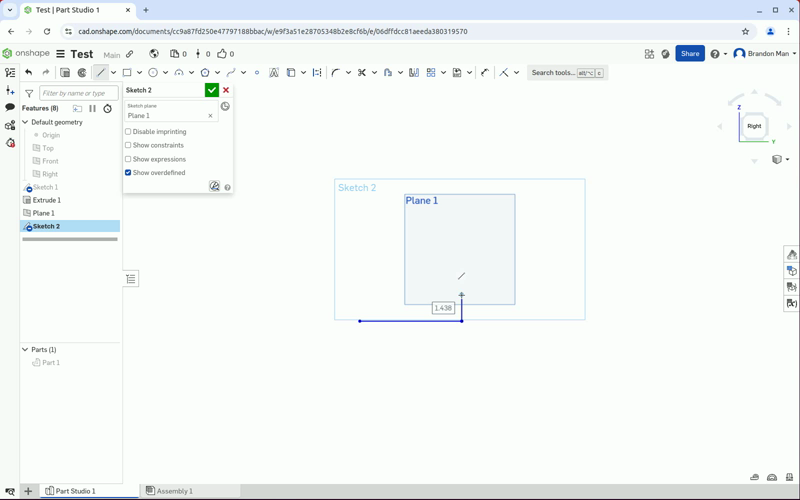
scroll(-6)
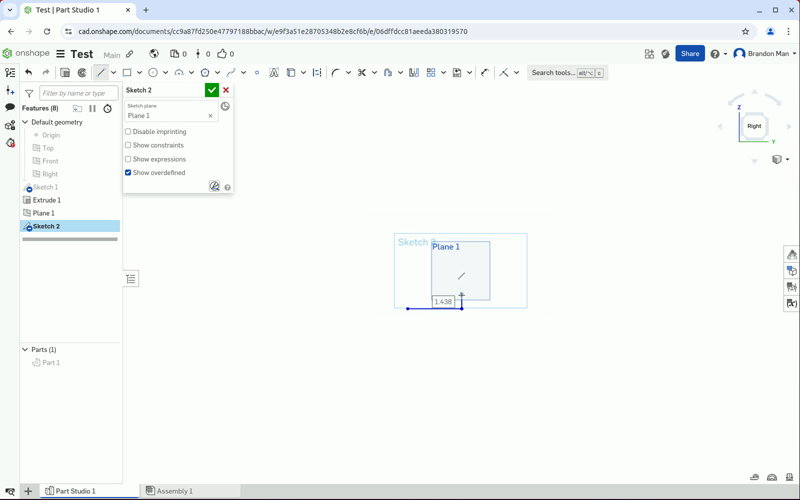
scroll(-6)
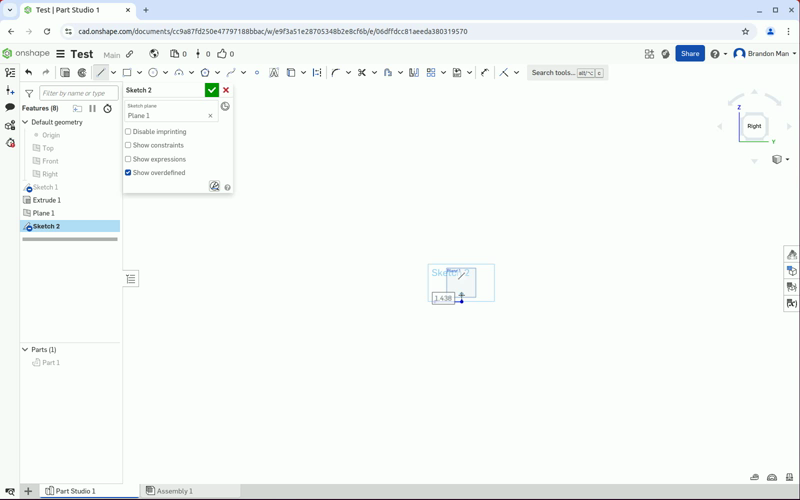
key_up(shift)
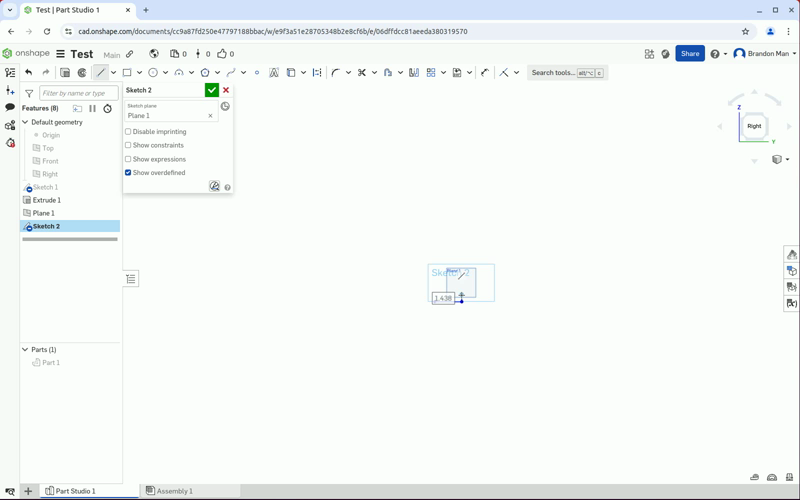
key_down(shift)
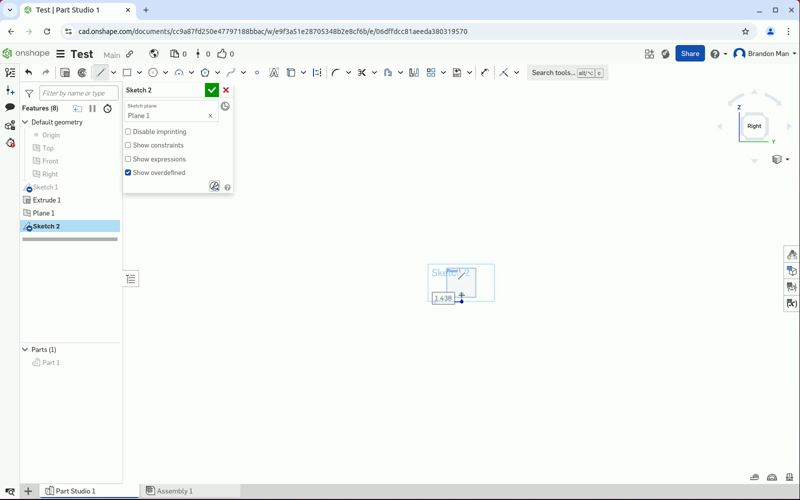
mouse_move(491, 294)
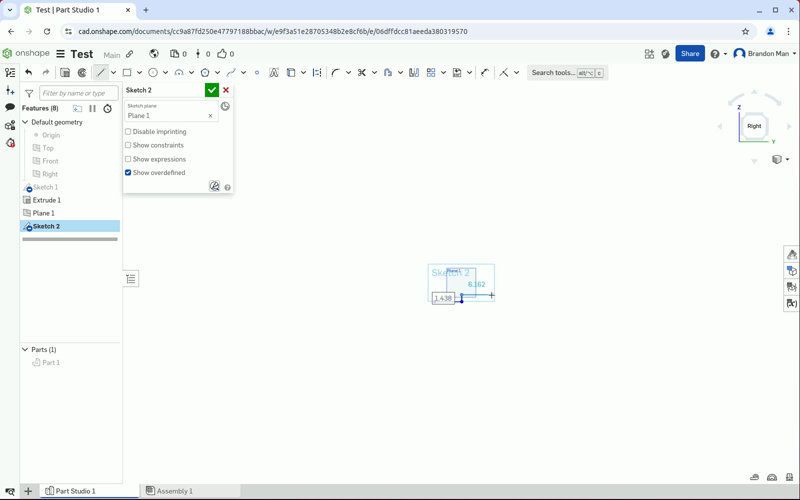
mouse_move(434, 294)
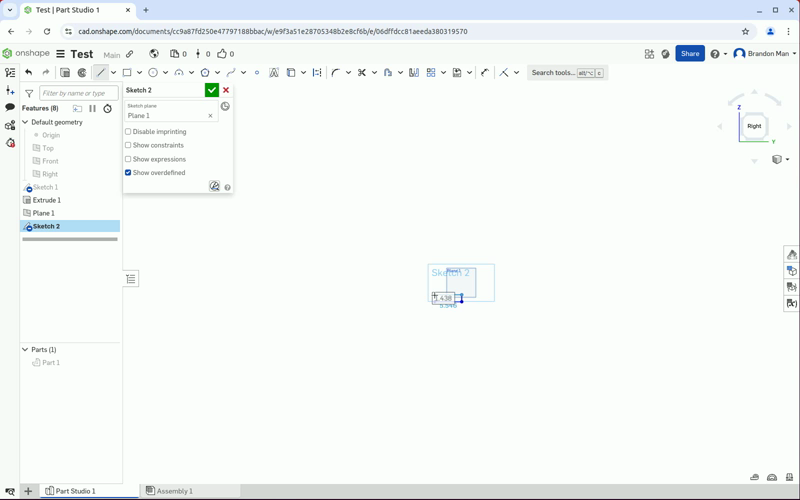
click(434, 294)
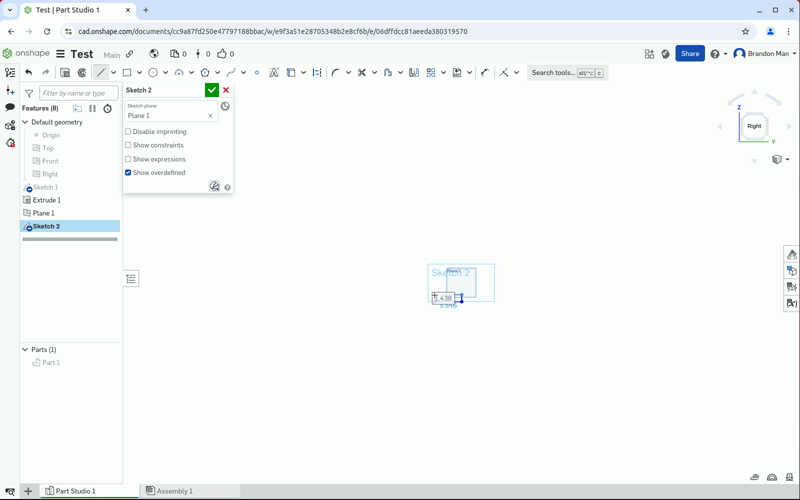
key_up(shift)
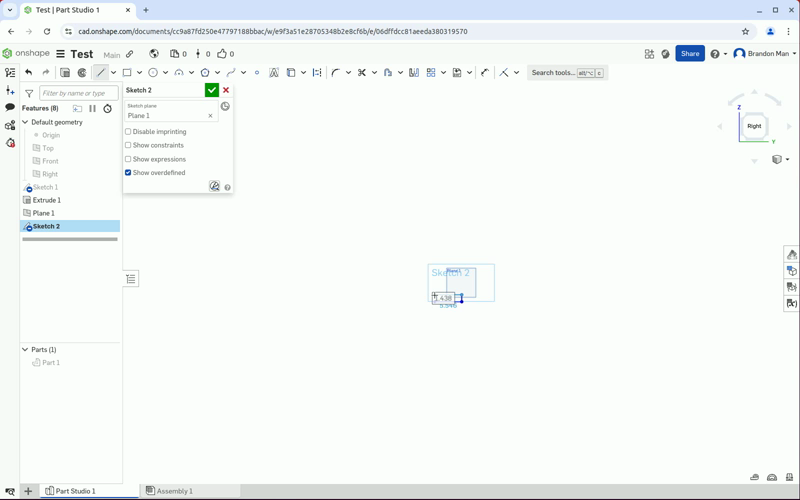
mouse_move(464, 294)
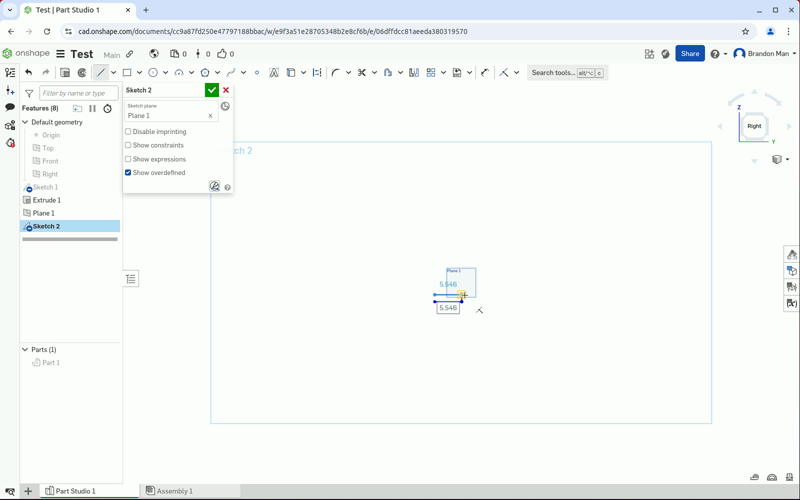
key_down(shift)
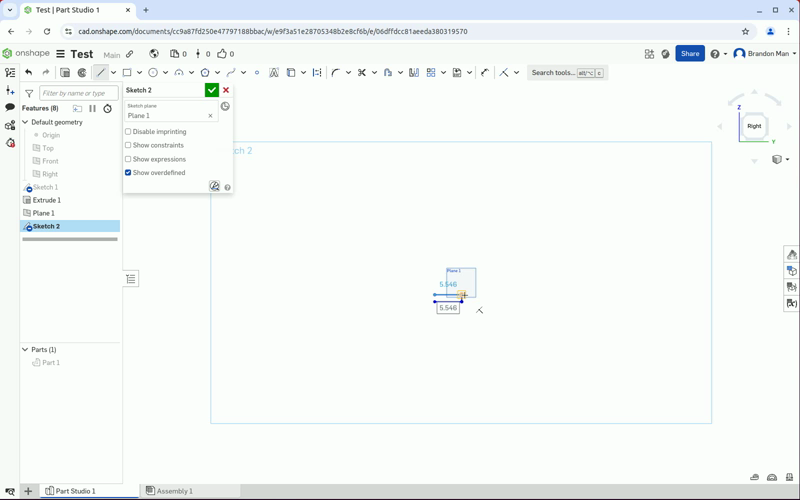
mouse_move(434, 301)
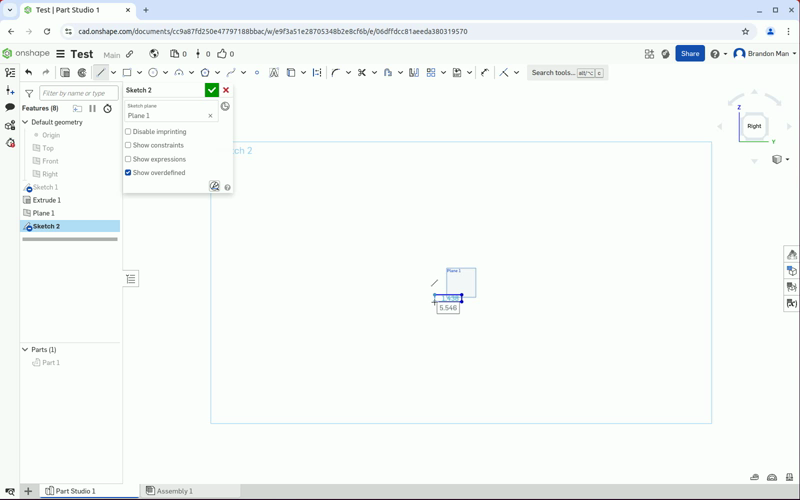
scroll(6)
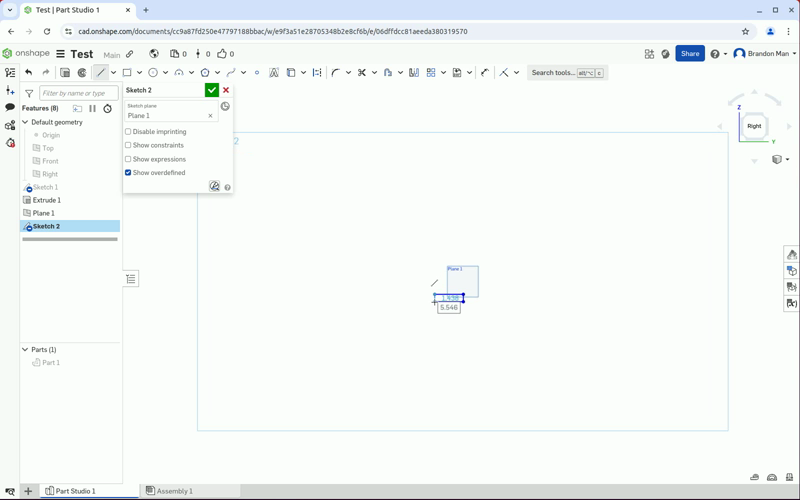
scroll(6)
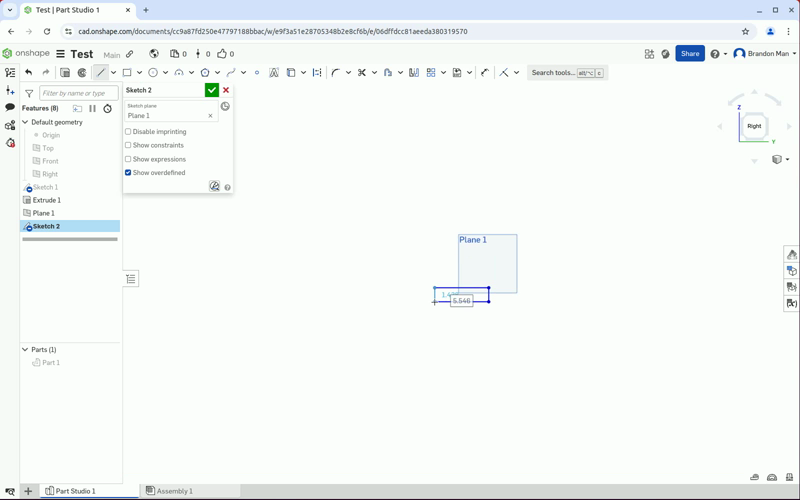
scroll(6)
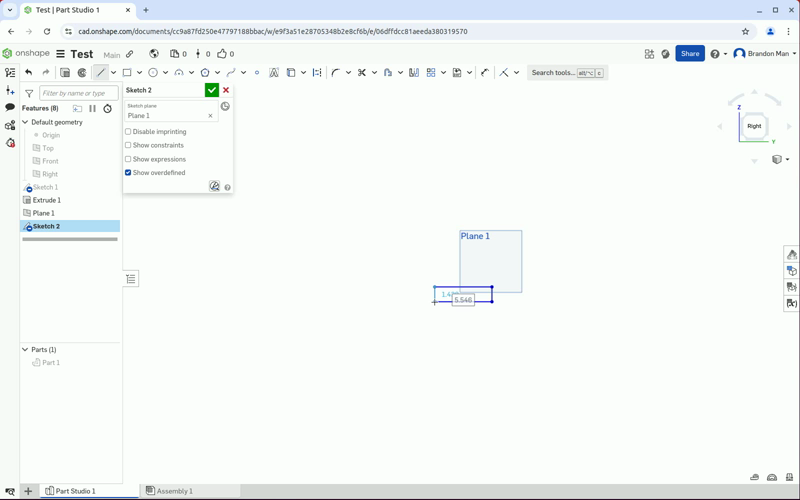
scroll(6)
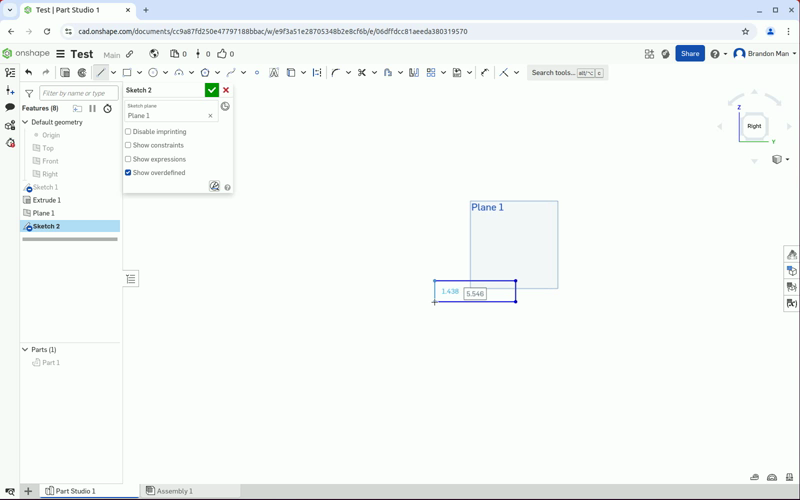
scroll(6)
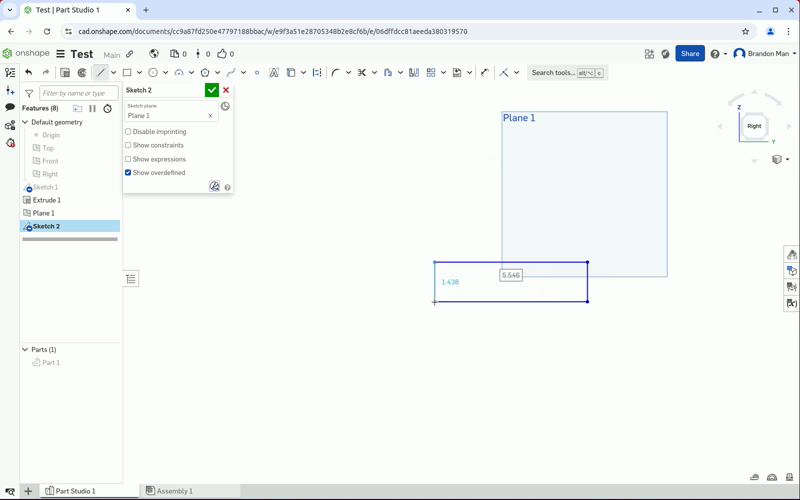
scroll(6)
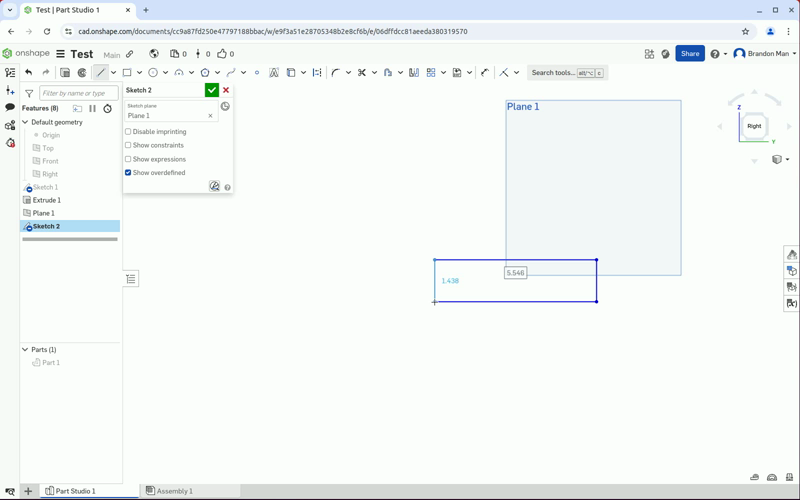
scroll(6)
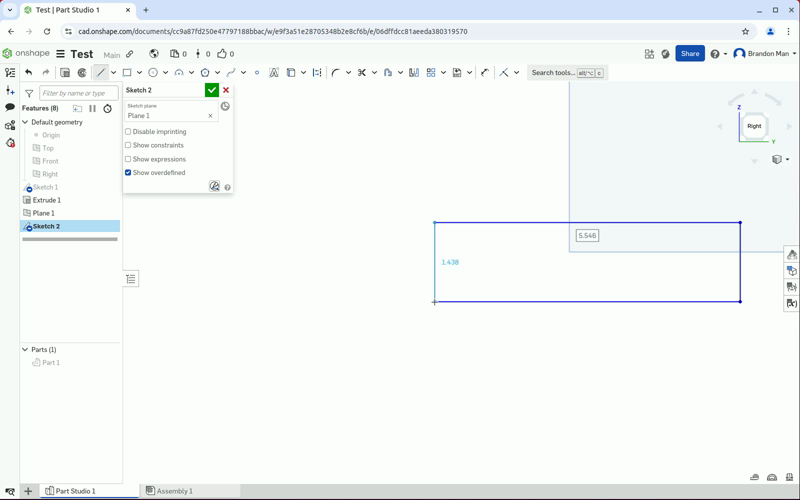
key_up(shift)
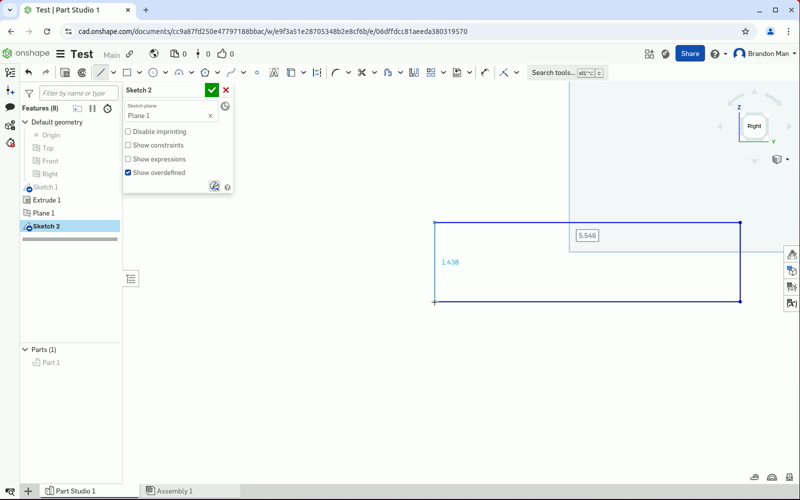
click(434, 301)
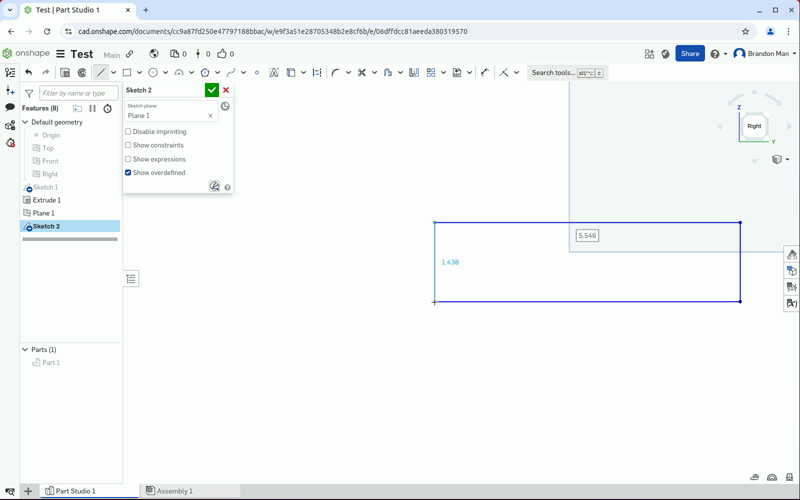
scroll(-6)
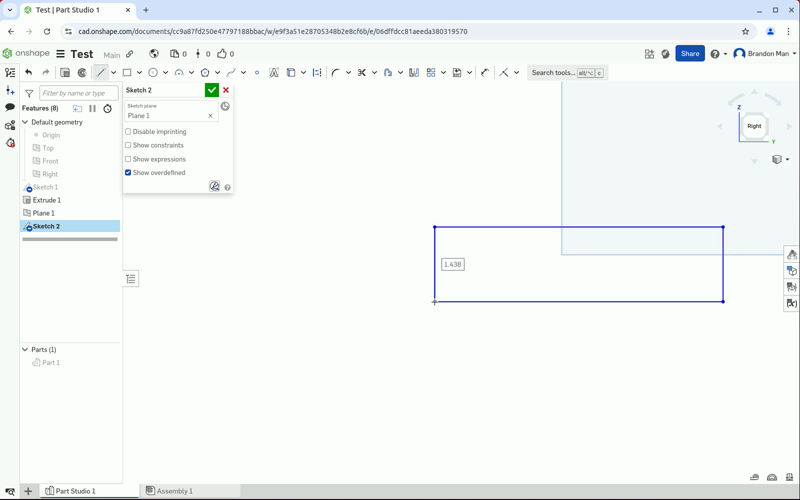
scroll(-6)
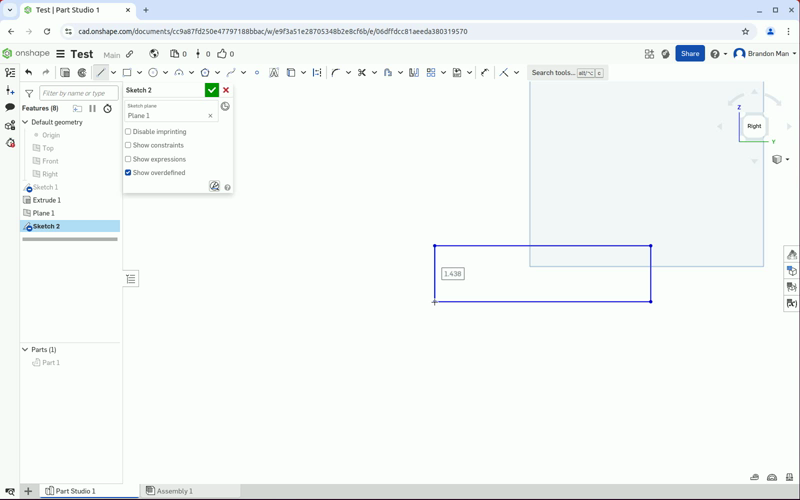
scroll(-6)
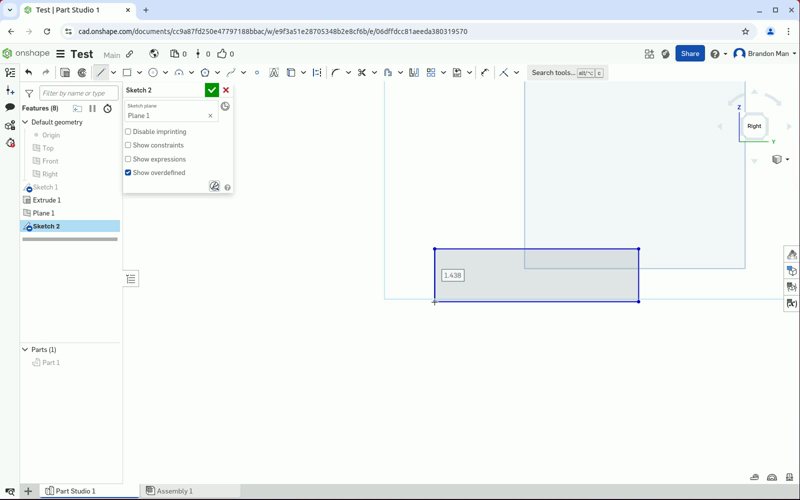
scroll(-6)
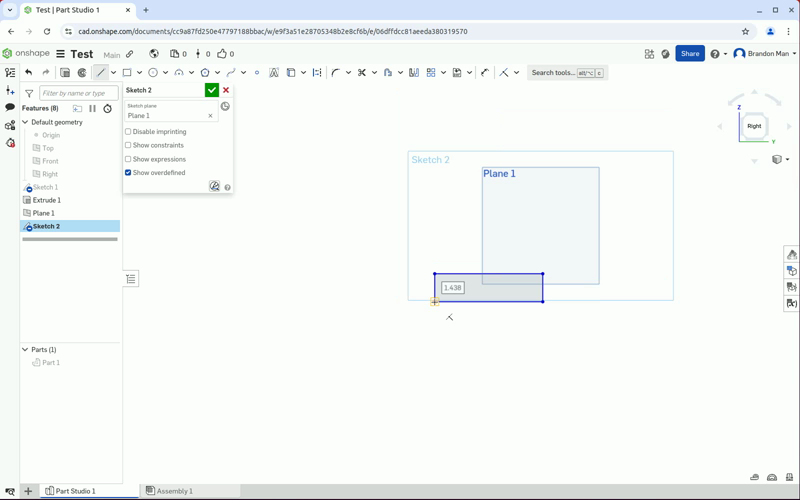
scroll(-6)
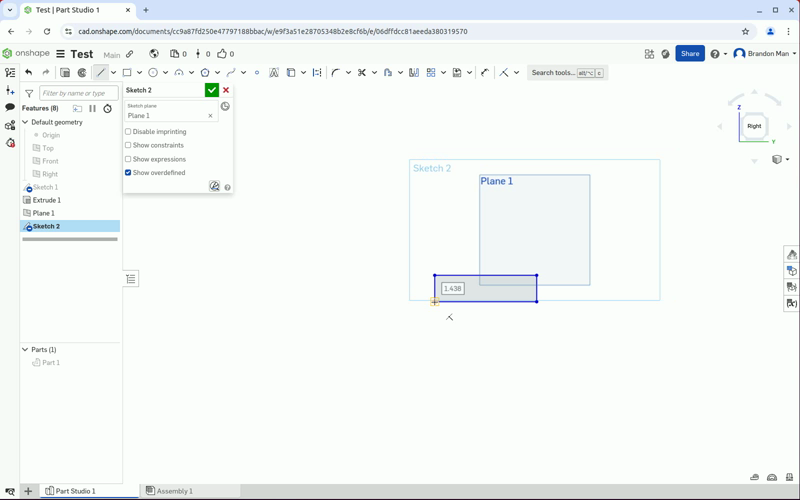
scroll(-6)
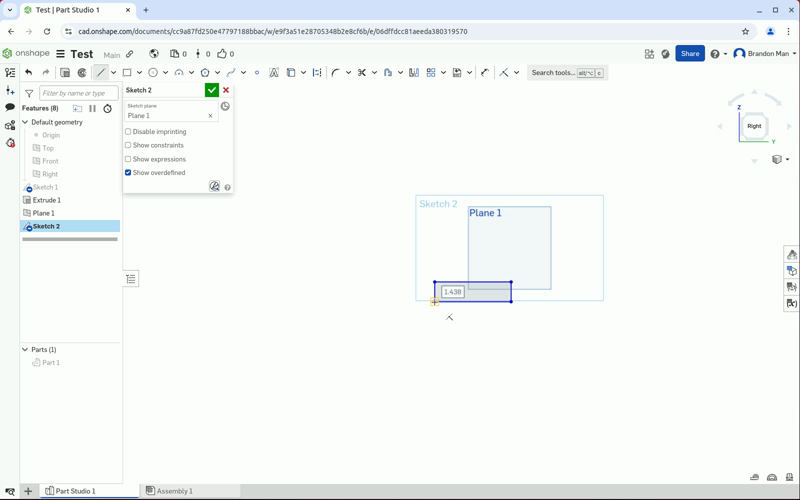
scroll(-6)
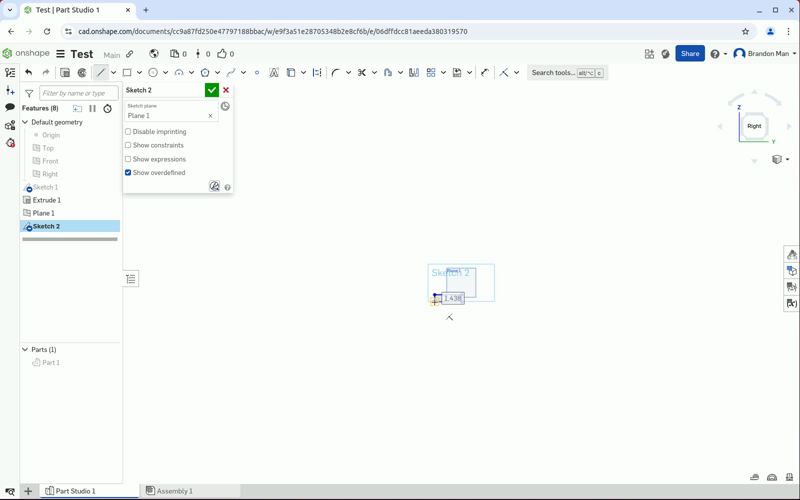
key(esc)
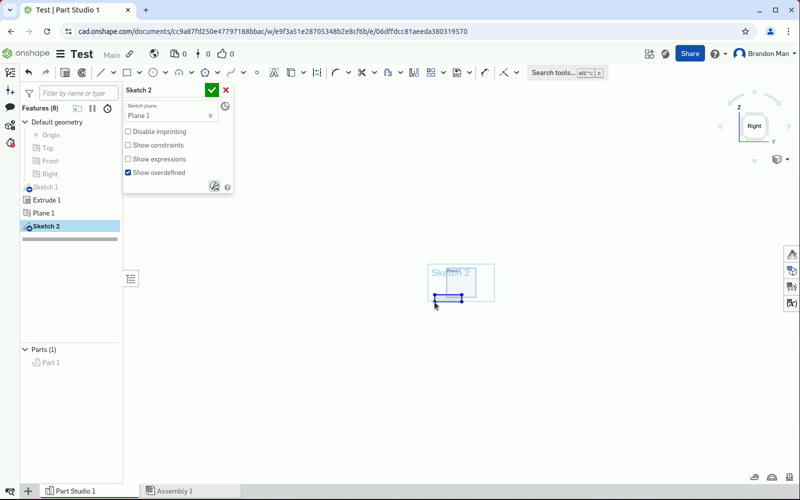
mouse_move(452, 296)
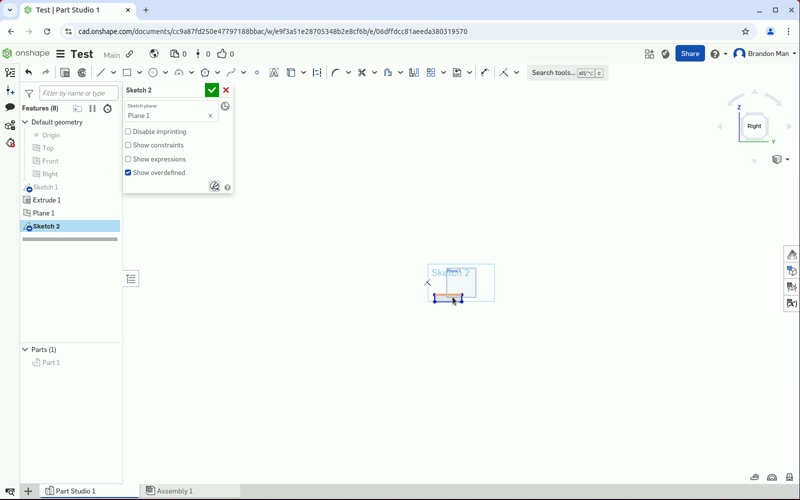
scroll(6)
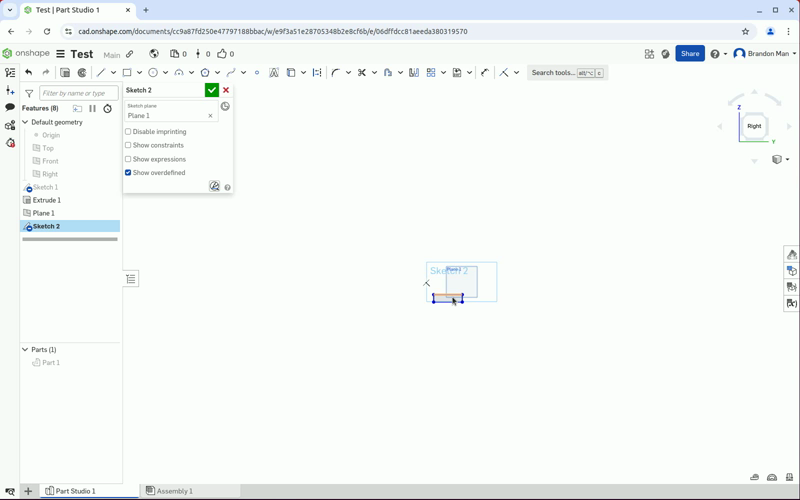
scroll(6)
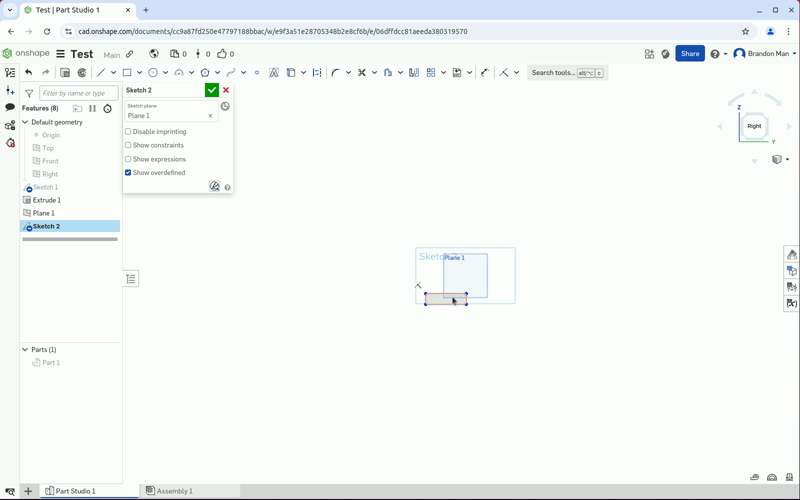
scroll(6)
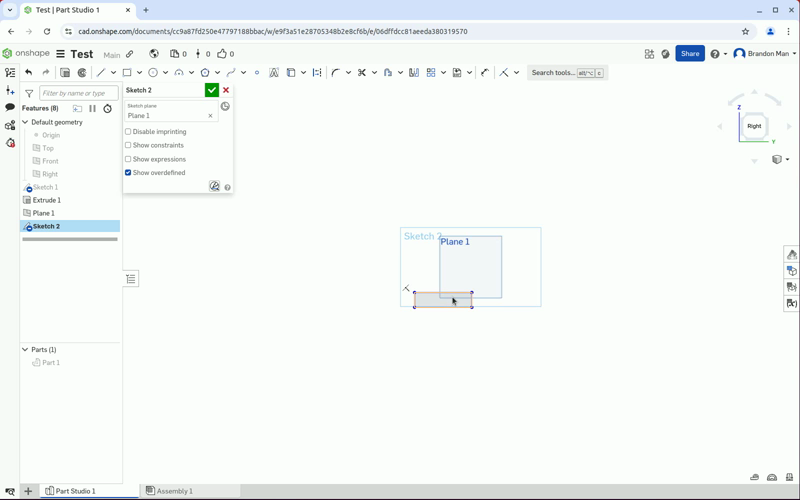
scroll(6)
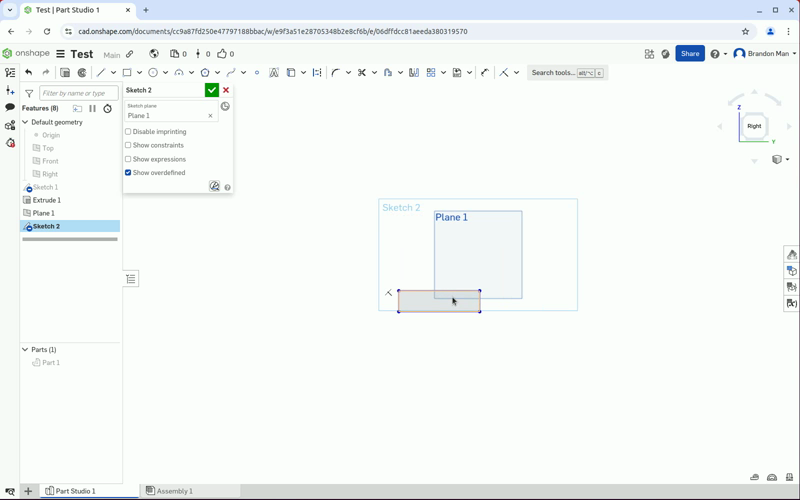
scroll(6)
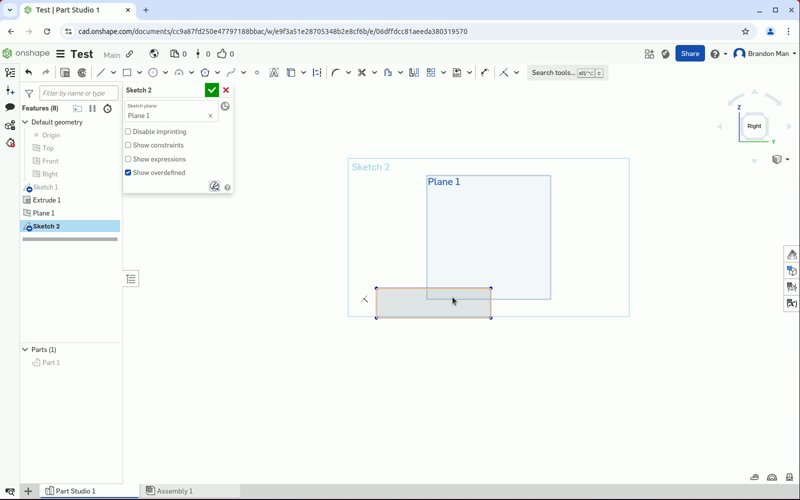
scroll(6)
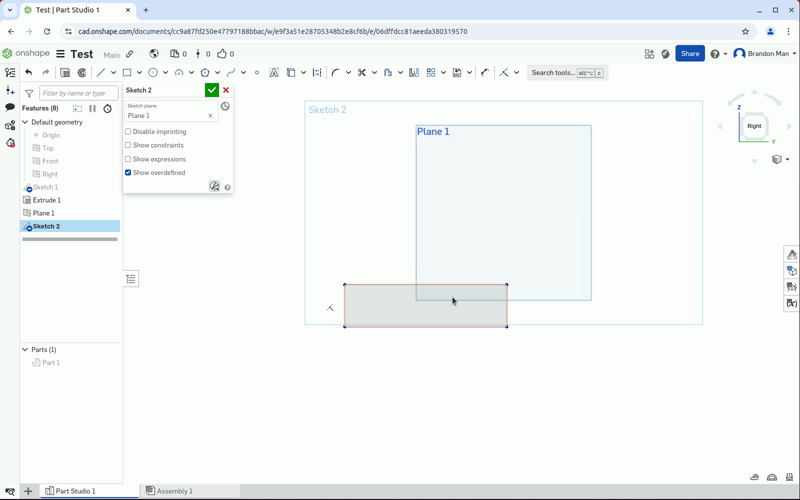
scroll(6)
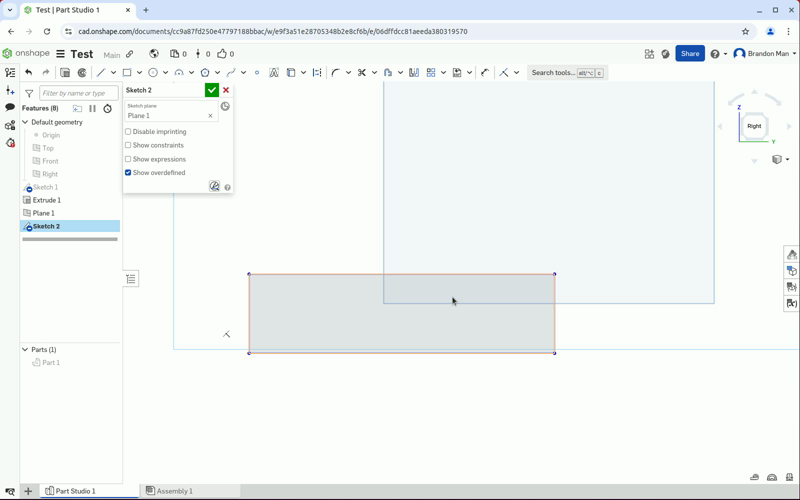
click(452, 296)
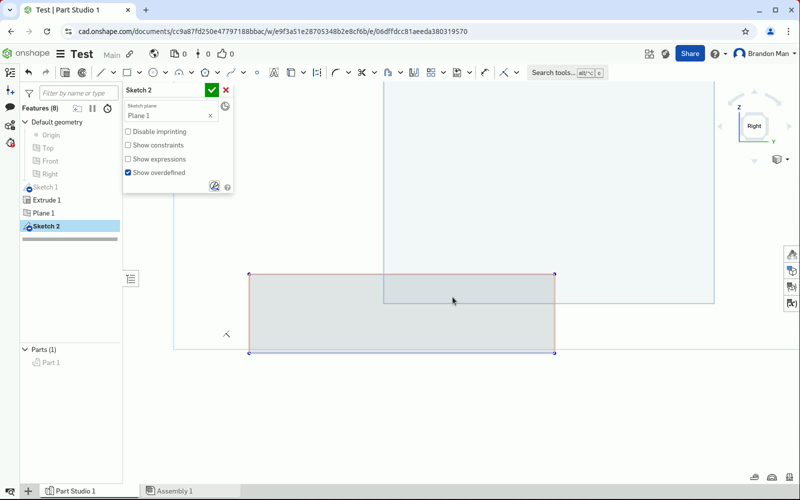
scroll(-6)
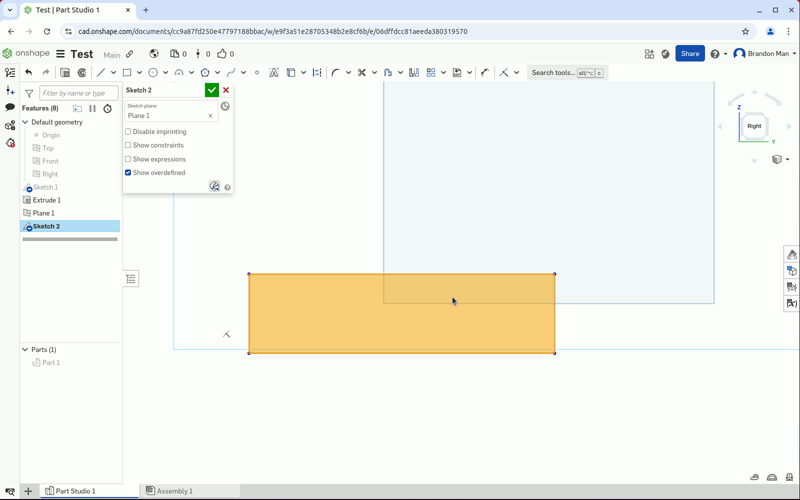
scroll(-6)
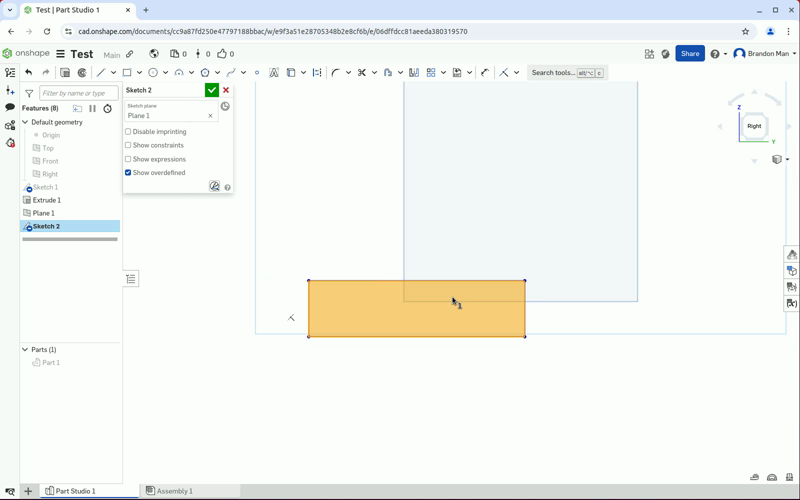
scroll(-6)
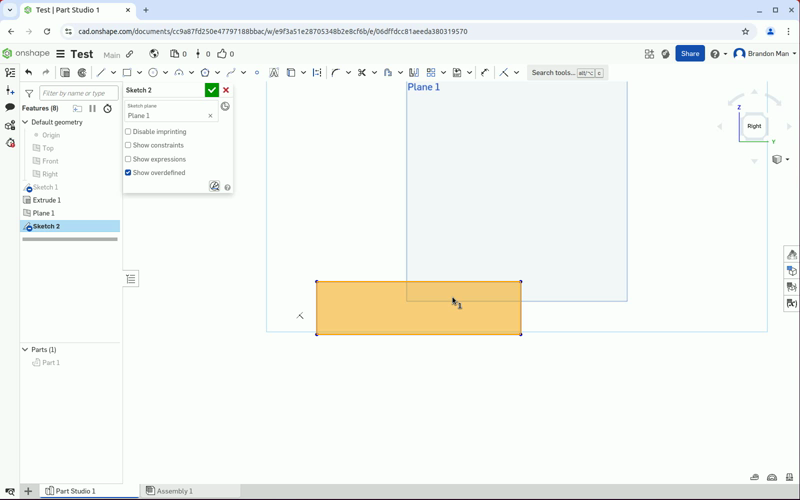
scroll(-6)
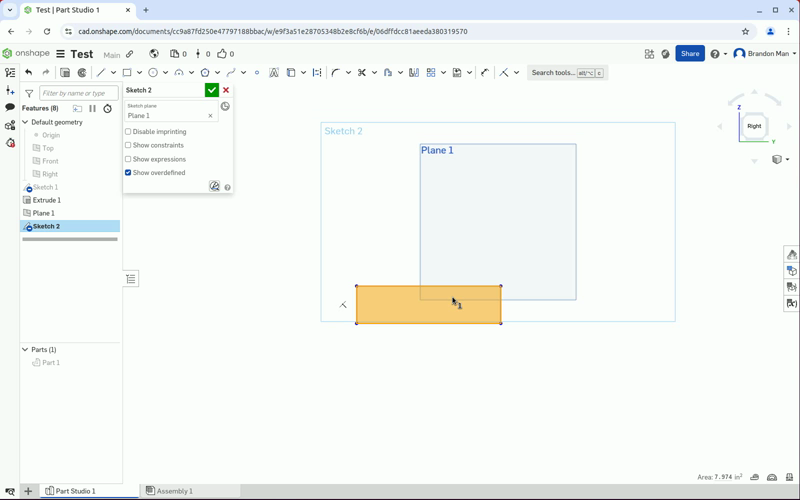
scroll(-6)
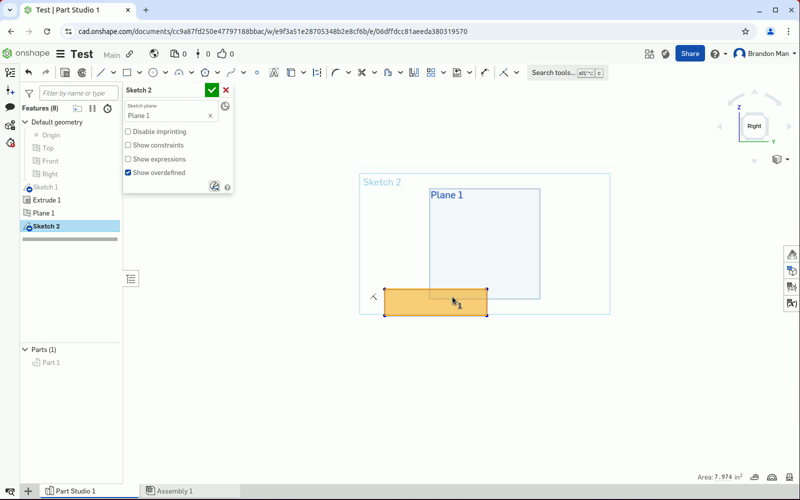
scroll(-6)
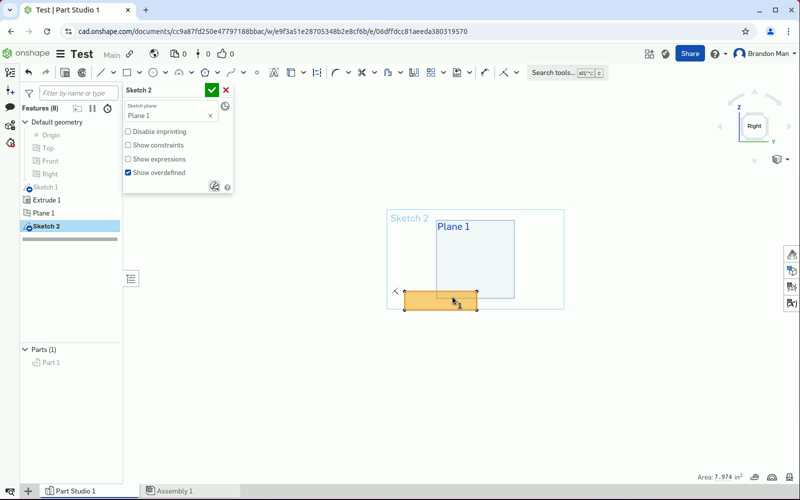
scroll(-6)
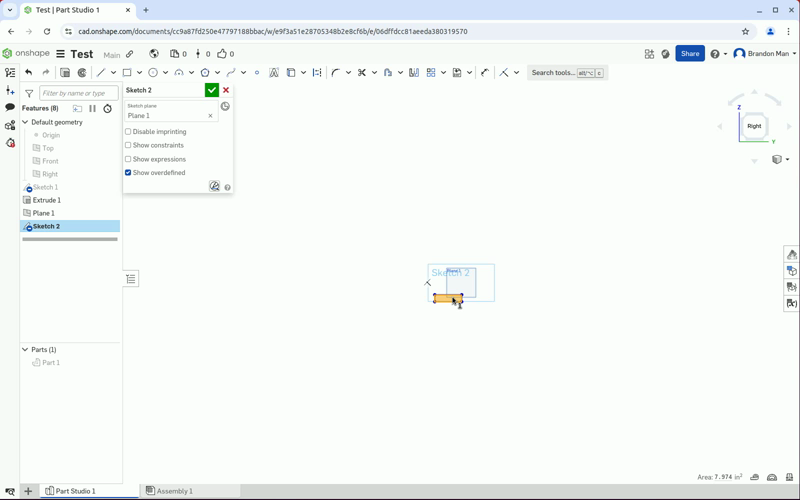
mouse_move(73, 352)
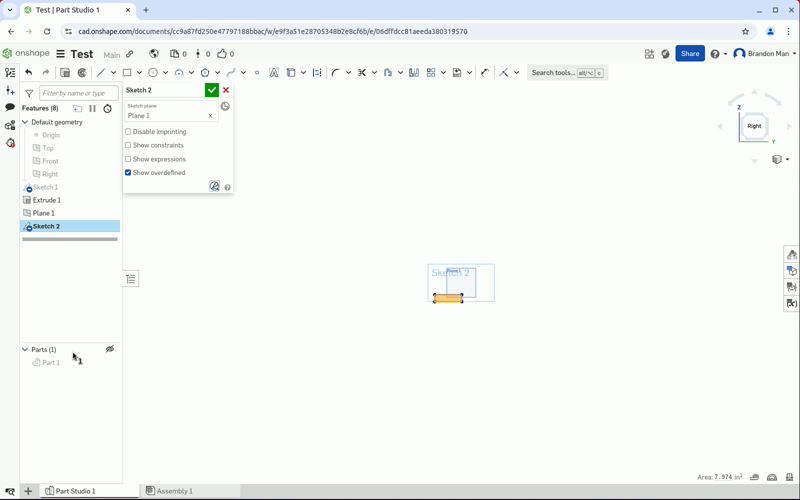
key(shift+y)
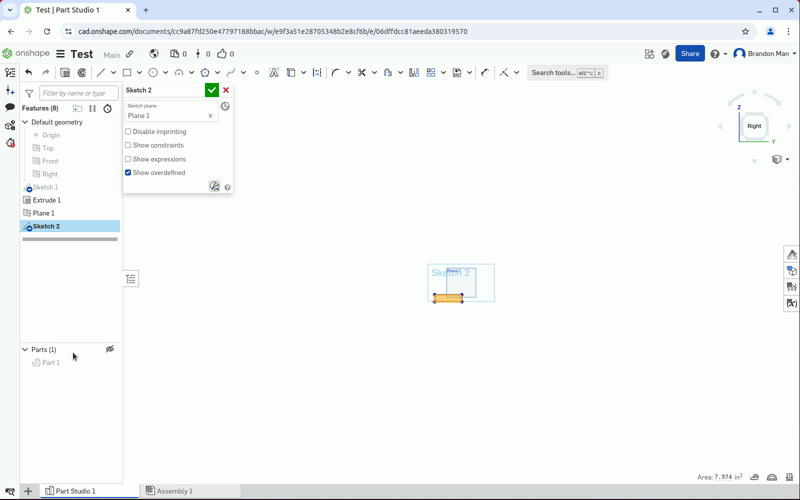
key(shift+e)
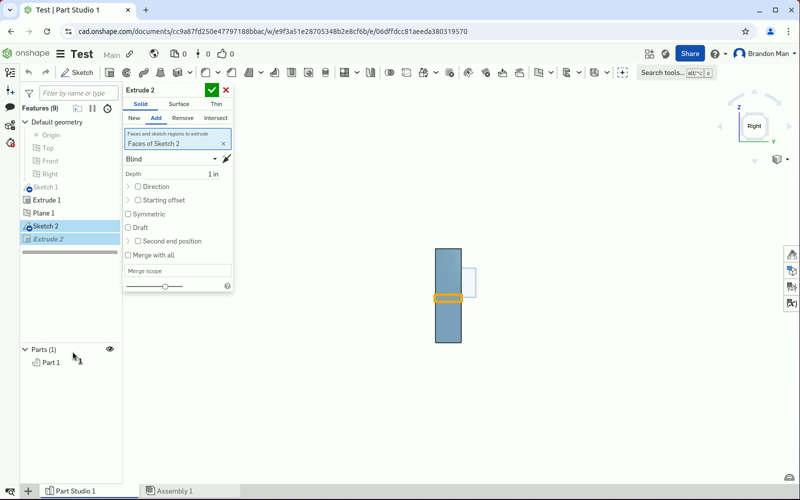
mouse_move(143, 106)
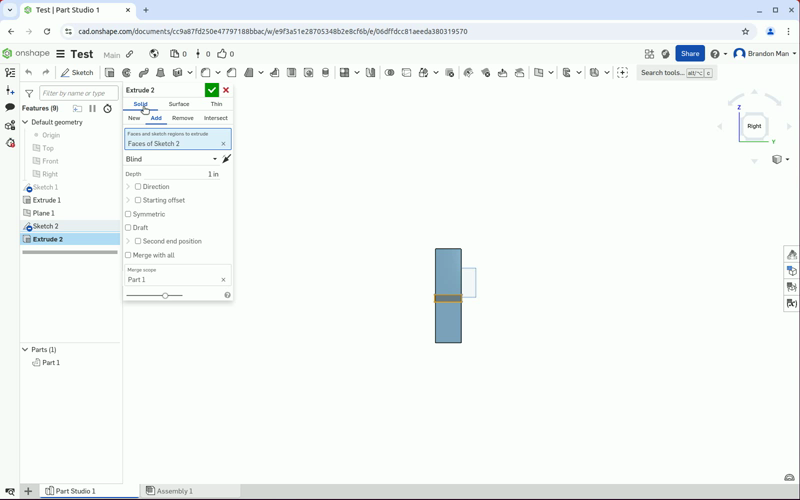
click(143, 106)
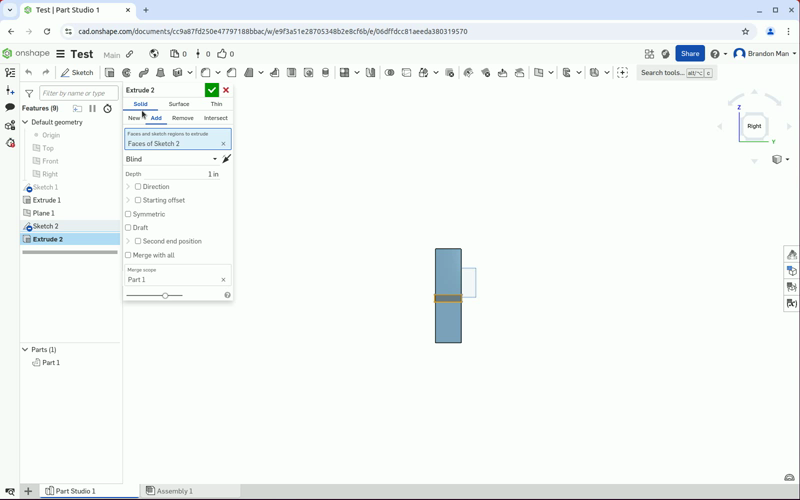
mouse_move(137, 120)
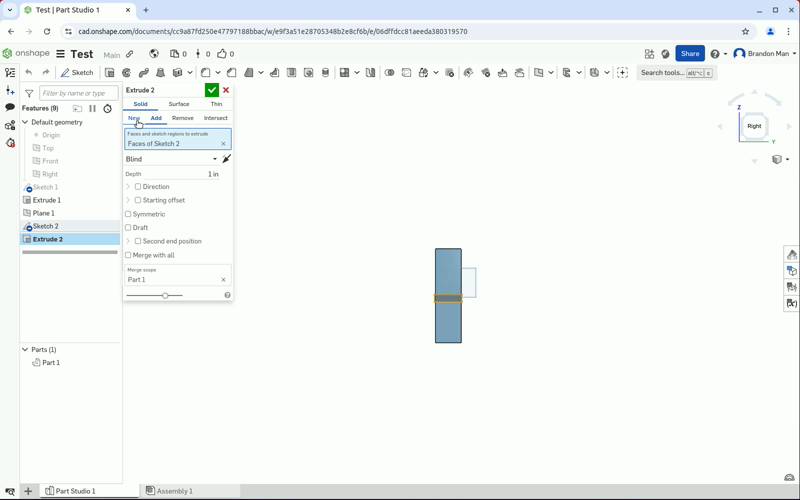
click(137, 120)
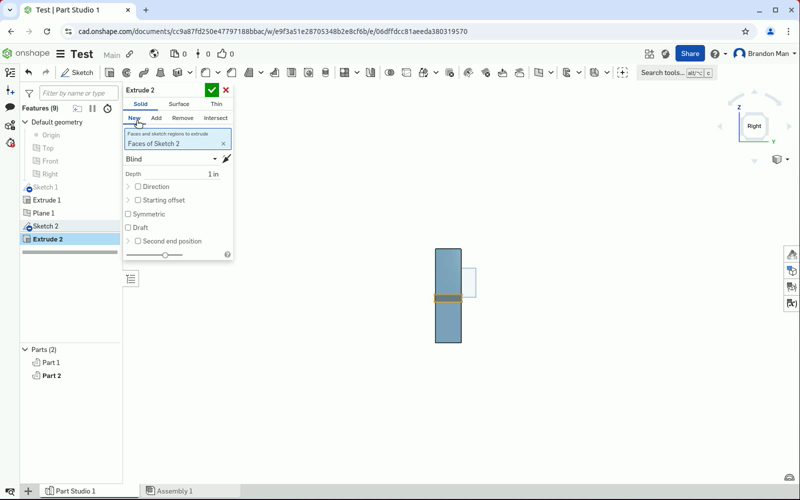
key(tab, 4)
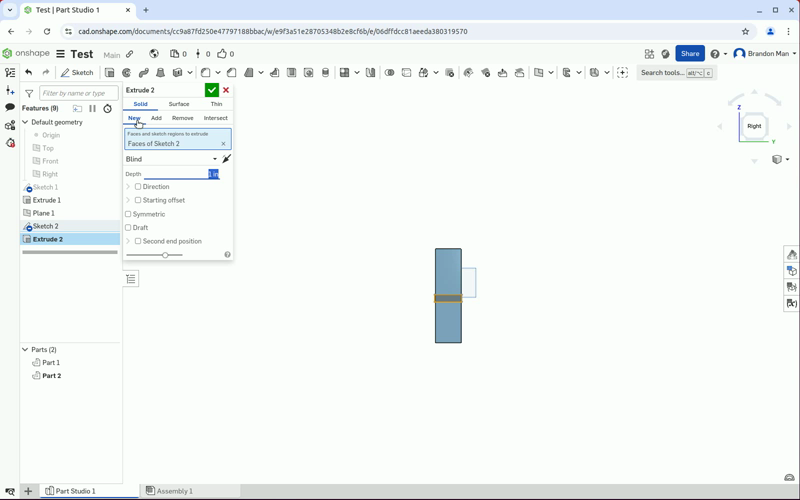
text(6.258)
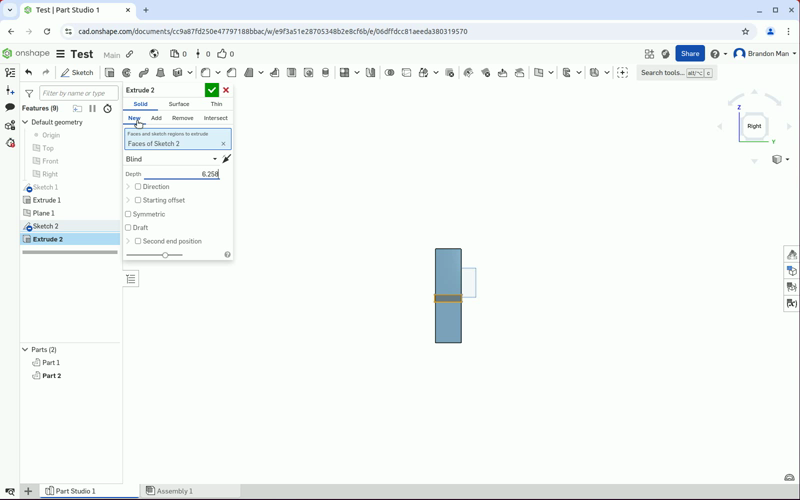
key(enter)
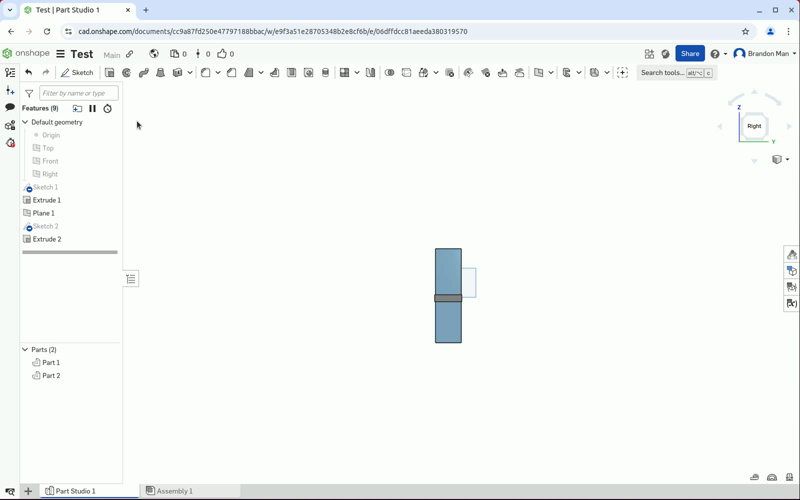
key(shift+h)
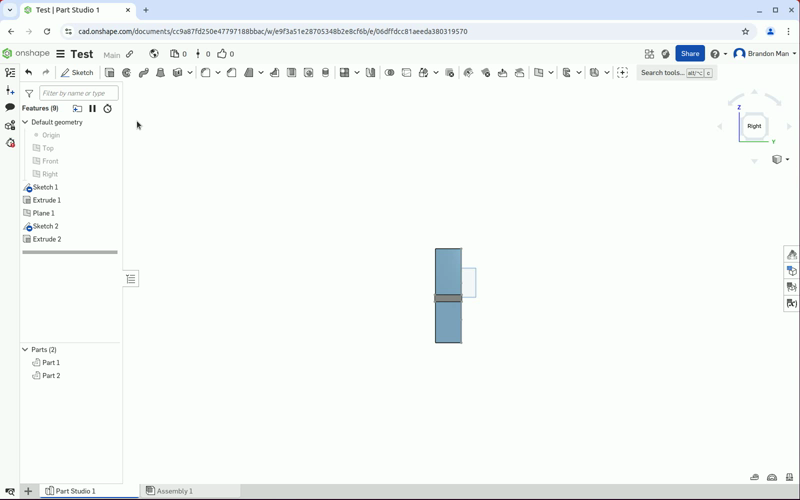
key(shift+h)
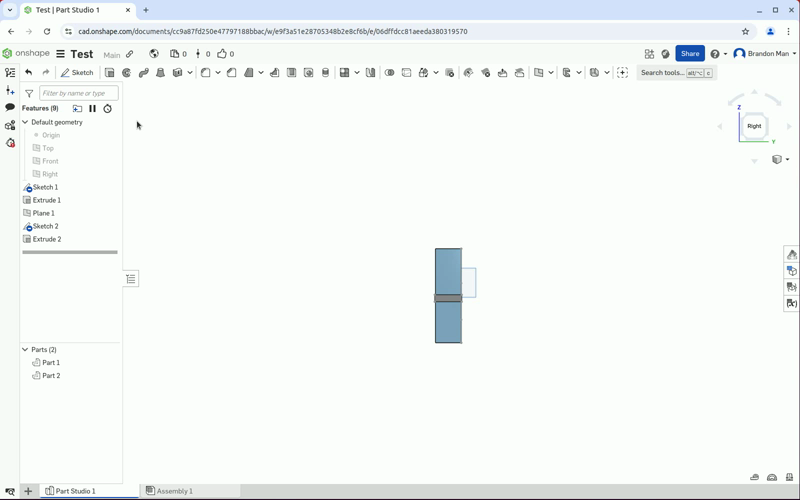
key(shift+7)
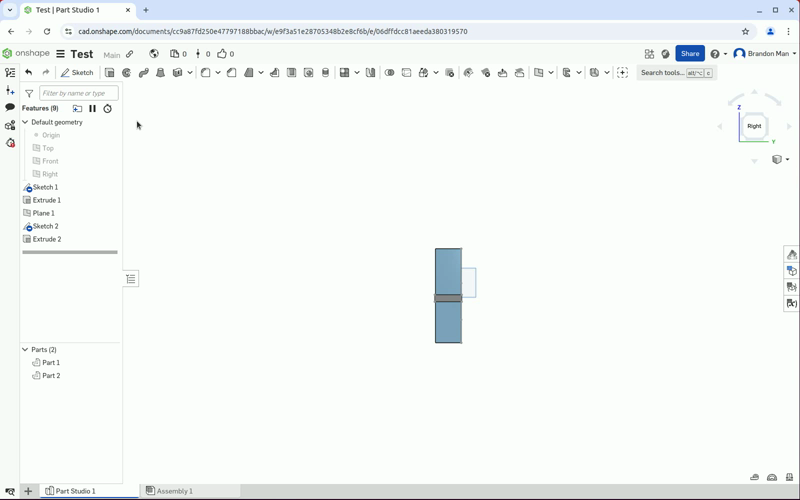
key(right, 2)
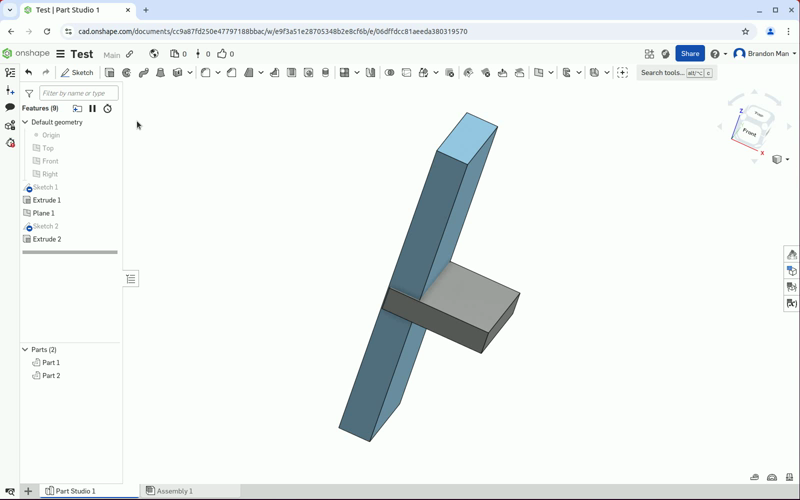
key(down, 2)
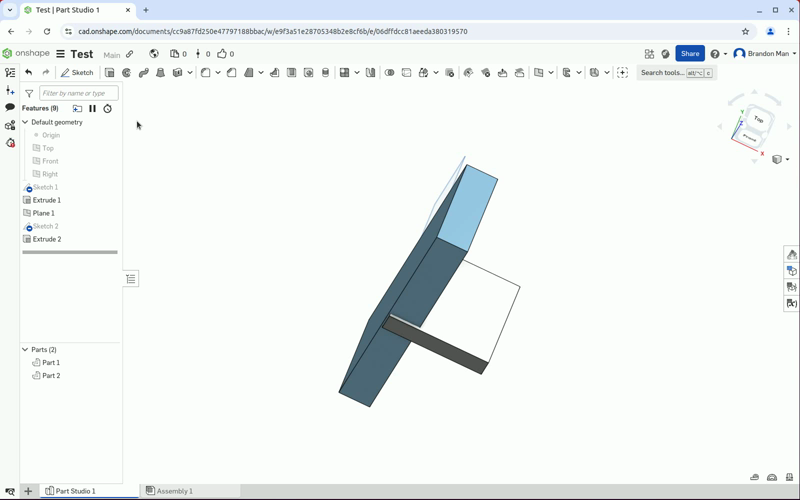
key(up, 2)
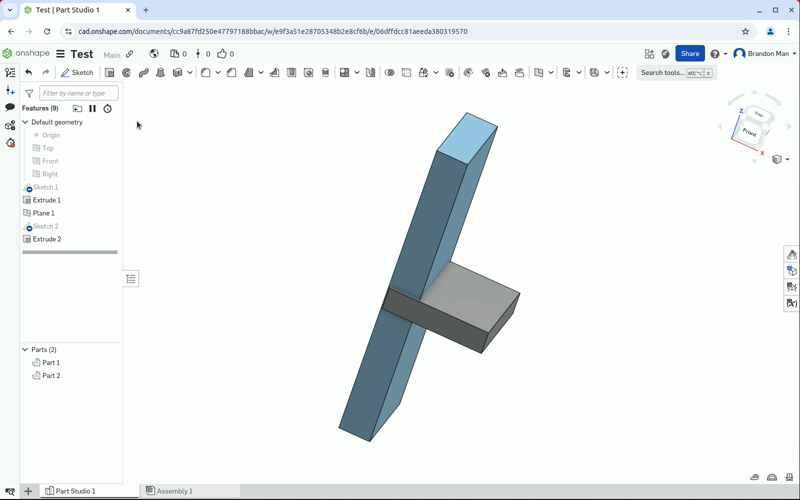
key(left, 2)
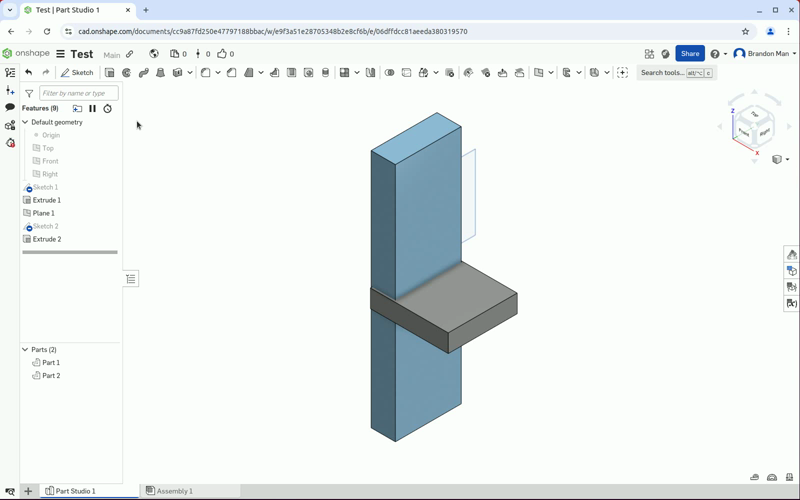
mouse_move(73, 189)
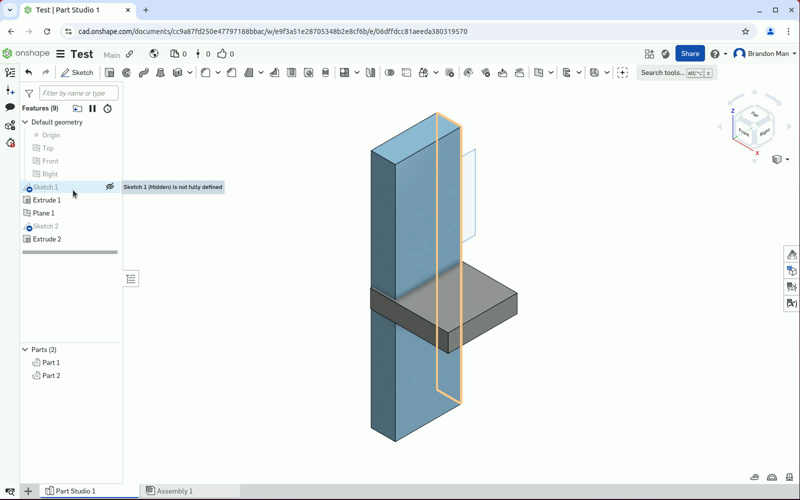
click(73, 189)